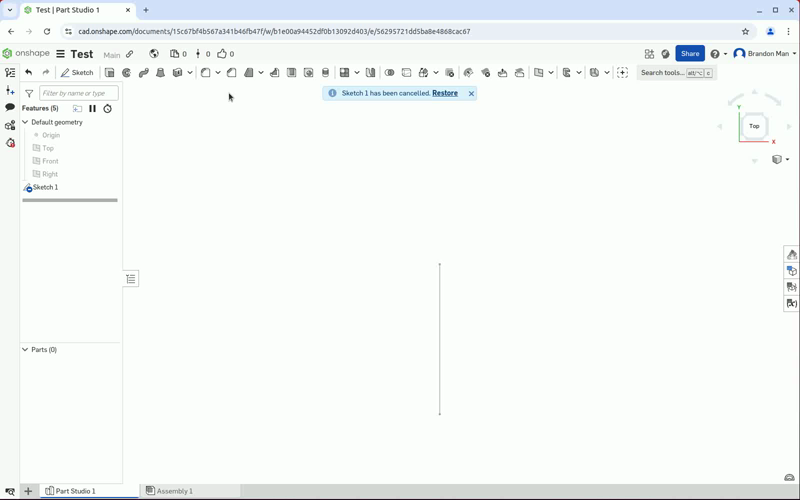
key(shift+h)
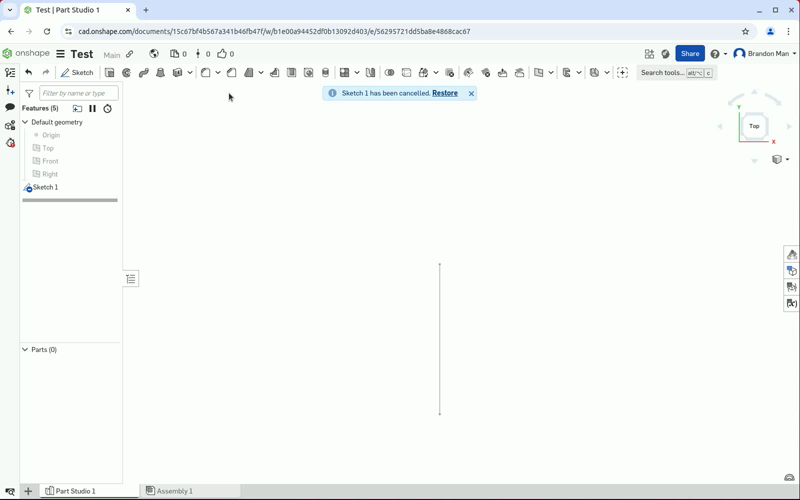
key(shift+s)
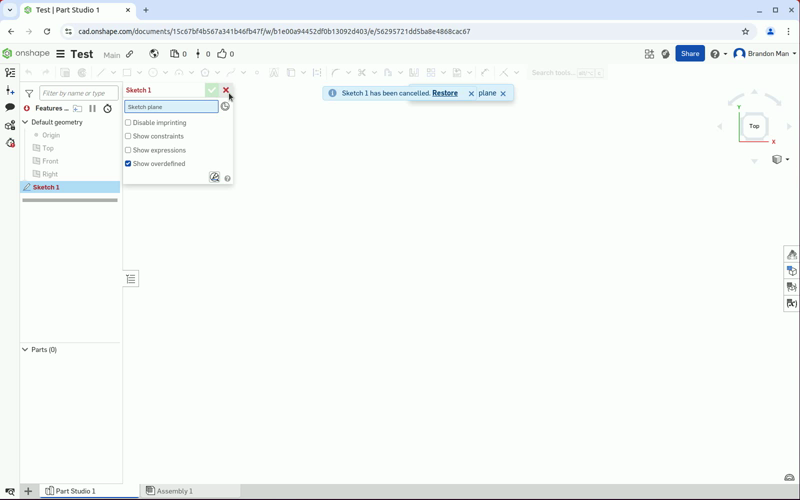
mouse_move(73, 150)
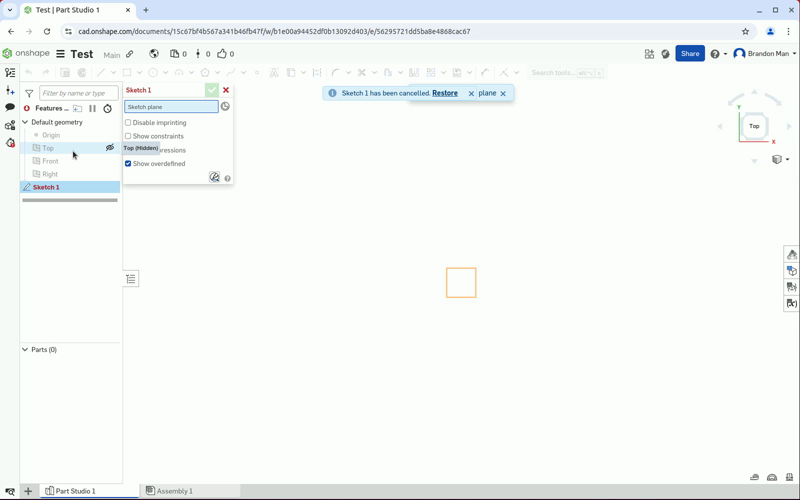
click(73, 150)
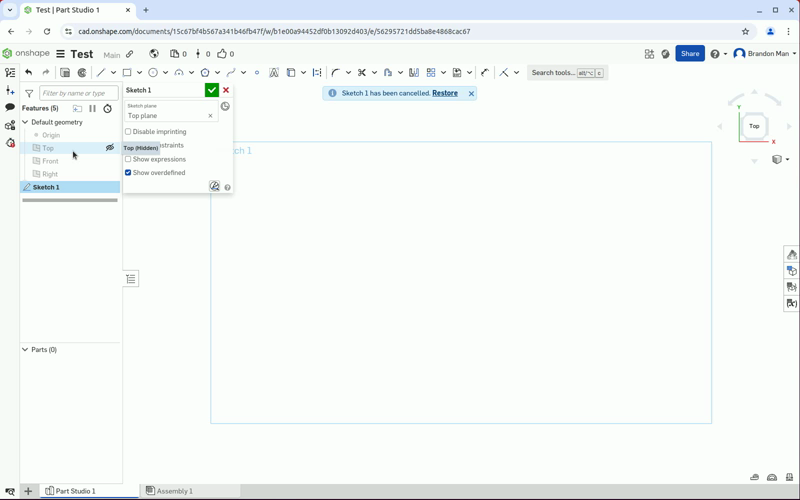
mouse_move(73, 352)
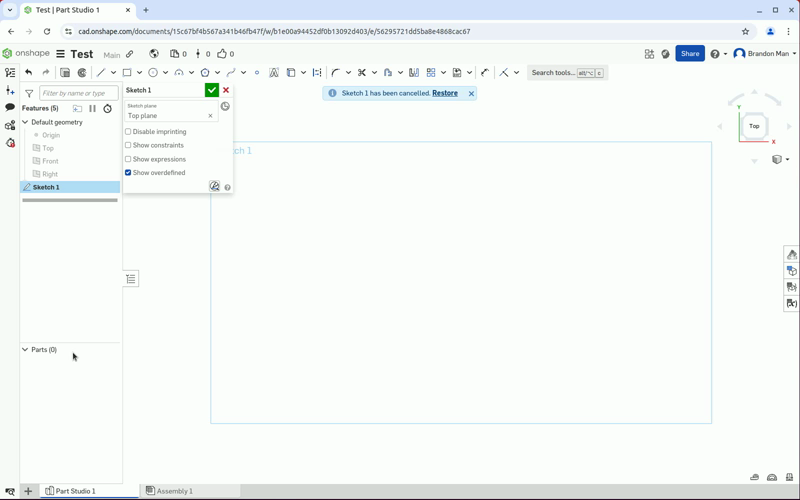
key(y)
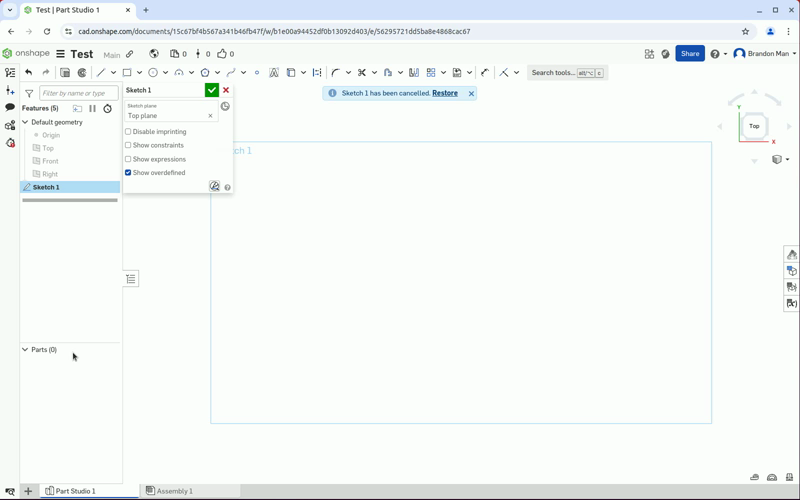
key(l)
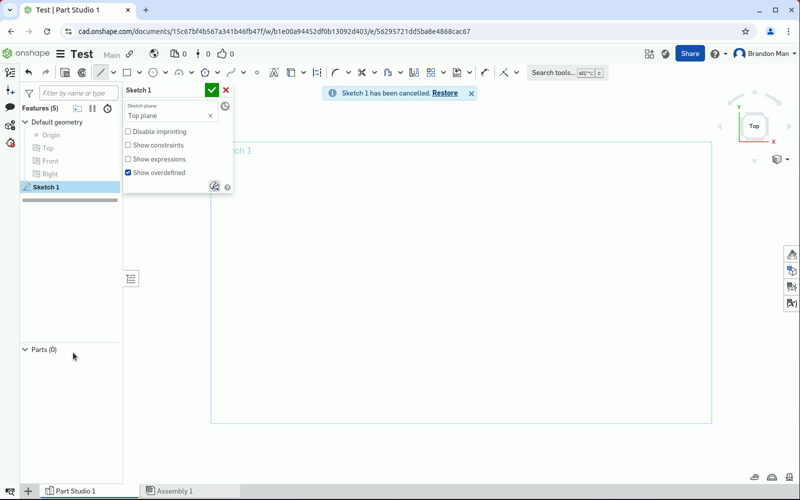
key_down(shift)
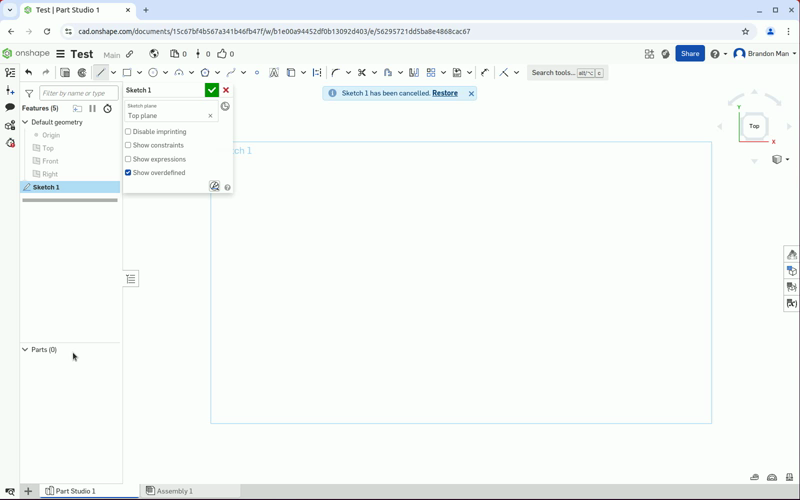
mouse_move(460, 282)
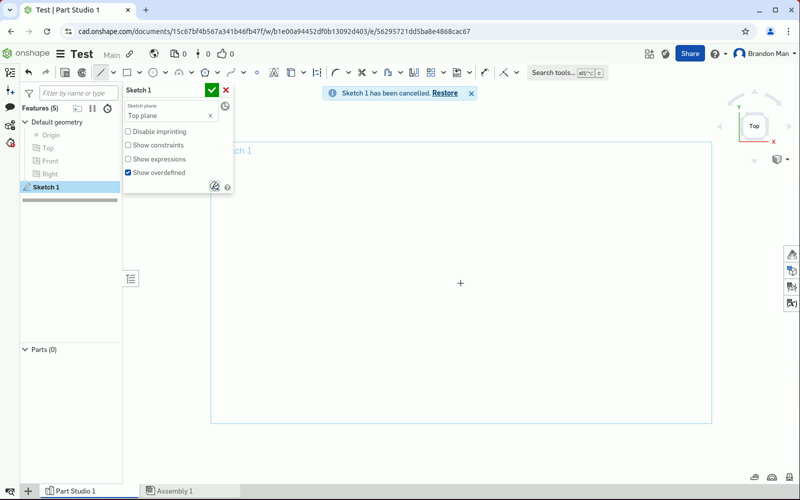
click(460, 282)
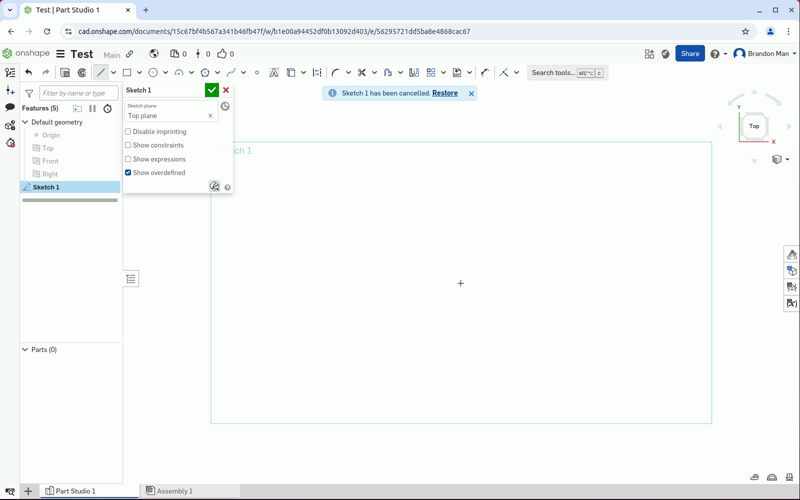
key_up(shift)
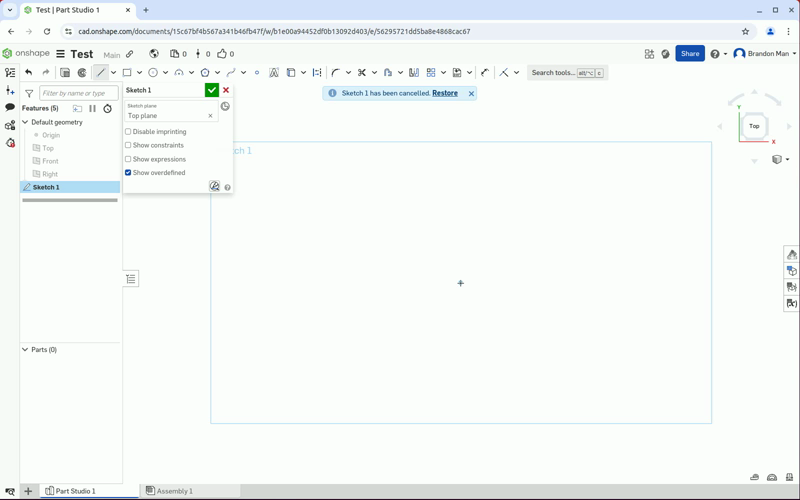
key_down(shift)
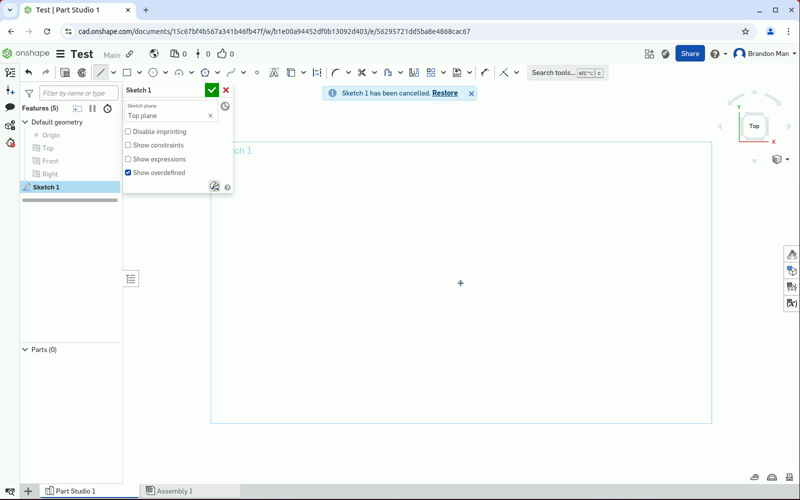
mouse_move(490, 282)
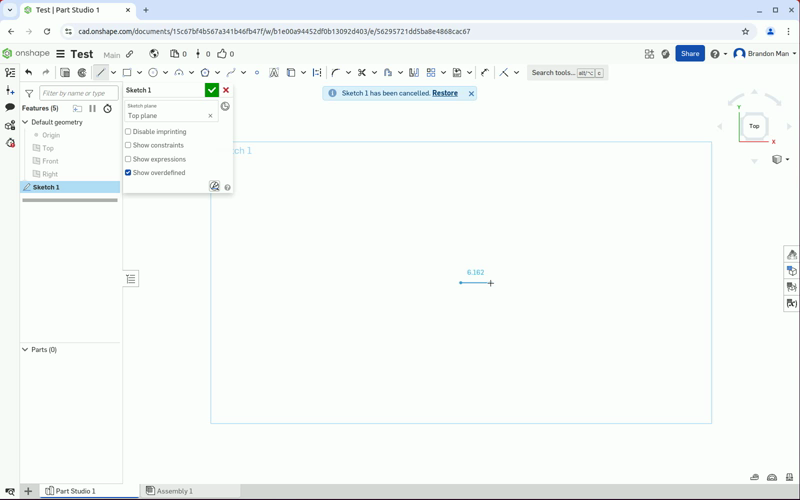
mouse_move(503, 282)
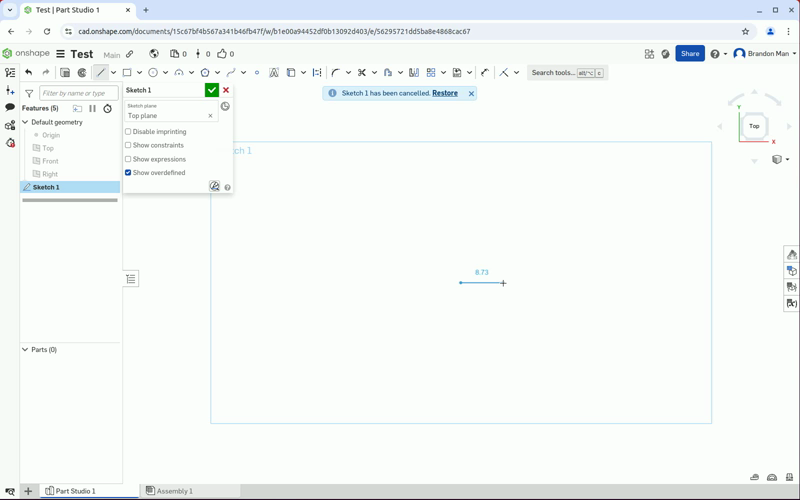
click(503, 282)
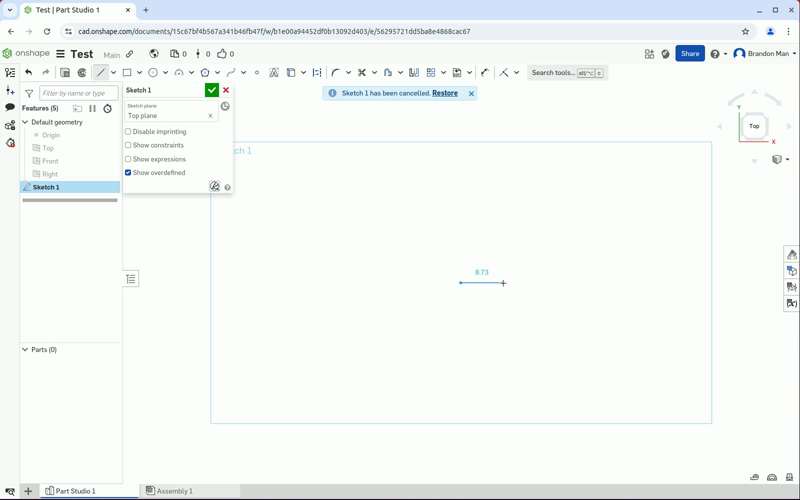
key_up(shift)
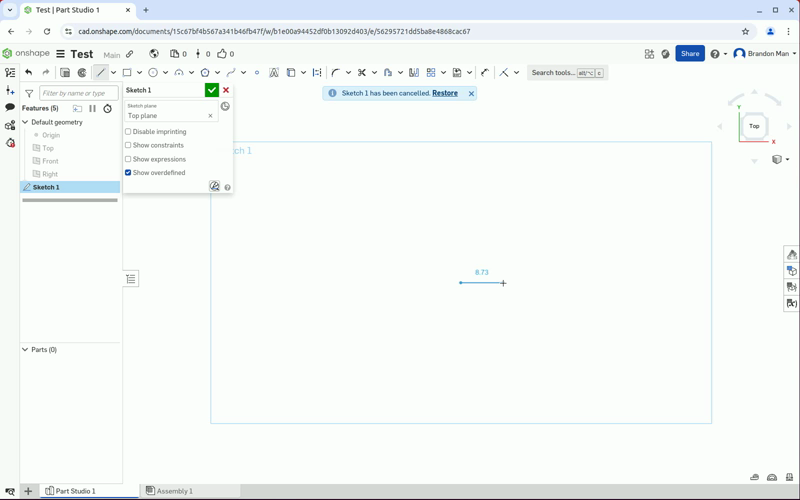
key_down(shift)
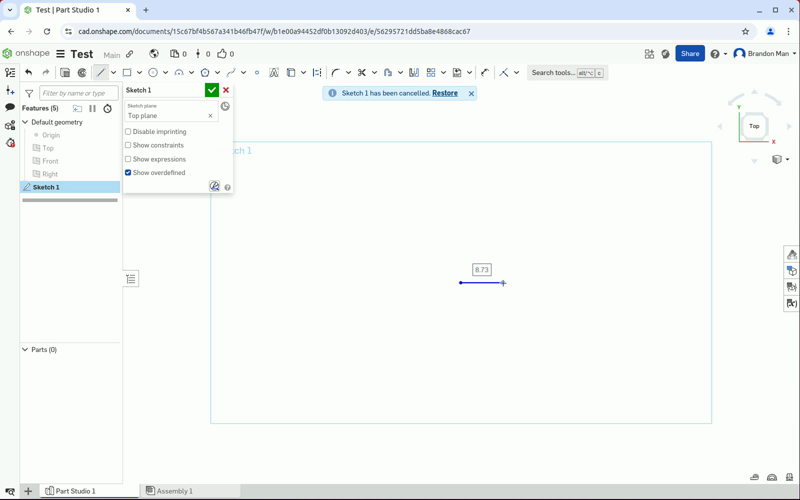
mouse_move(533, 282)
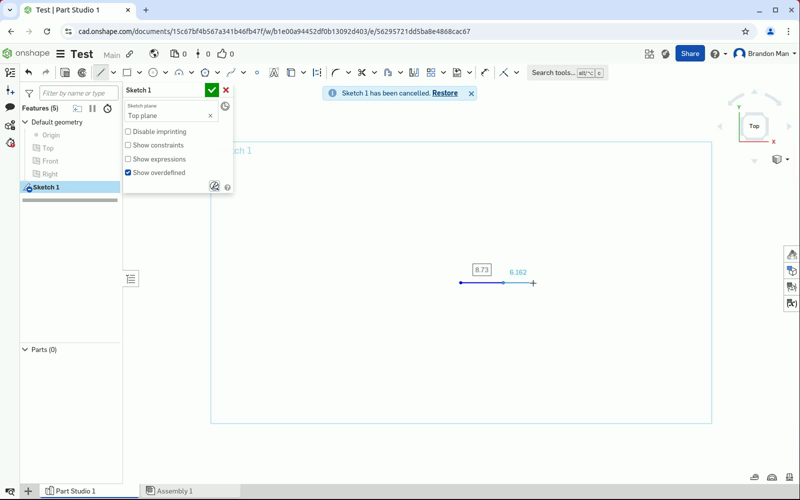
mouse_move(503, 255)
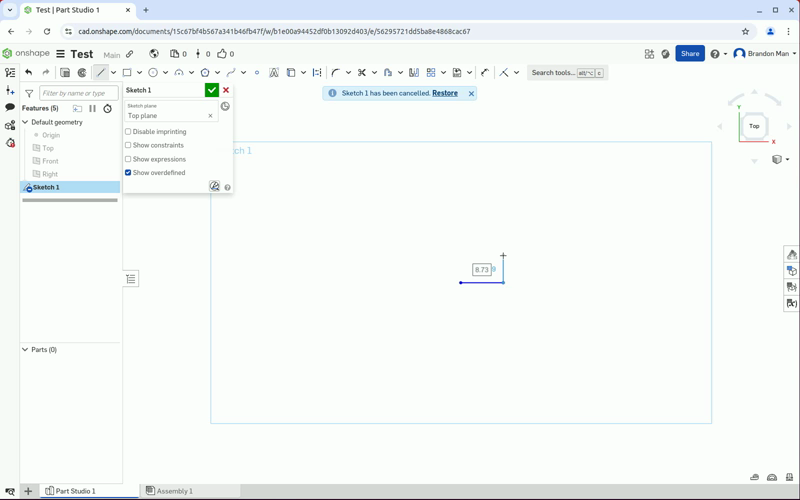
click(503, 255)
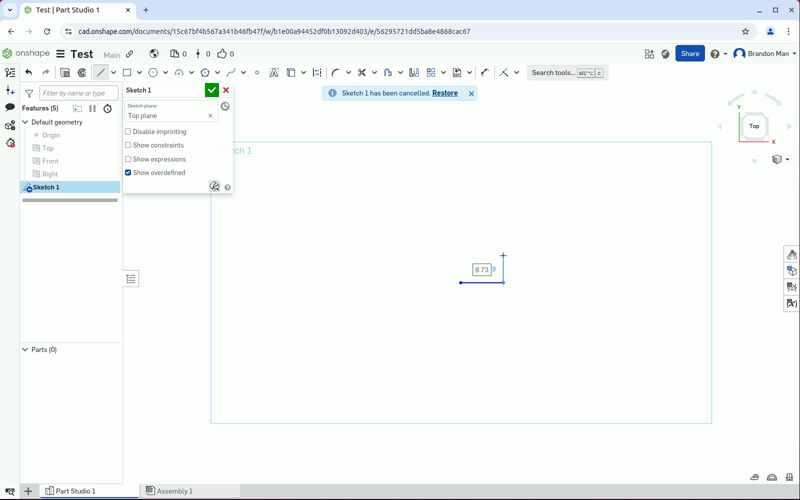
key_up(shift)
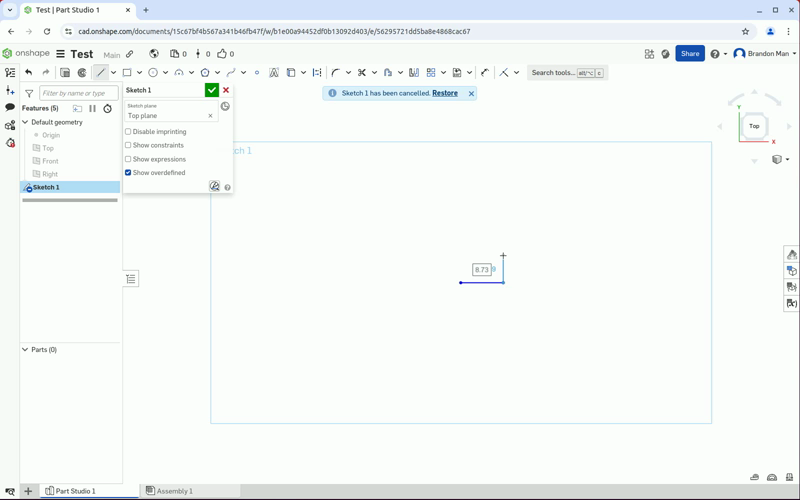
key_down(shift)
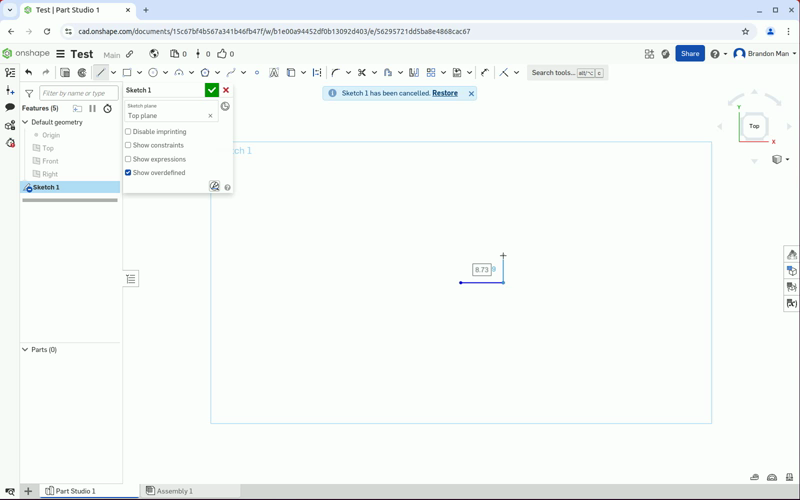
mouse_move(533, 255)
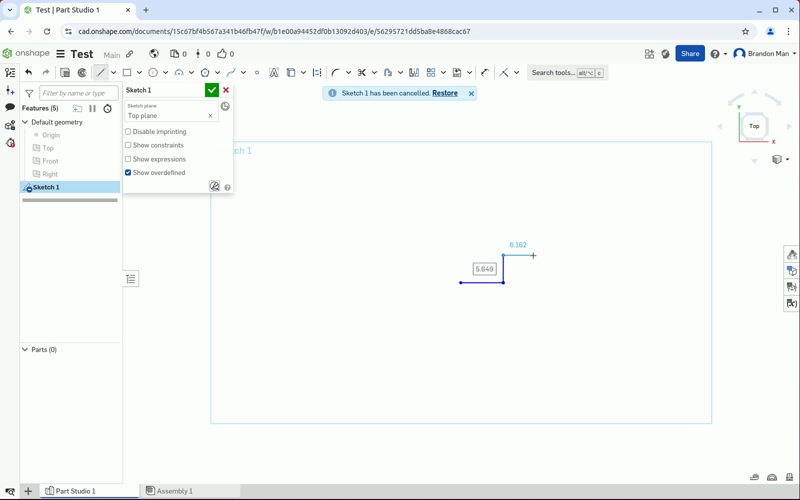
mouse_move(559, 255)
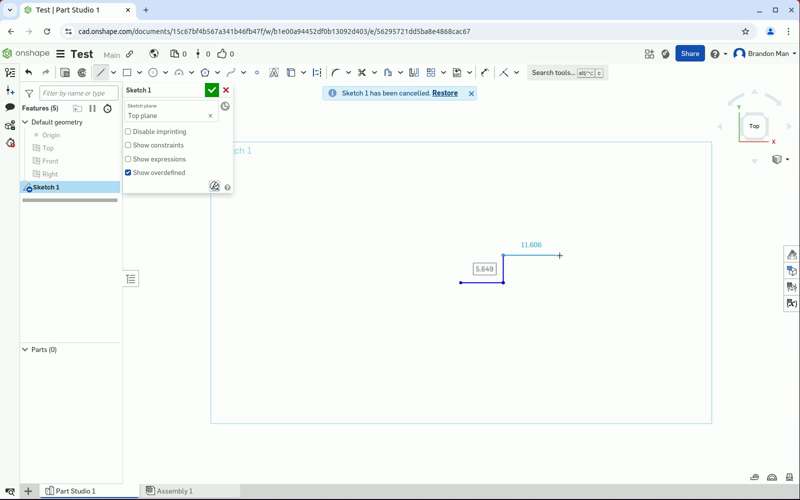
click(559, 255)
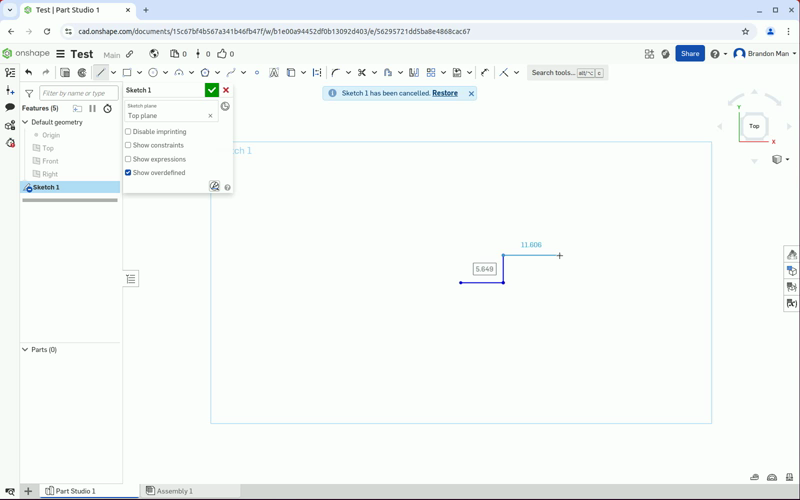
key_up(shift)
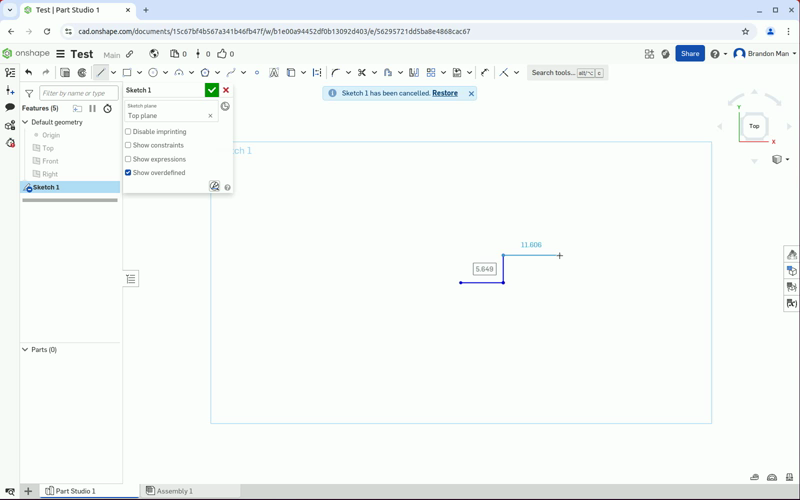
key_down(shift)
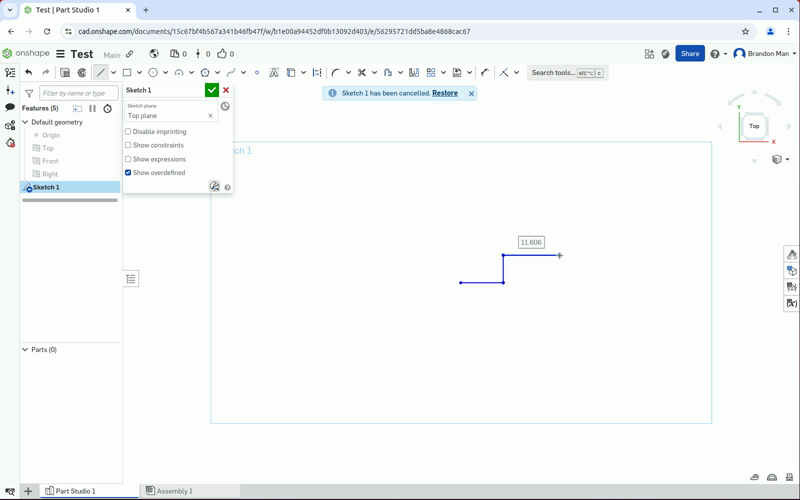
mouse_move(589, 255)
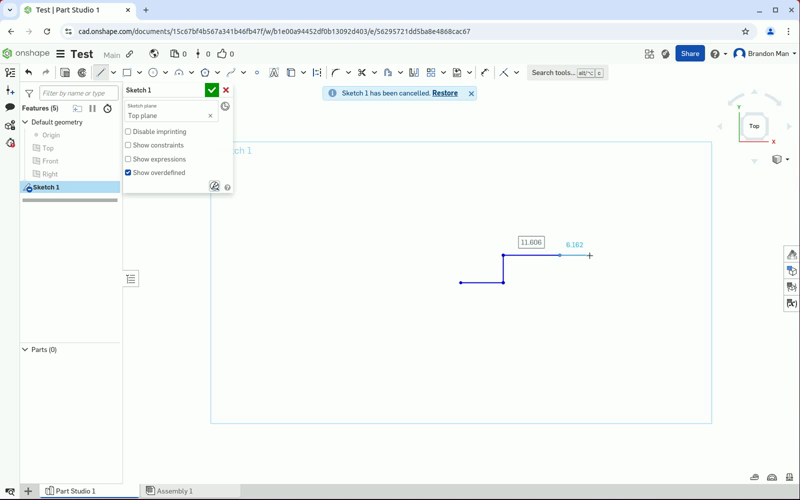
mouse_move(559, 226)
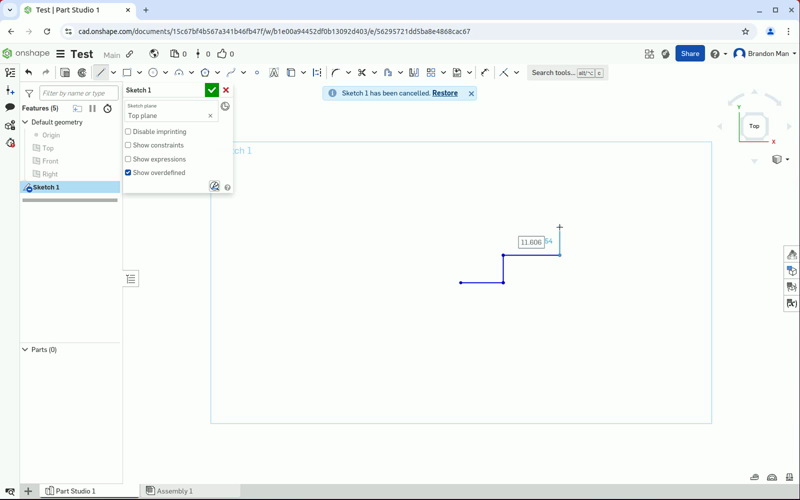
click(559, 226)
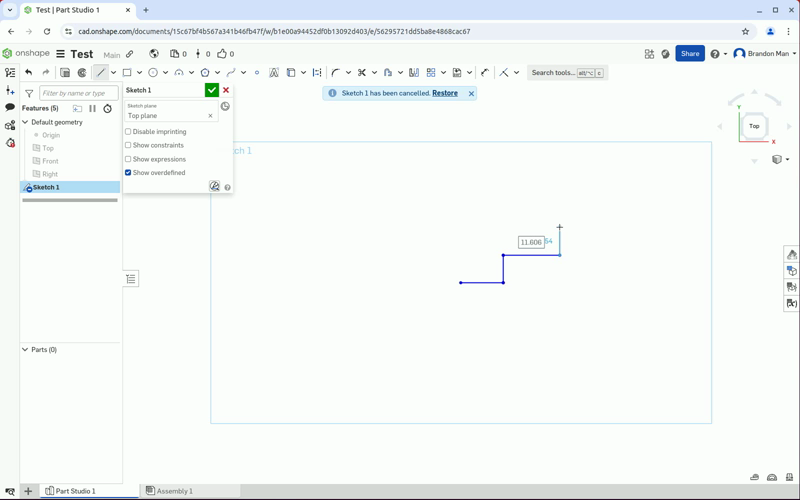
key_up(shift)
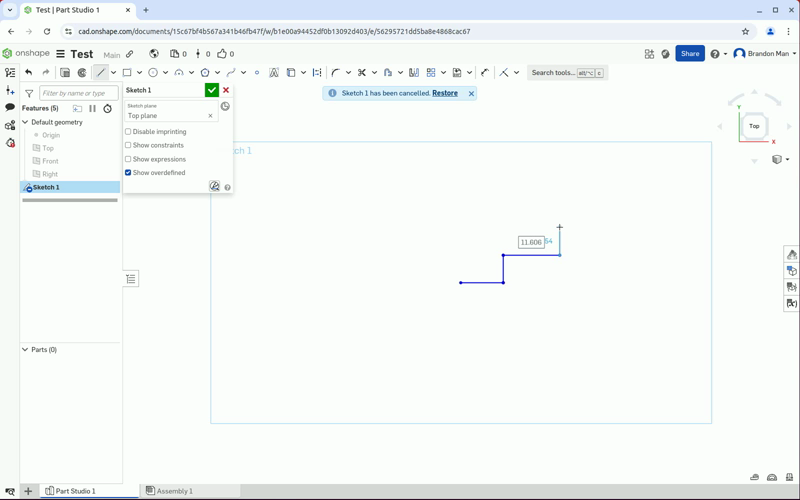
key_down(shift)
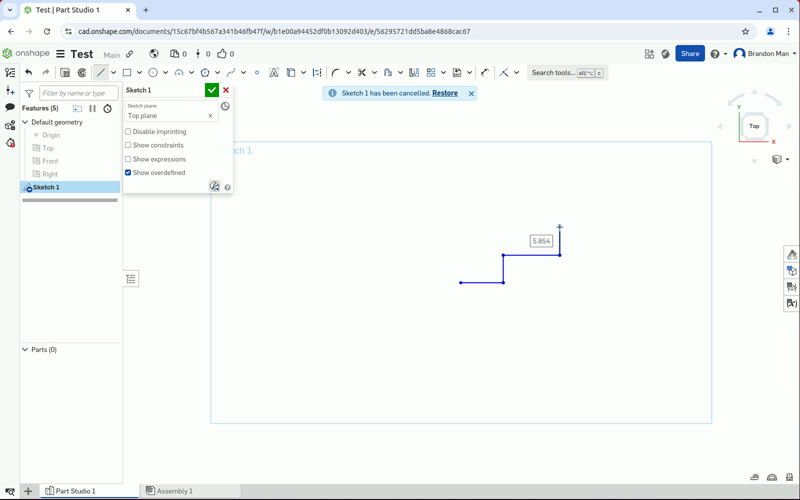
mouse_move(589, 226)
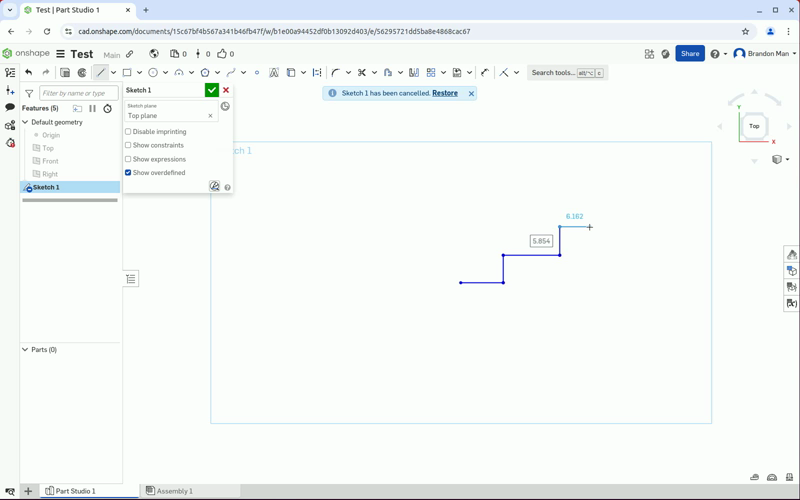
mouse_move(503, 226)
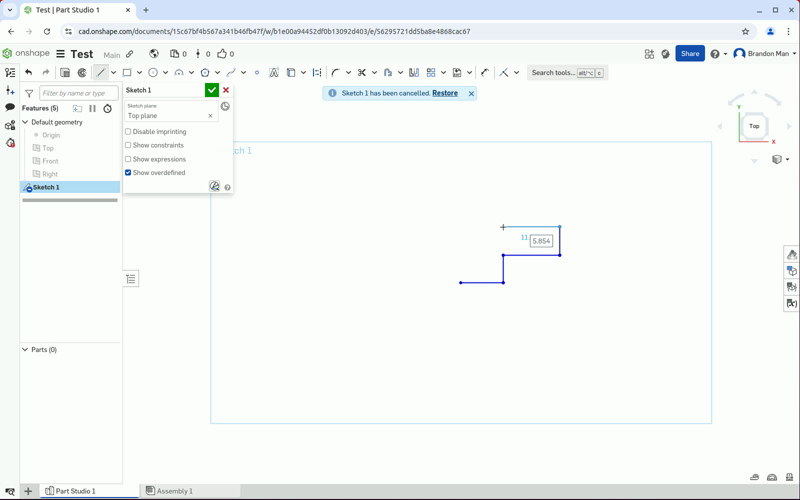
click(503, 226)
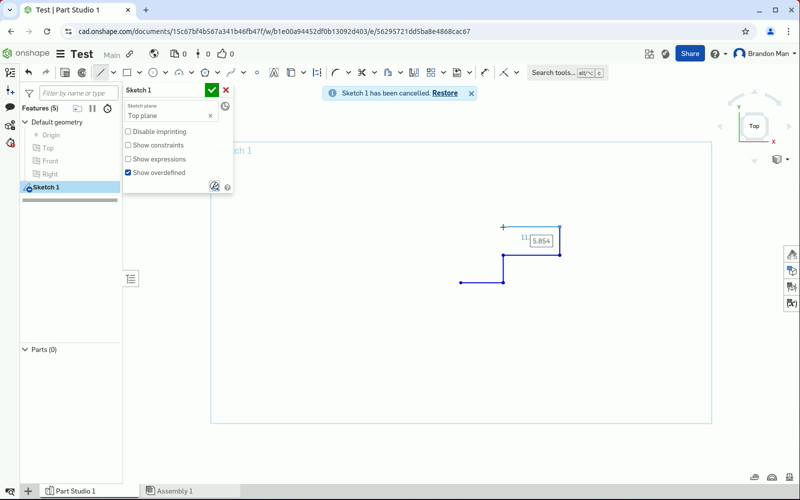
key_up(shift)
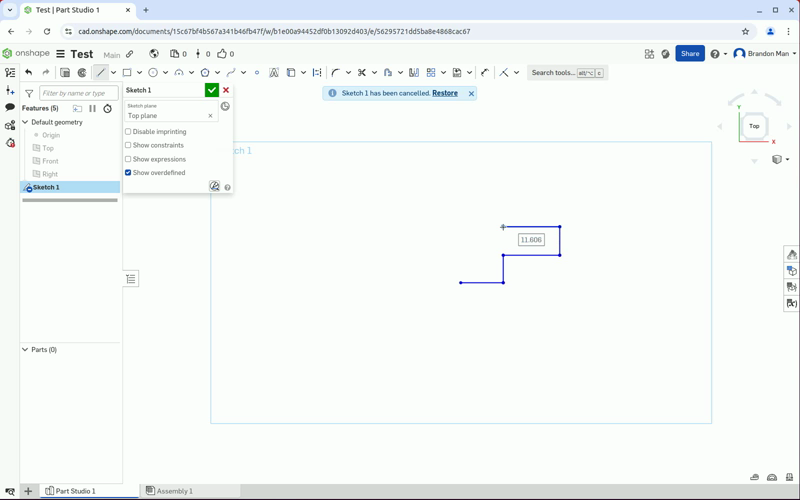
key_down(shift)
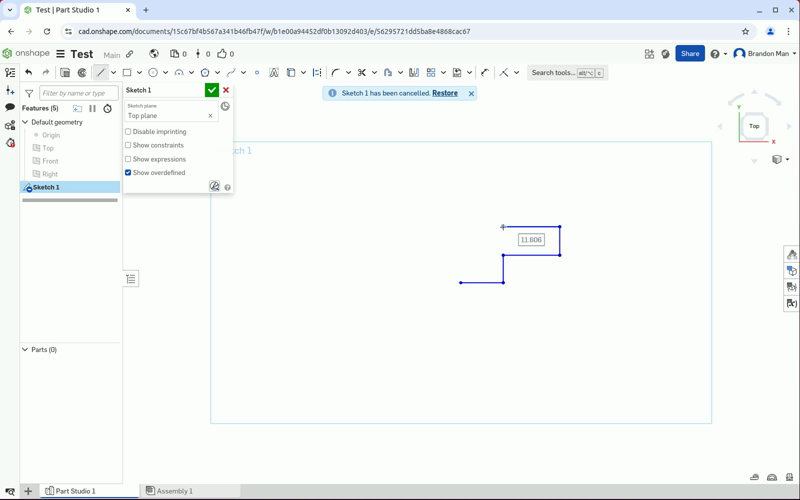
mouse_move(533, 226)
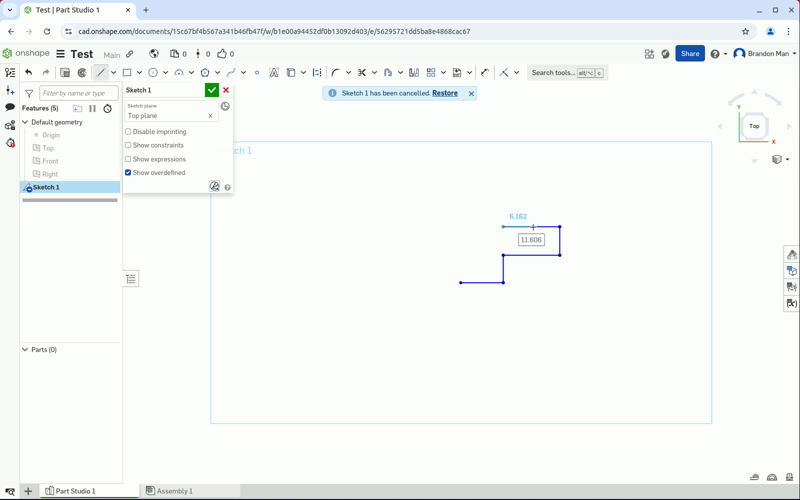
mouse_move(503, 198)
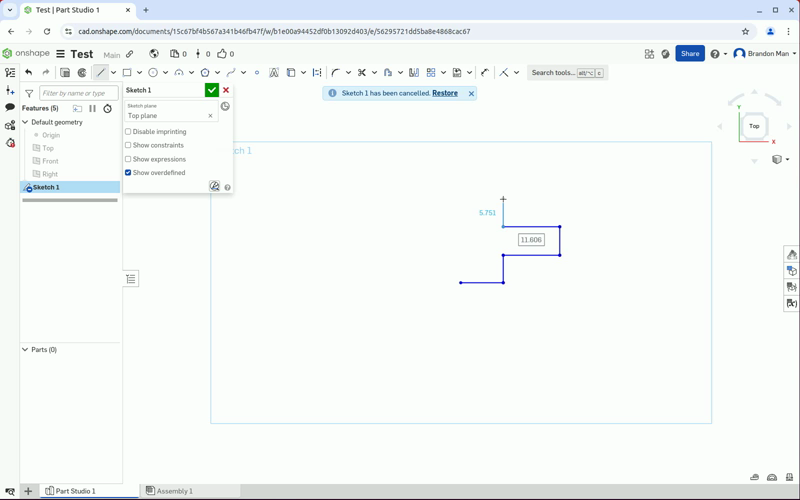
click(503, 198)
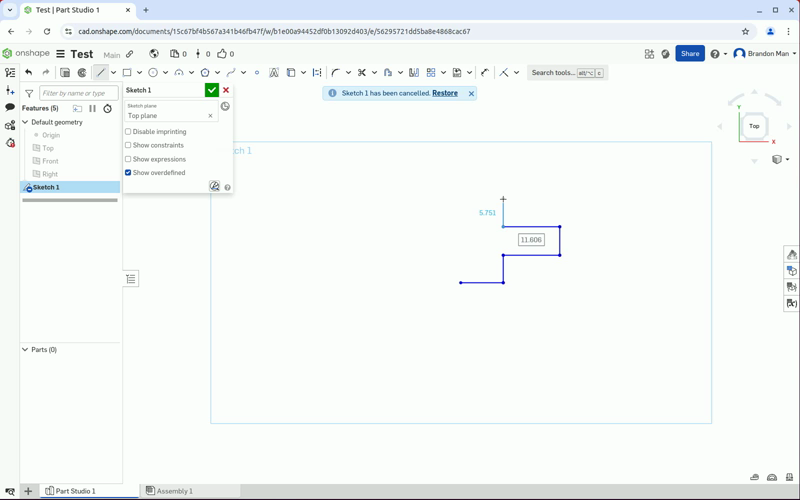
key_up(shift)
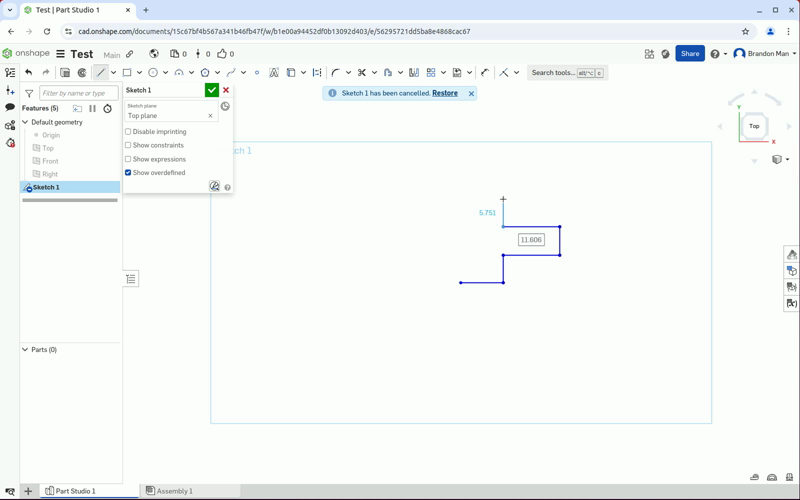
key_down(shift)
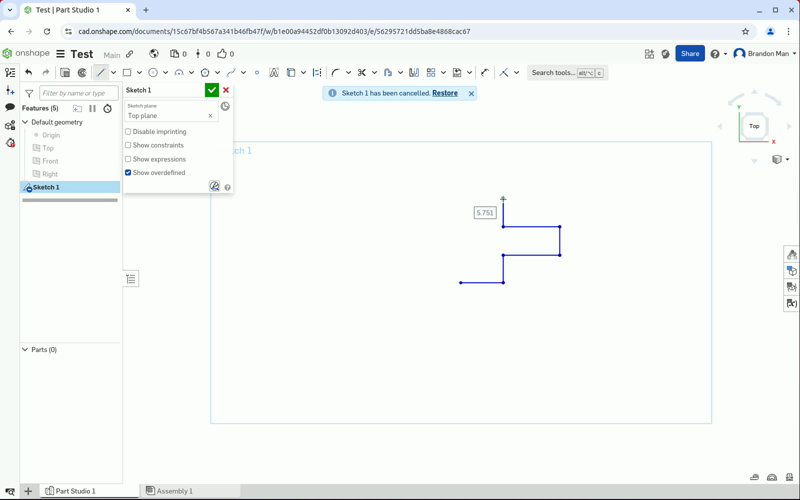
mouse_move(533, 198)
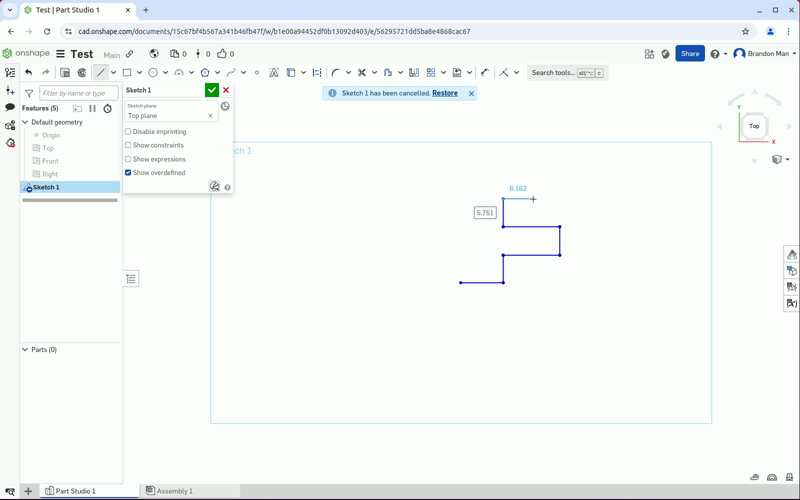
mouse_move(460, 198)
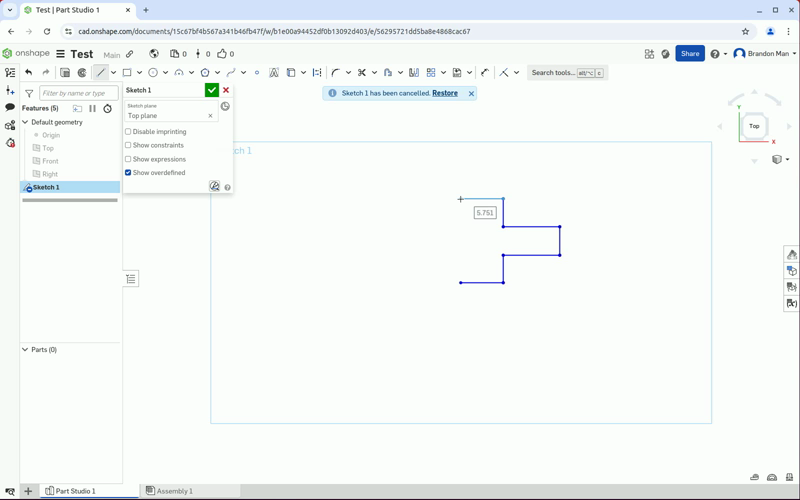
click(460, 198)
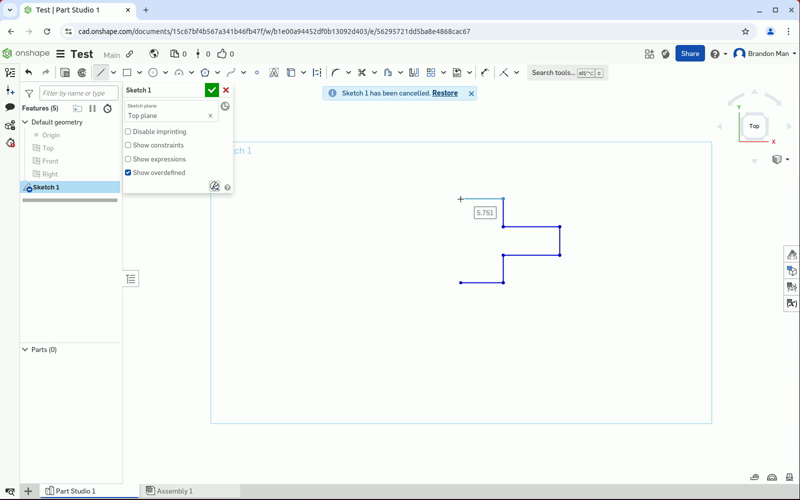
key_up(shift)
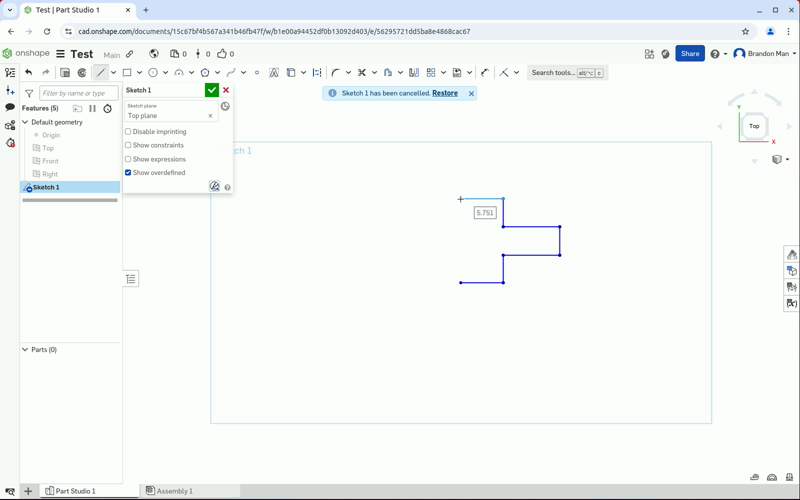
key_down(shift)
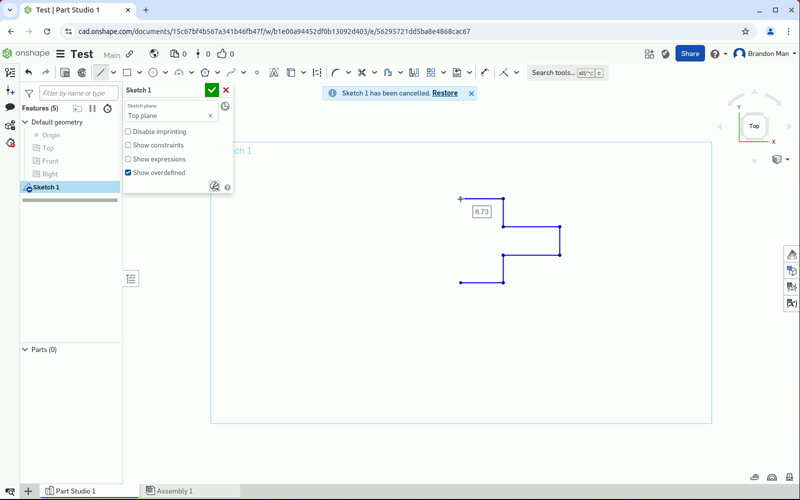
mouse_move(460, 282)
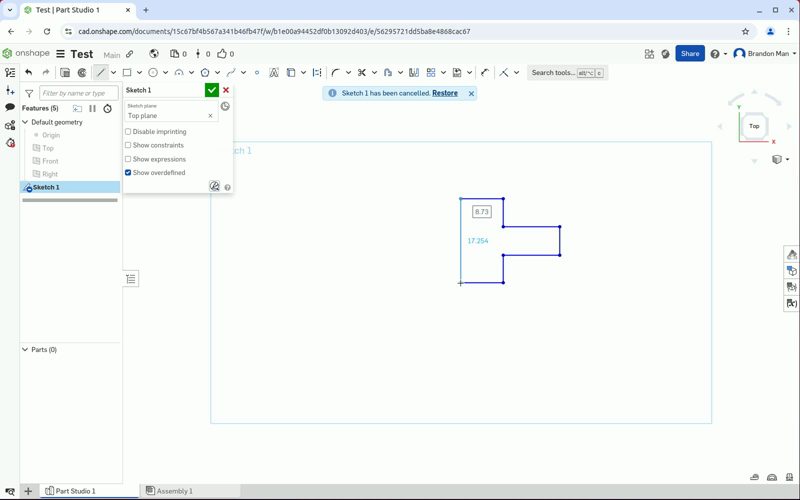
key_up(shift)
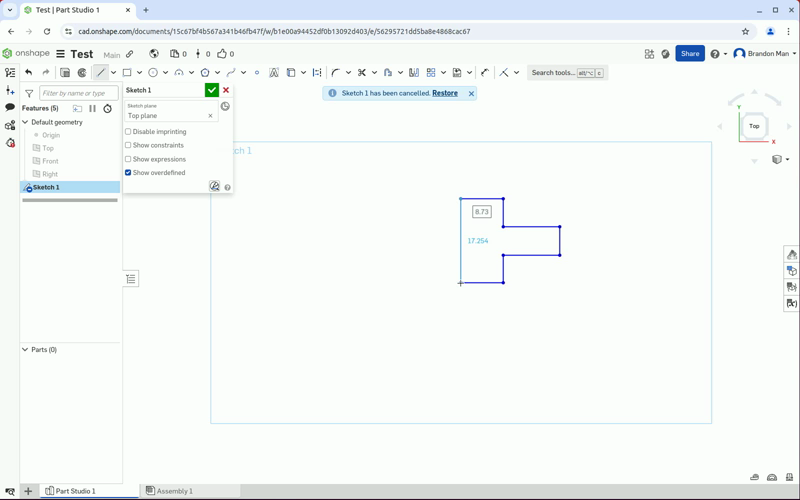
click(460, 282)
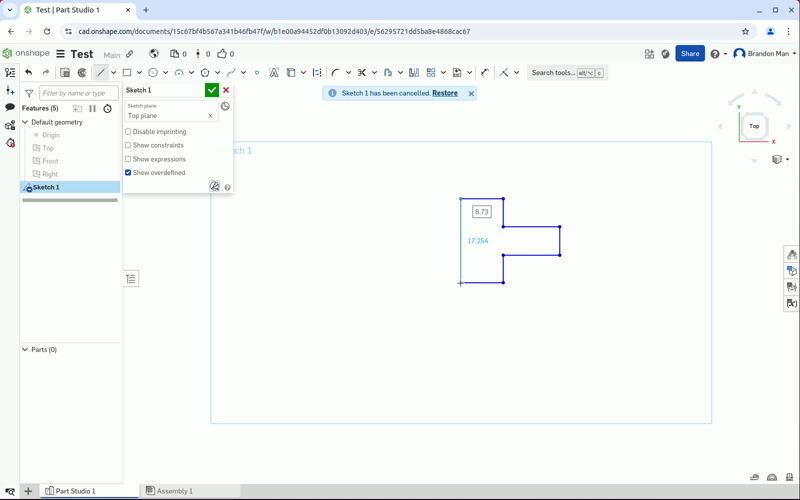
key(esc)
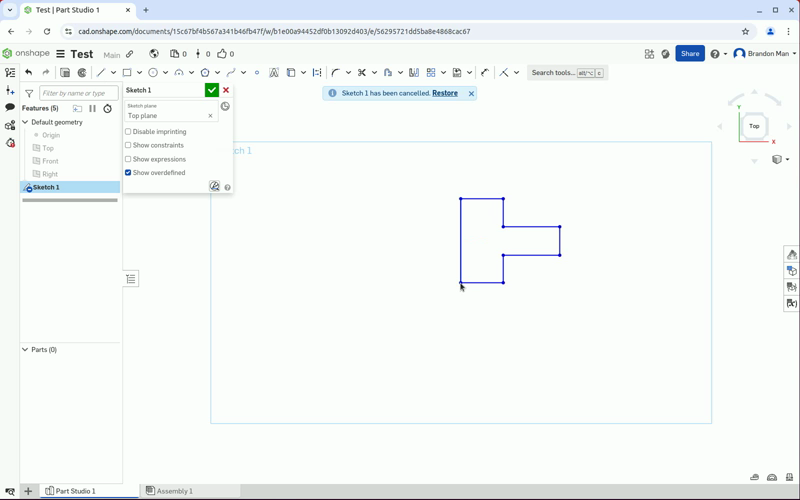
mouse_move(535, 251)
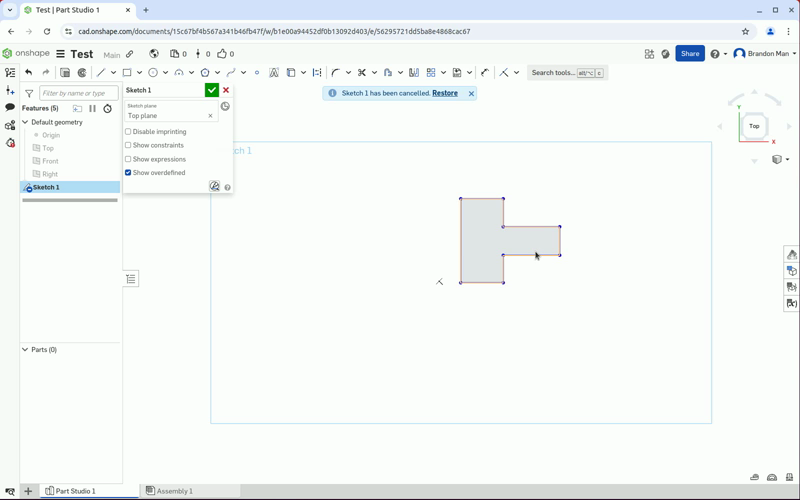
click(535, 251)
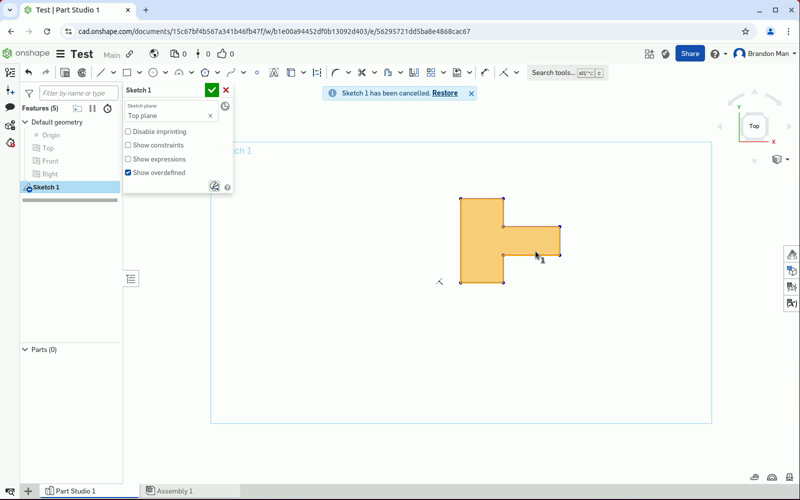
mouse_move(73, 352)
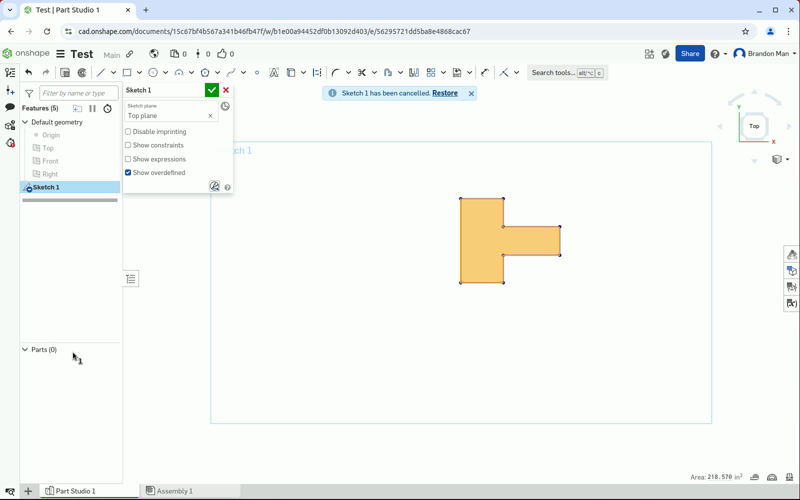
key(shift+y)
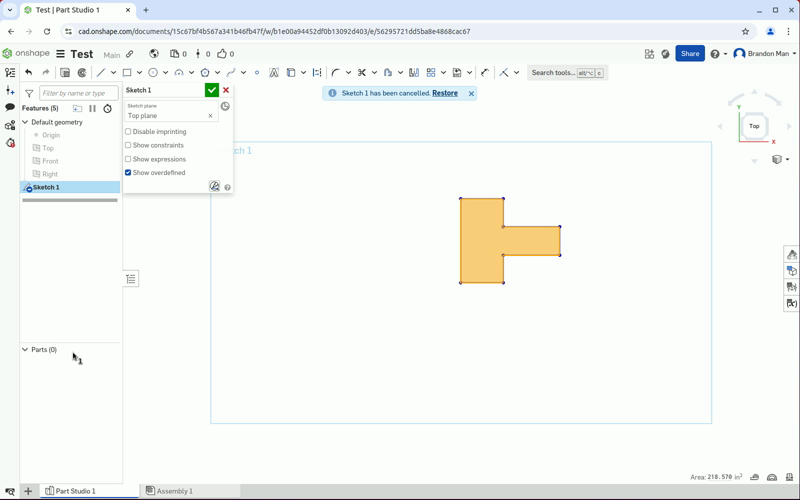
key(shift+e)
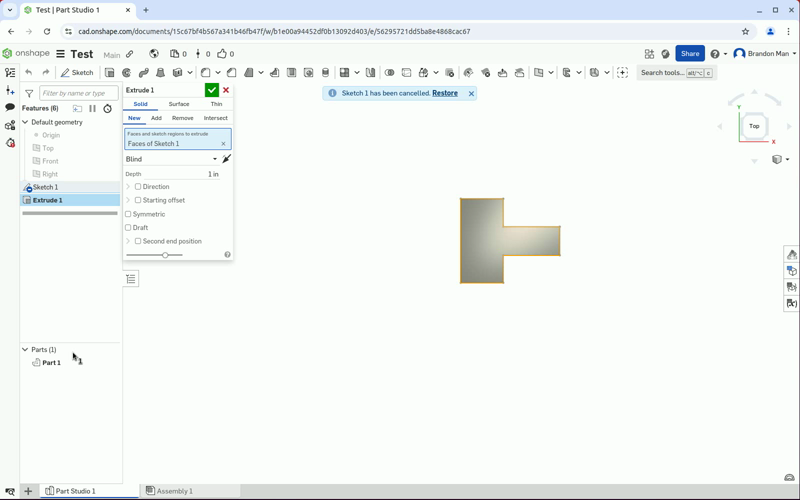
mouse_move(143, 106)
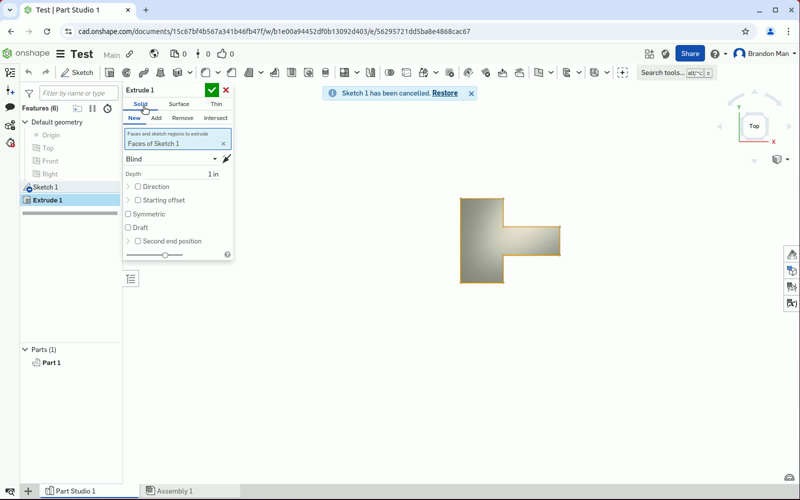
click(143, 106)
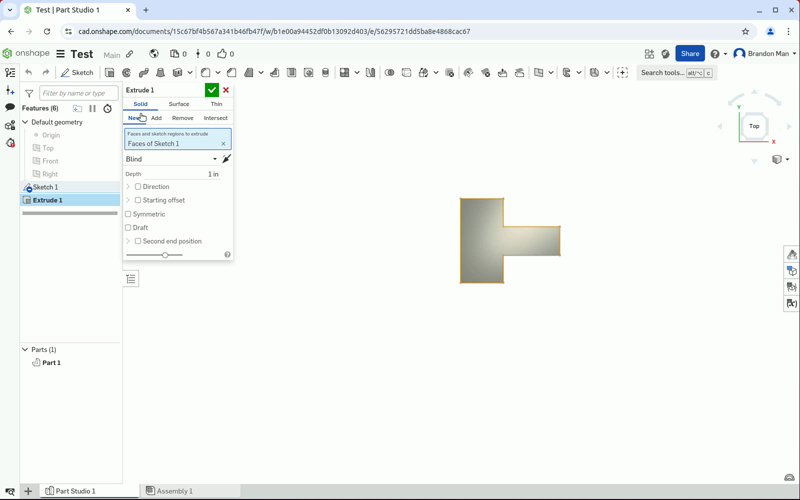
mouse_move(137, 120)
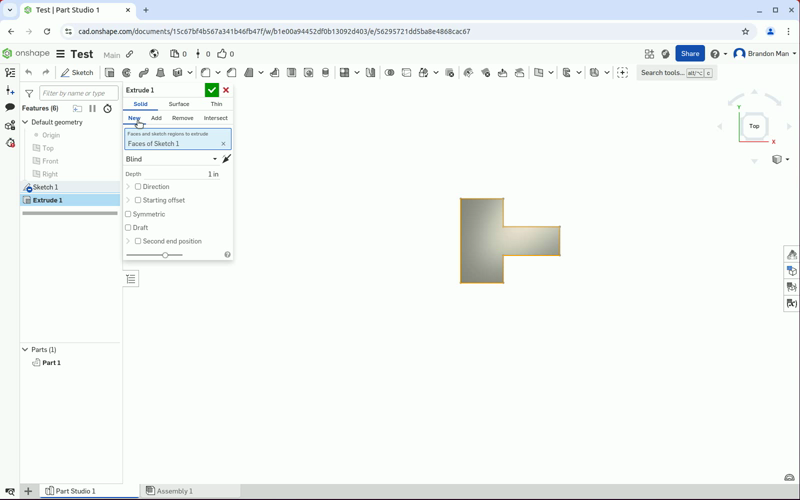
click(137, 120)
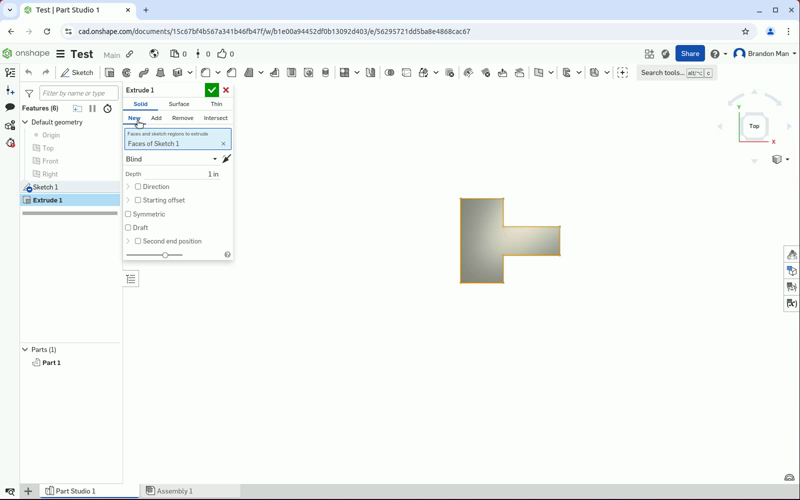
key(tab, 4)
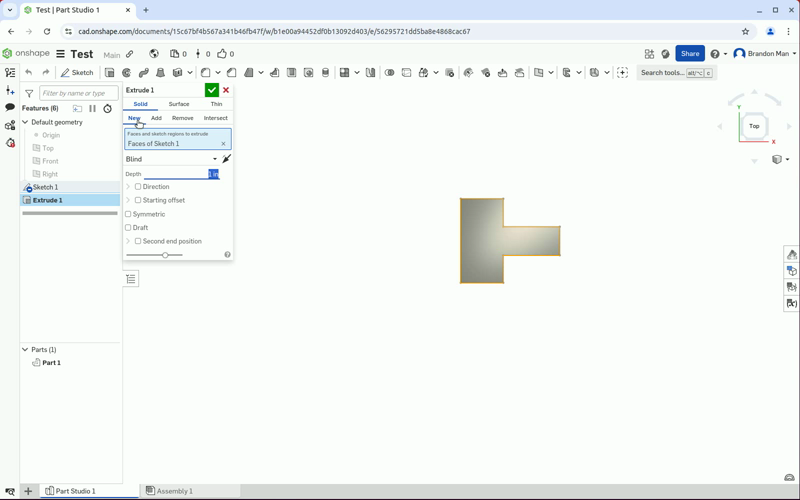
text(14.443)
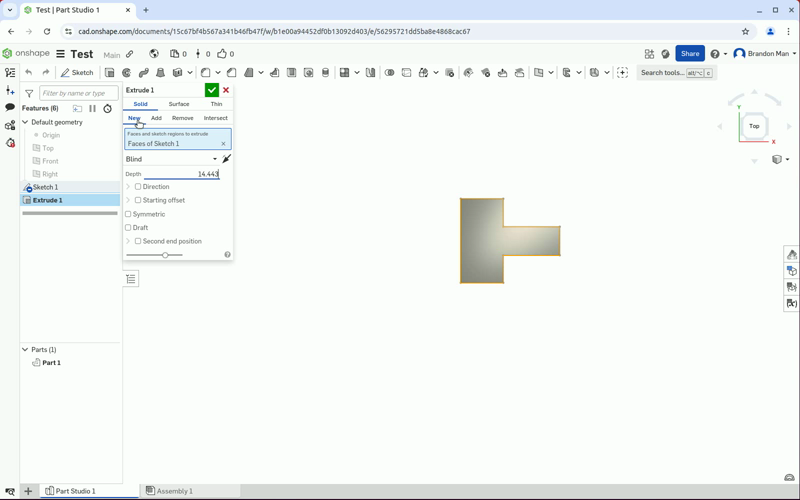
key(enter)
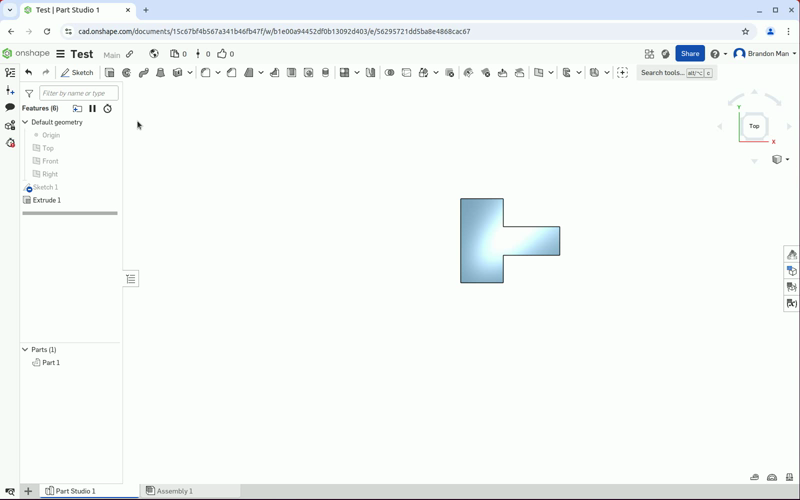
key(shift+h)
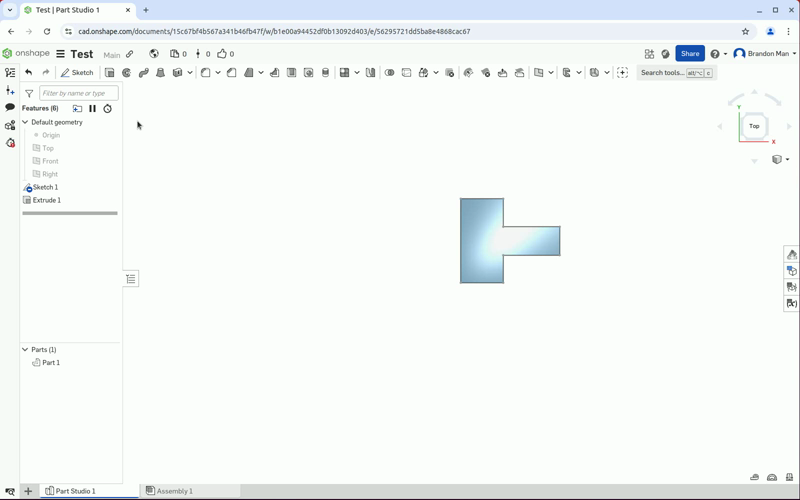
key(shift+h)
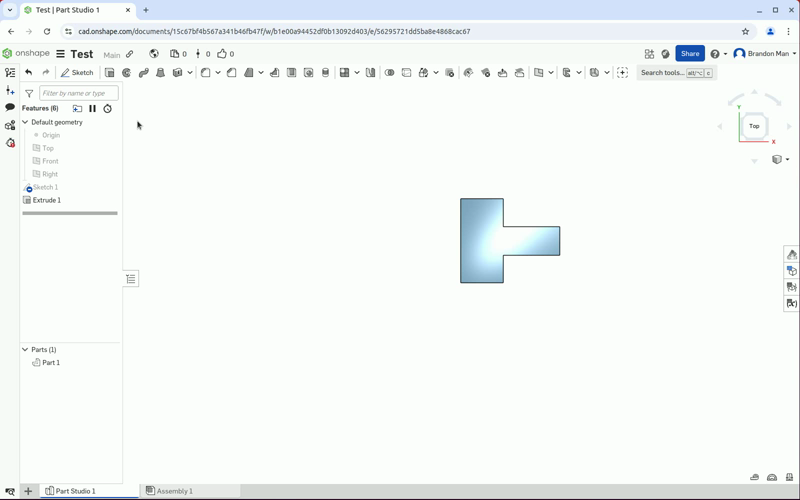
mouse_move(73, 189)
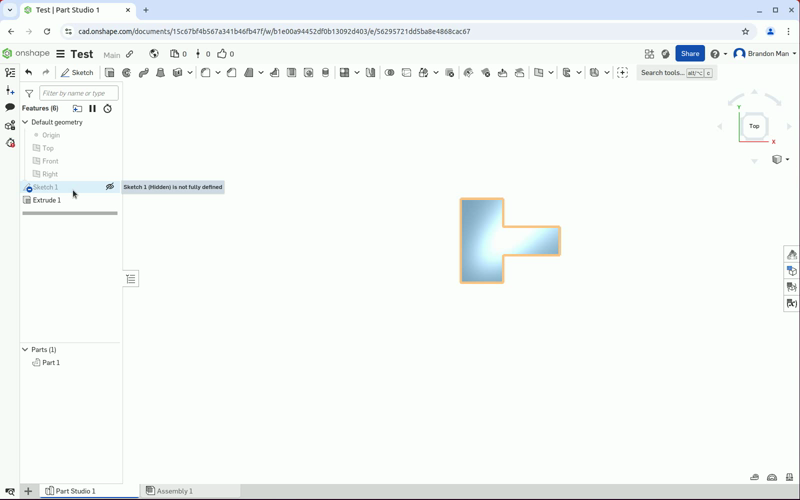
click(73, 189)
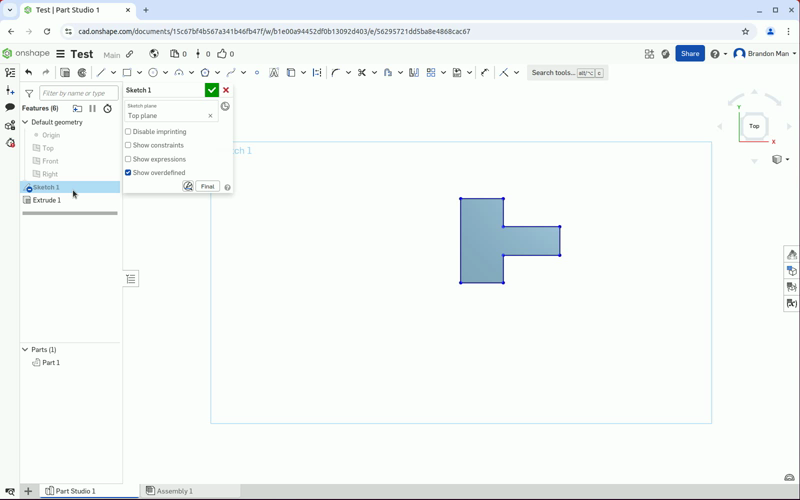
mouse_move(229, 92)
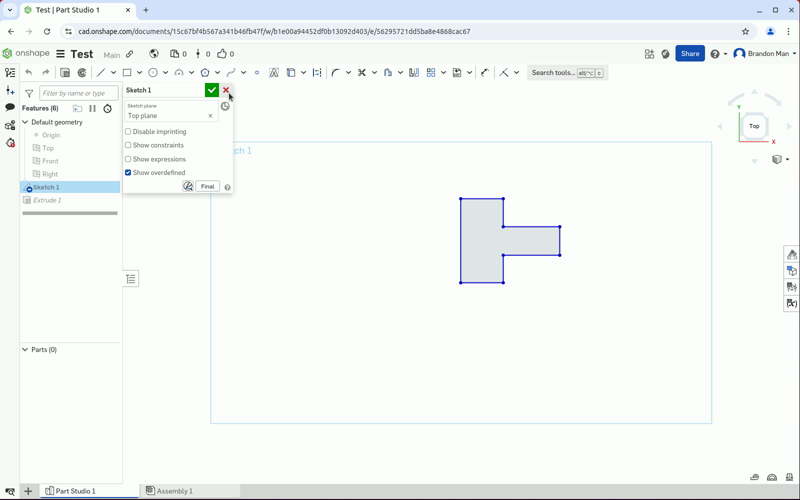
click(229, 92)
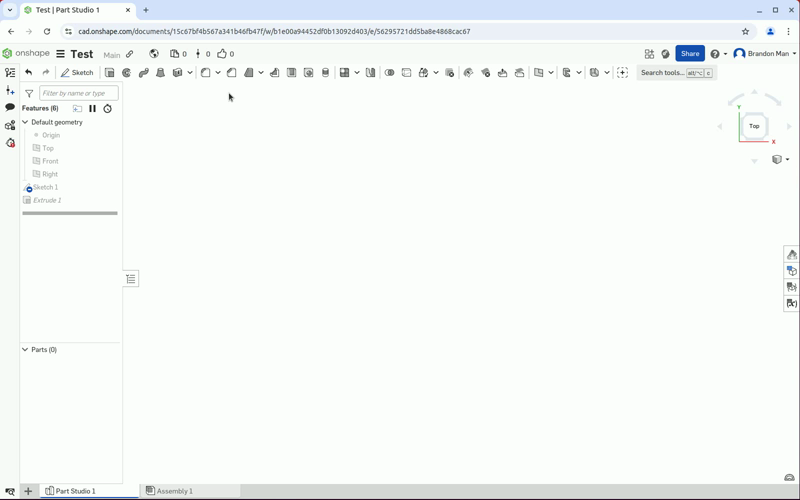
mouse_move(73, 352)
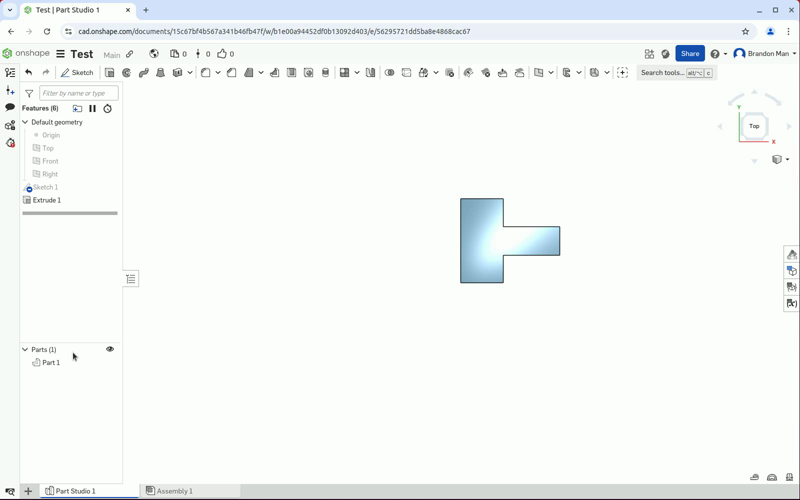
key(y)
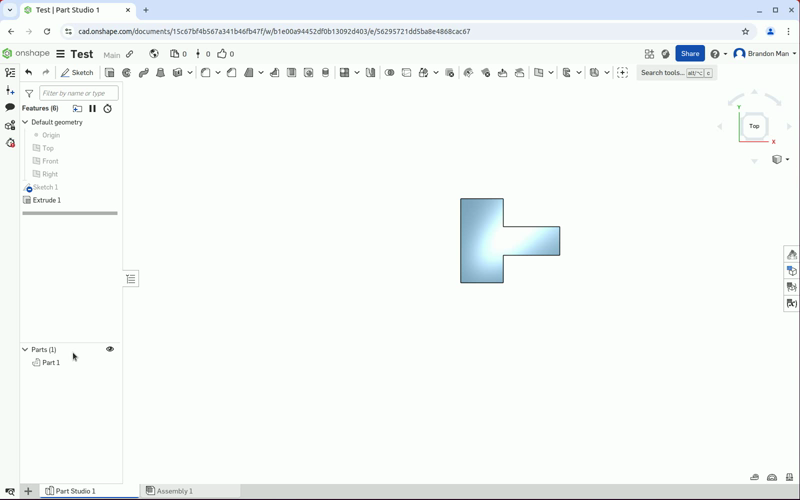
key(shift+p)
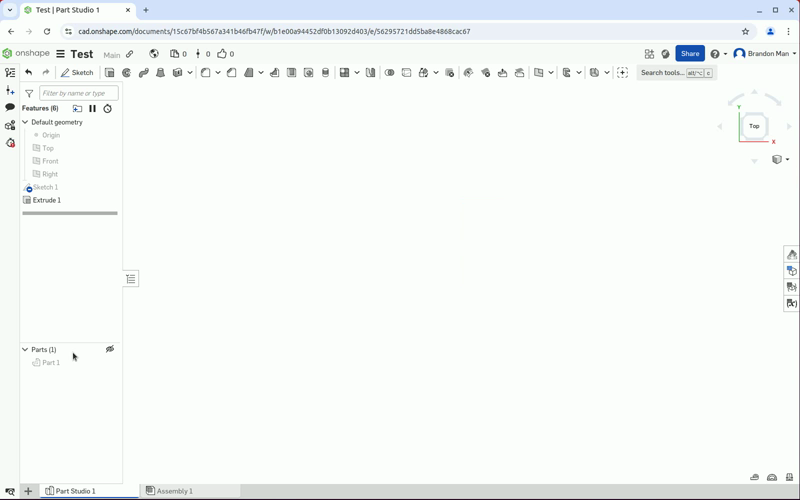
key(space)
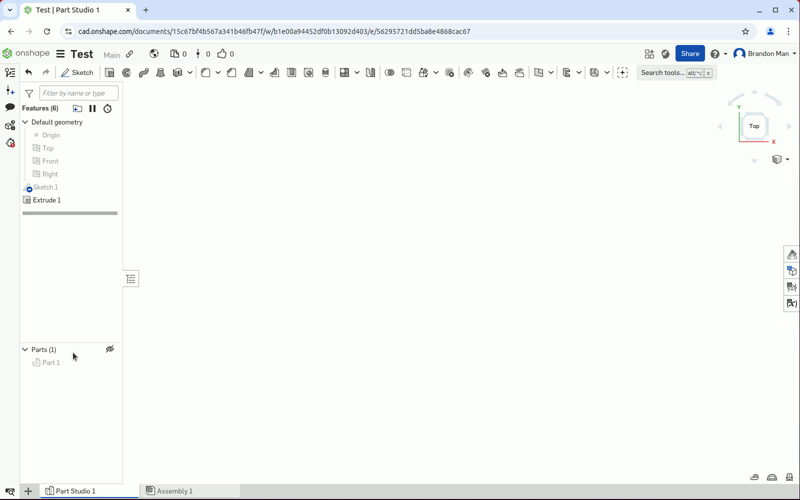
key_down(shift)
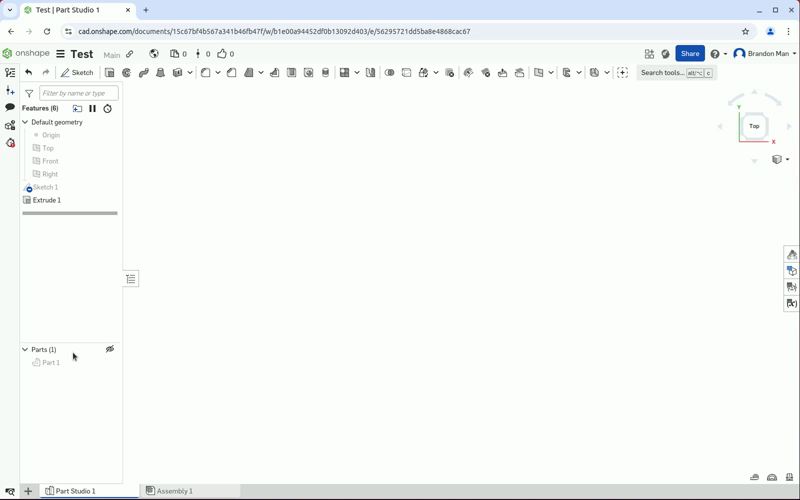
key(up)
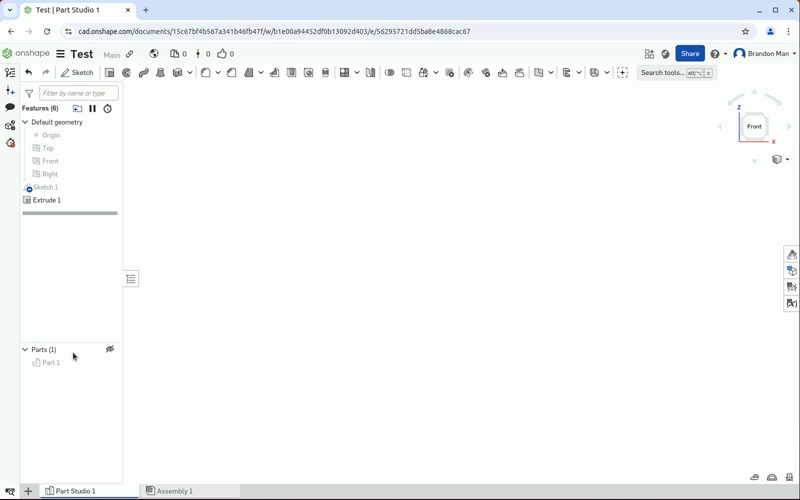
key_up(shift)
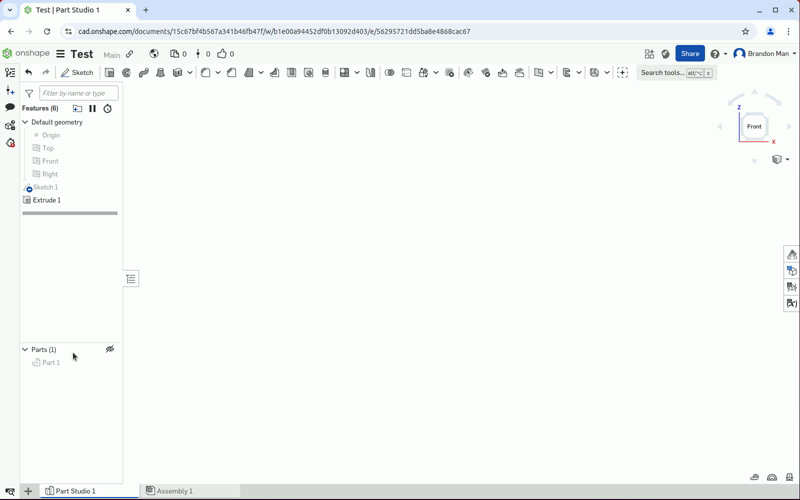
mouse_move(73, 352)
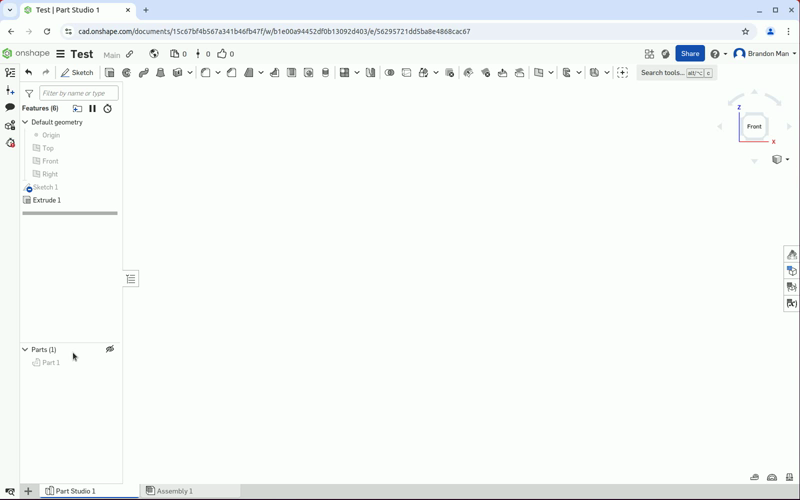
key(shift+y)
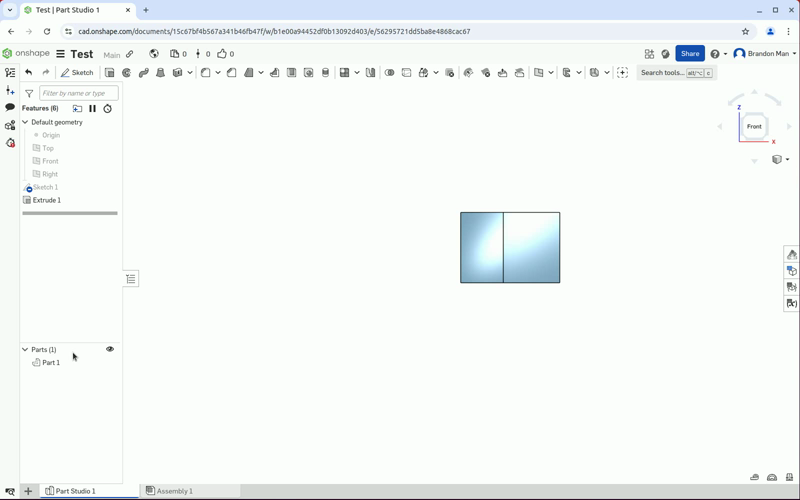
mouse_move(541, 75)
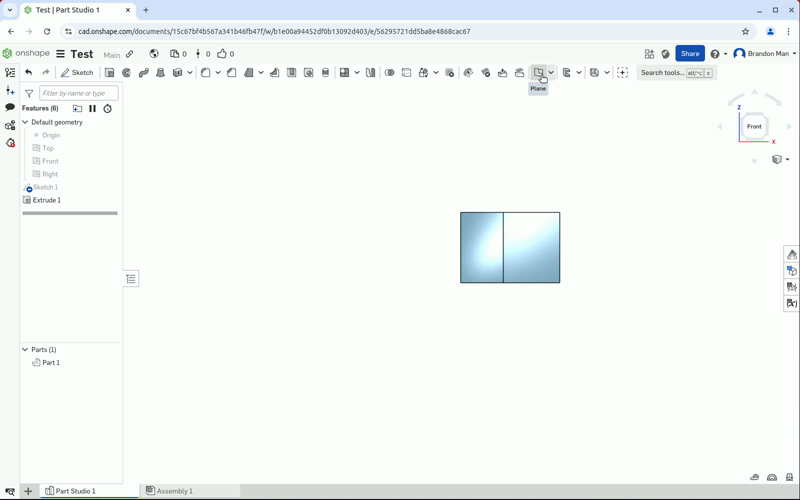
click(541, 75)
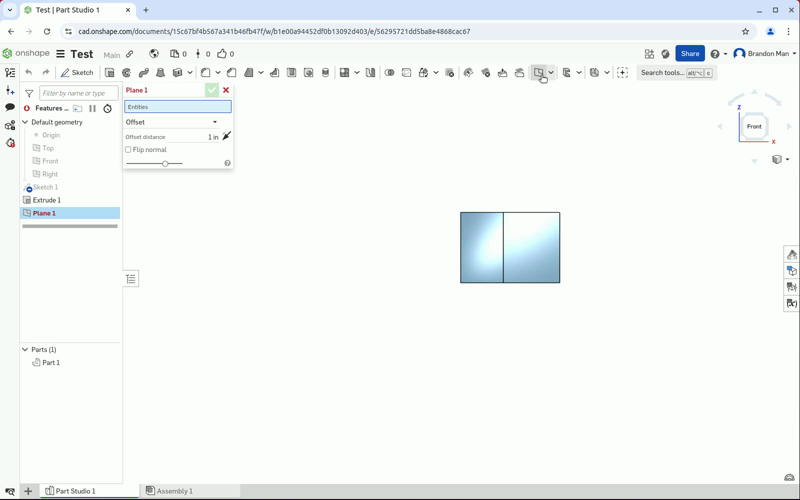
mouse_move(73, 163)
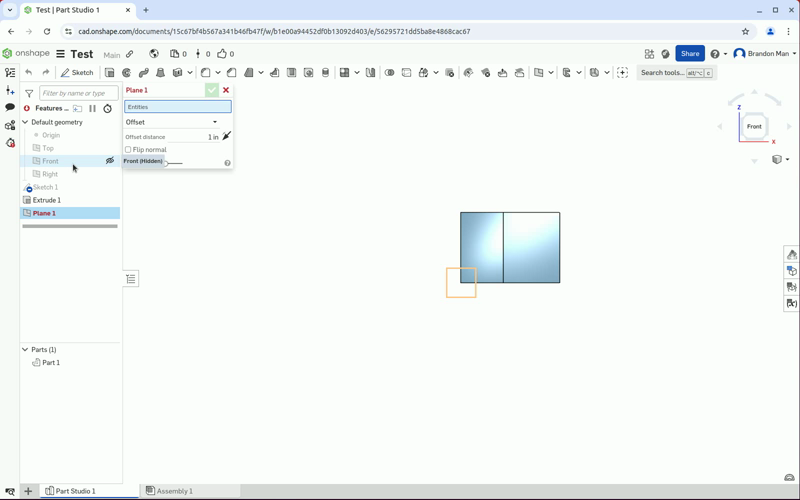
click(73, 163)
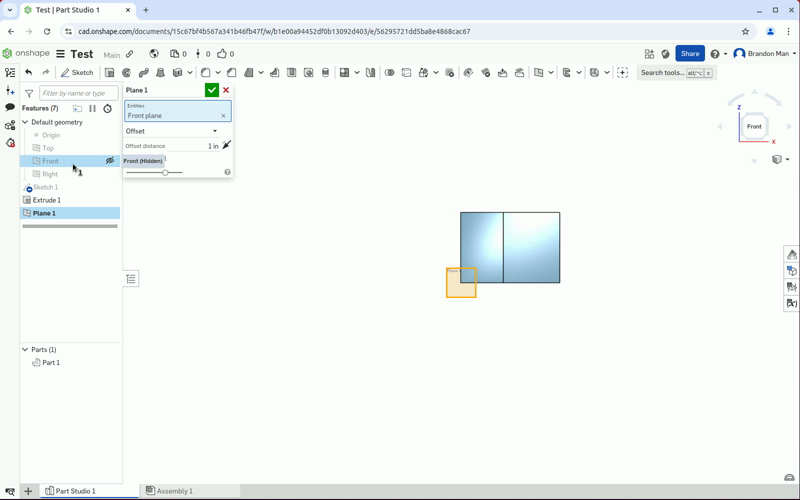
key(tab, 2)
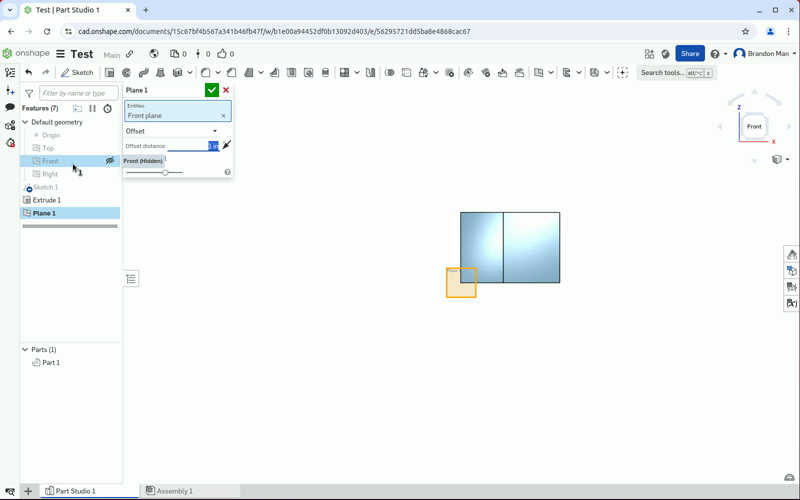
text(5.792)
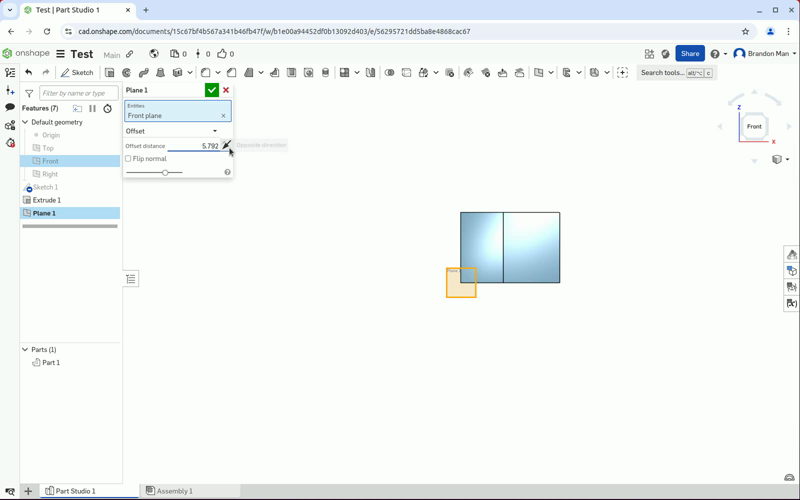
mouse_move(229, 147)
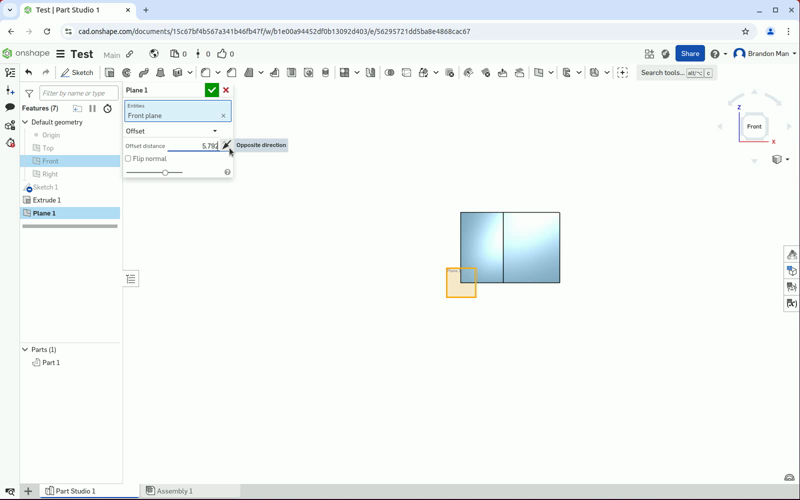
click(229, 147)
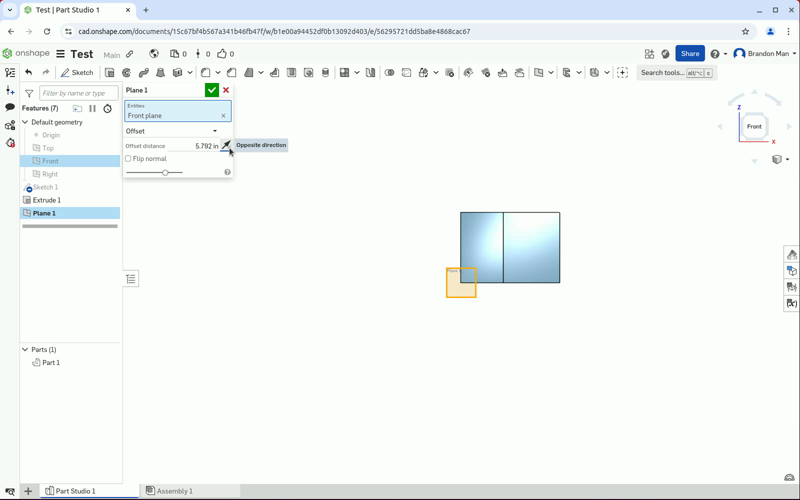
key(enter, 2)
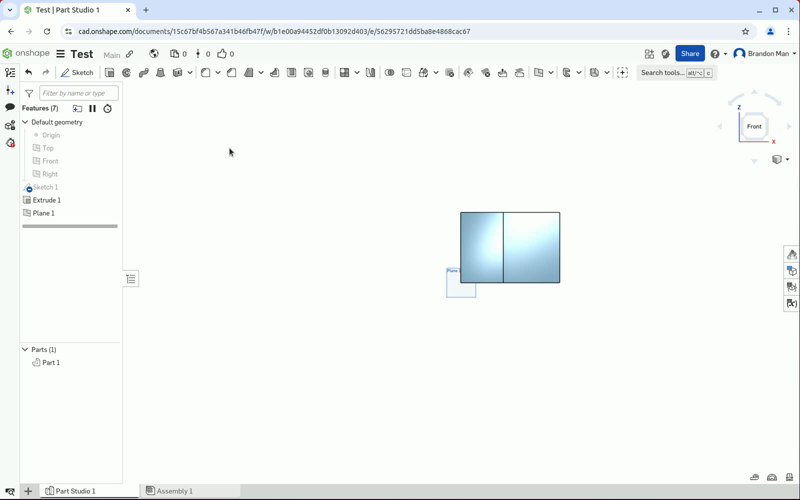
key(shift+s)
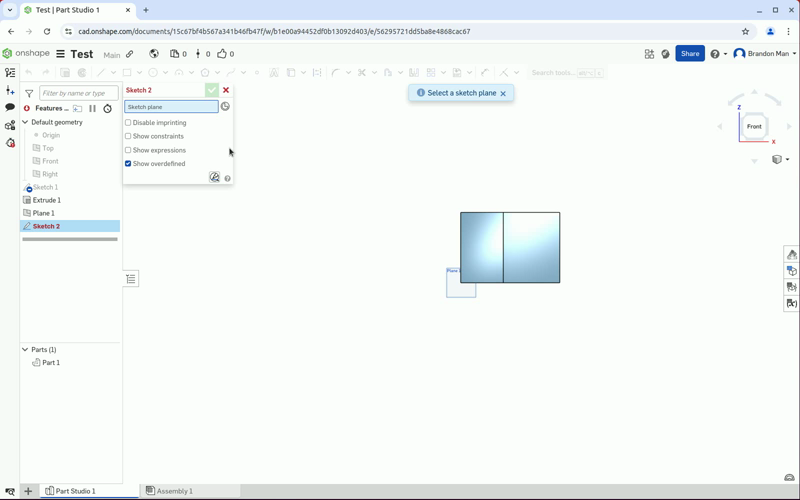
mouse_move(73, 215)
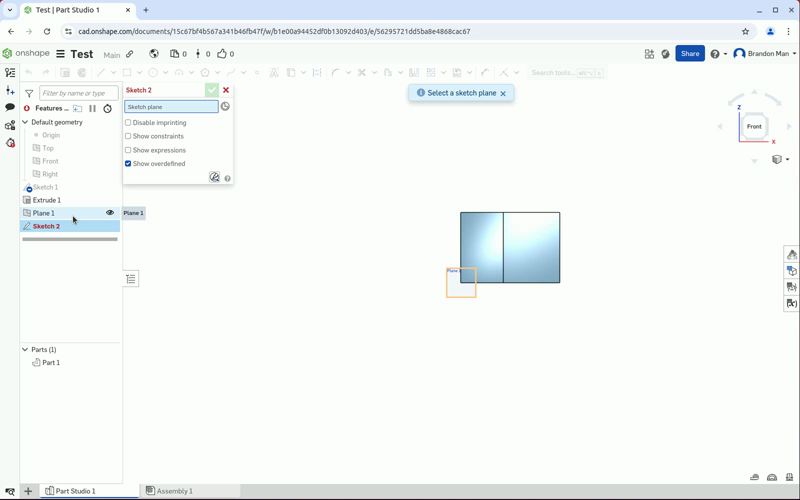
click(73, 215)
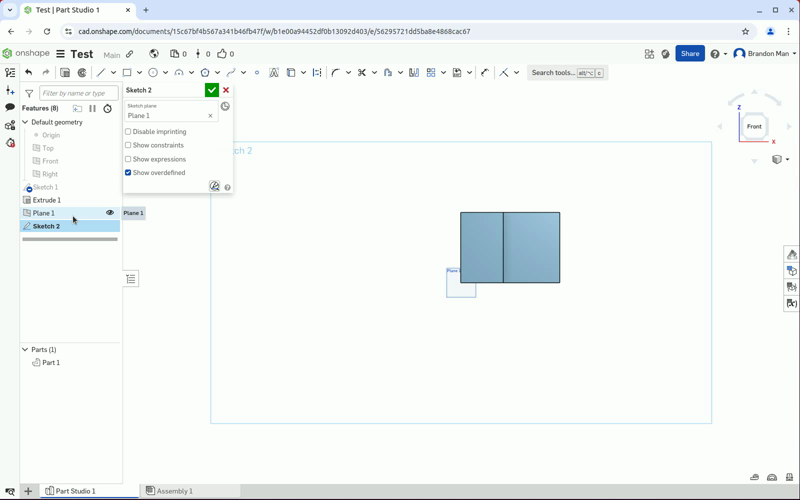
mouse_move(73, 352)
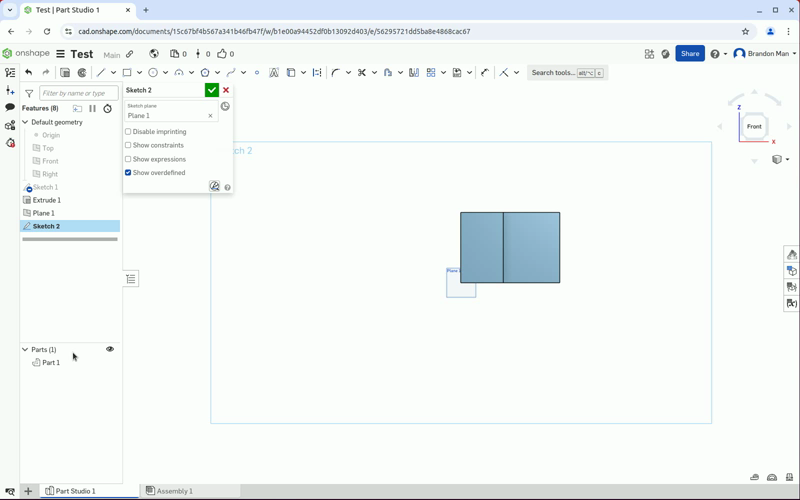
key(y)
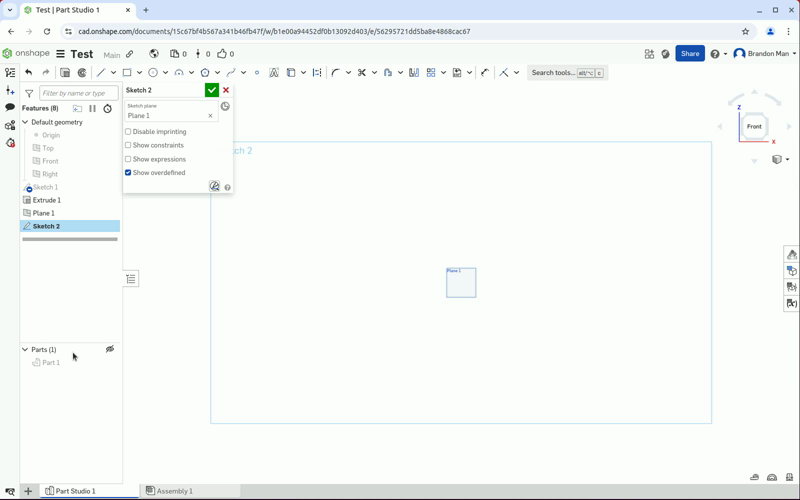
key(l)
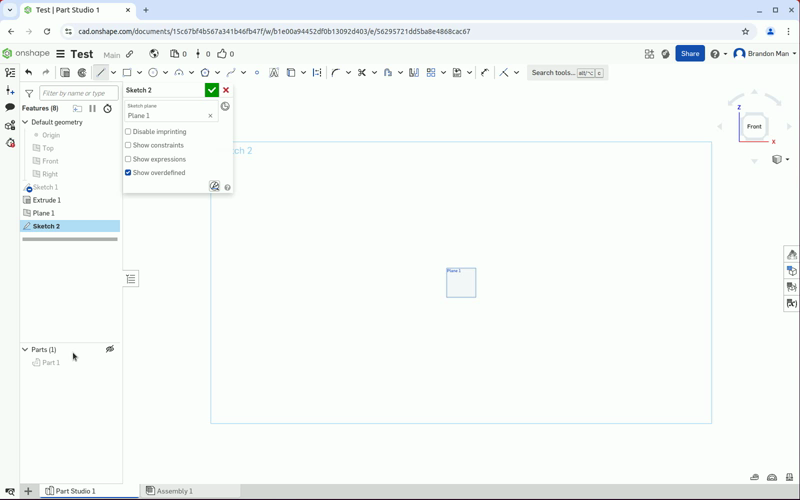
key_down(shift)
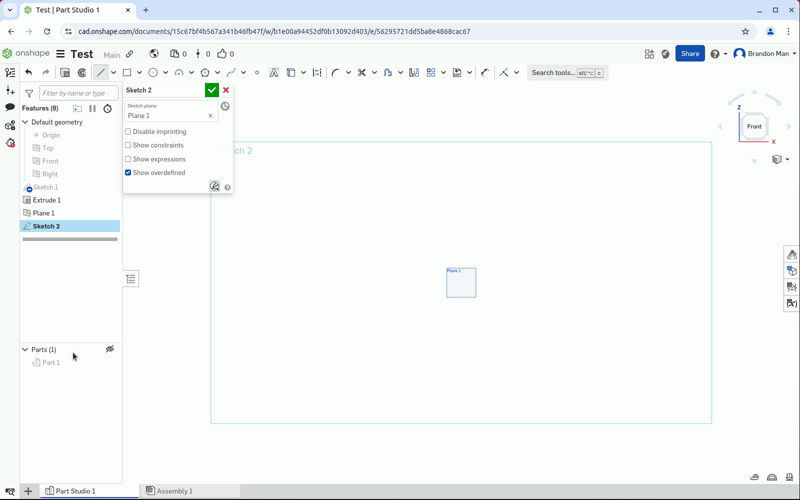
mouse_move(559, 282)
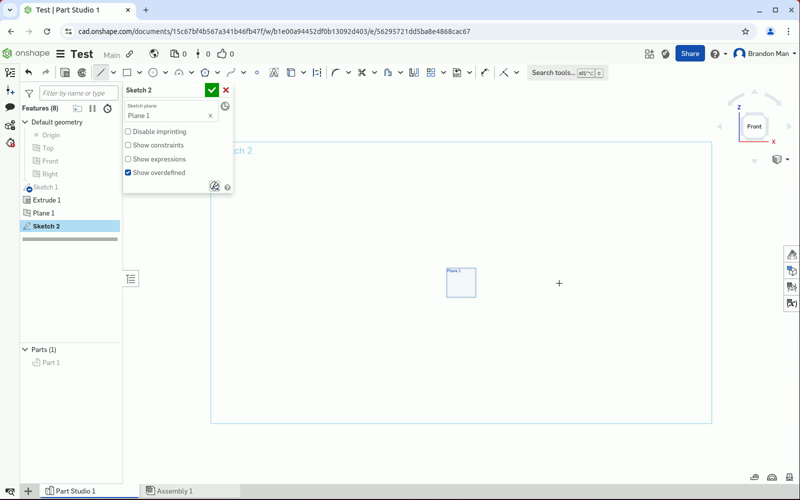
click(559, 282)
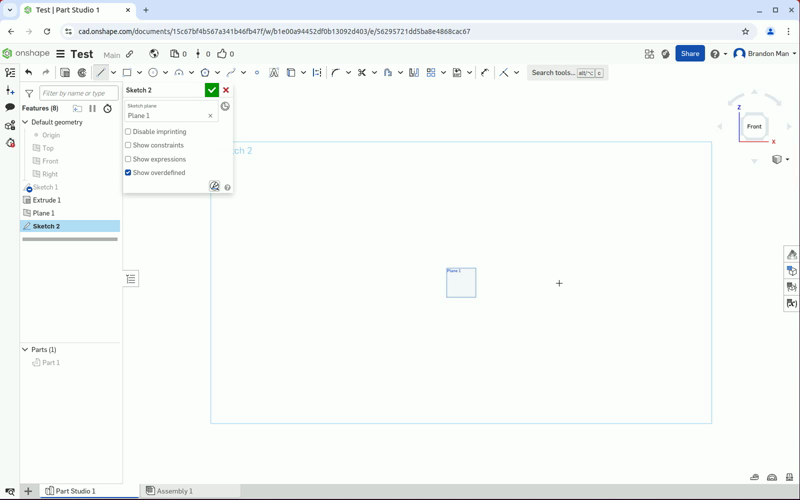
key_up(shift)
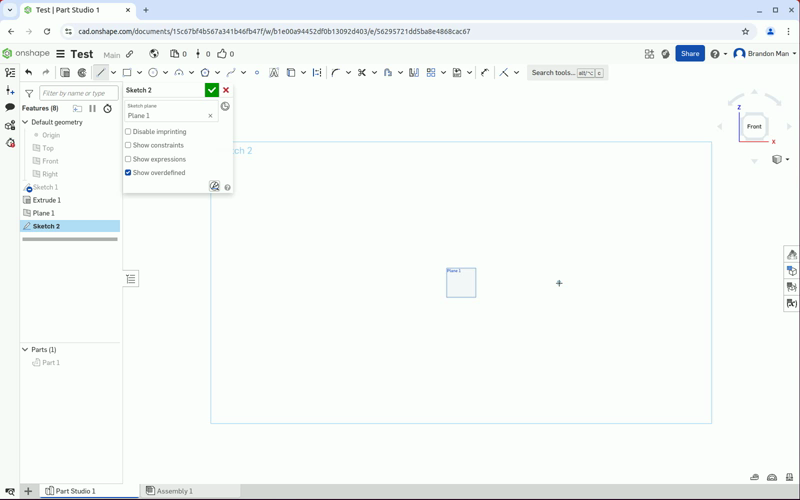
key_down(shift)
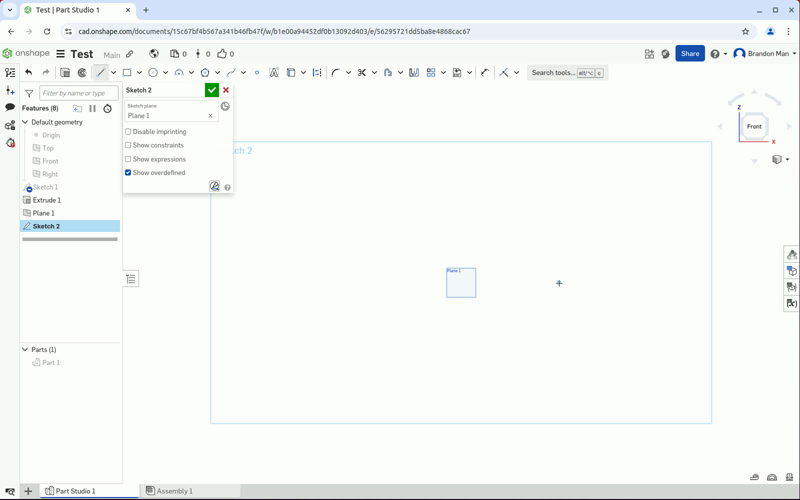
mouse_move(589, 282)
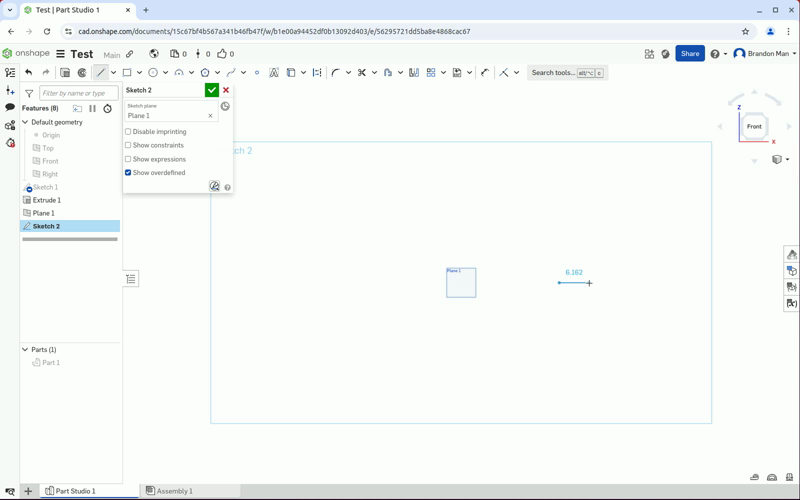
mouse_move(573, 282)
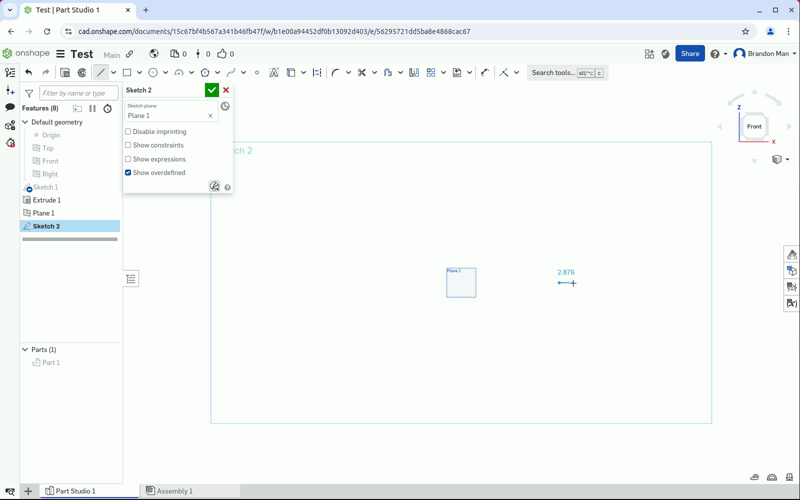
click(573, 282)
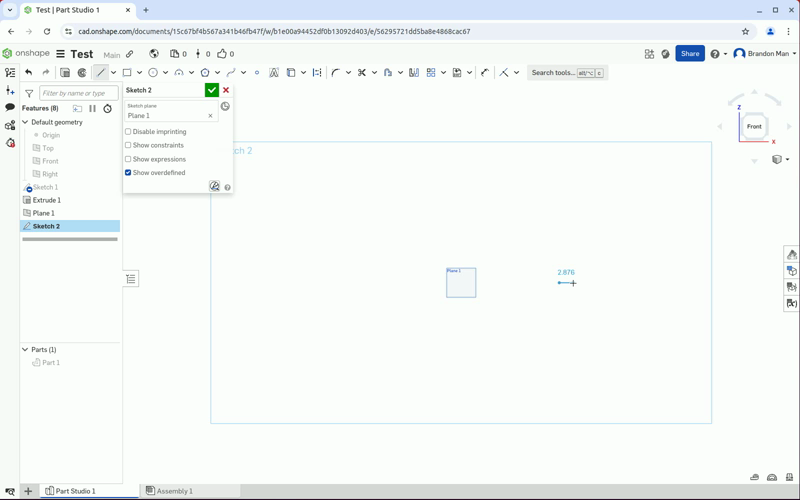
key_up(shift)
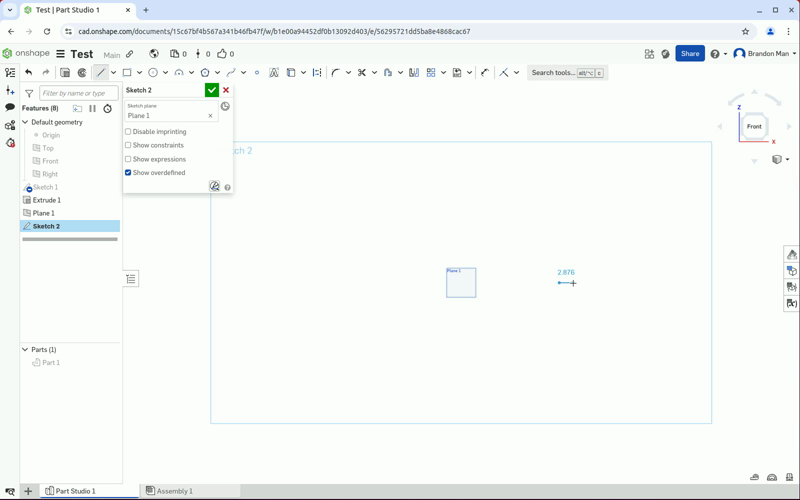
key_down(shift)
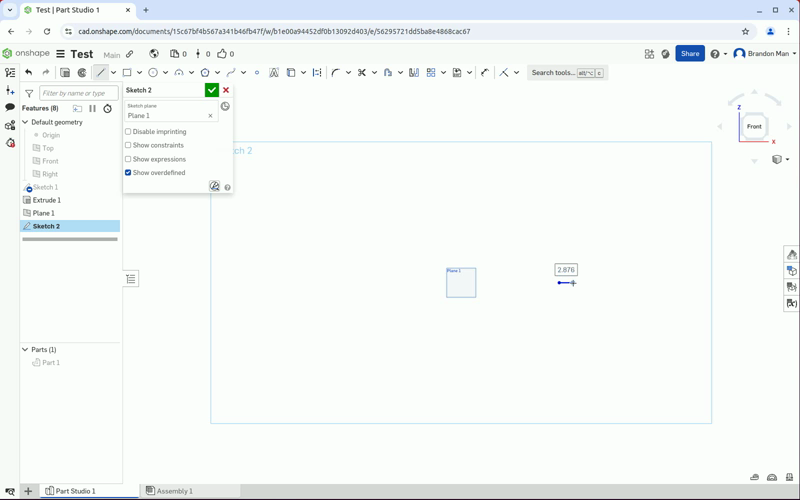
mouse_move(559, 212)
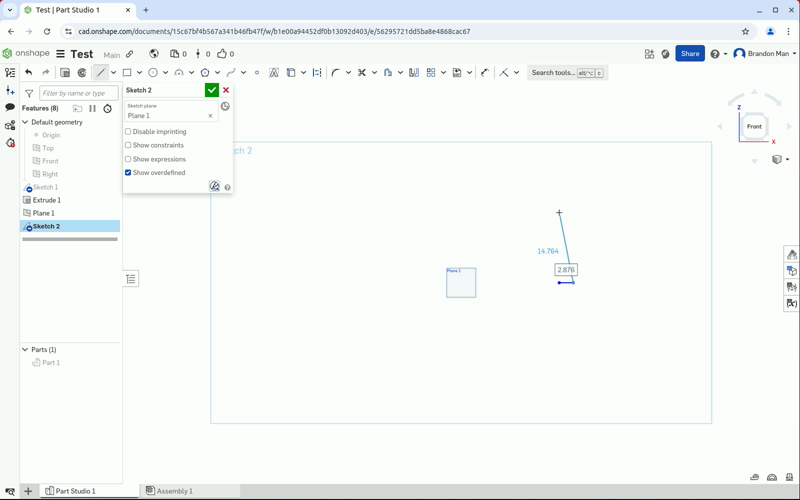
click(559, 212)
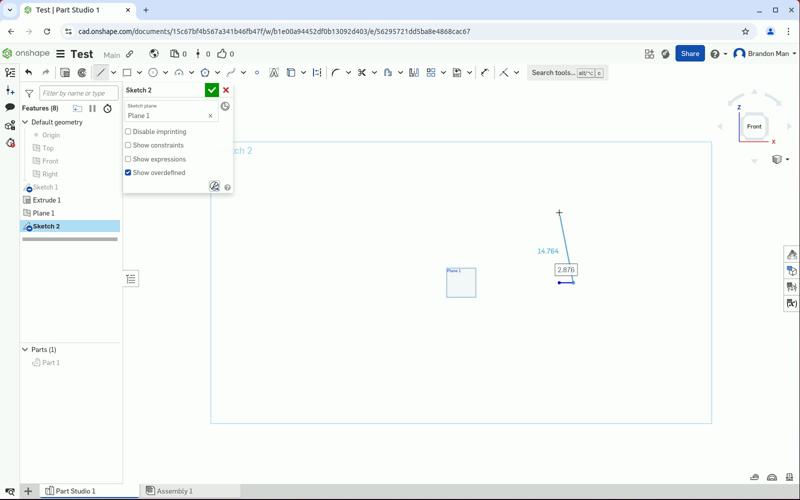
key_up(shift)
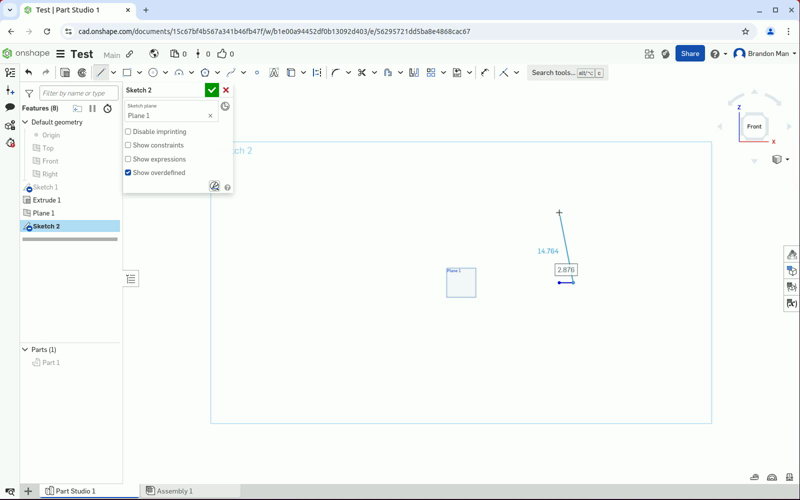
key_down(shift)
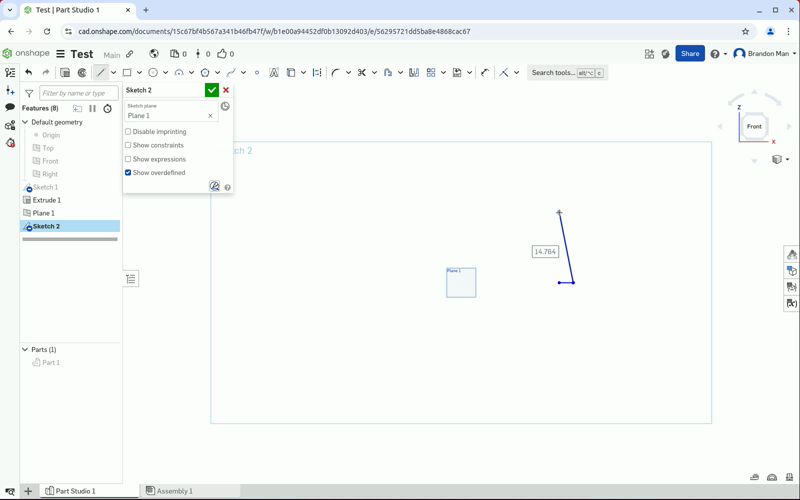
mouse_move(559, 282)
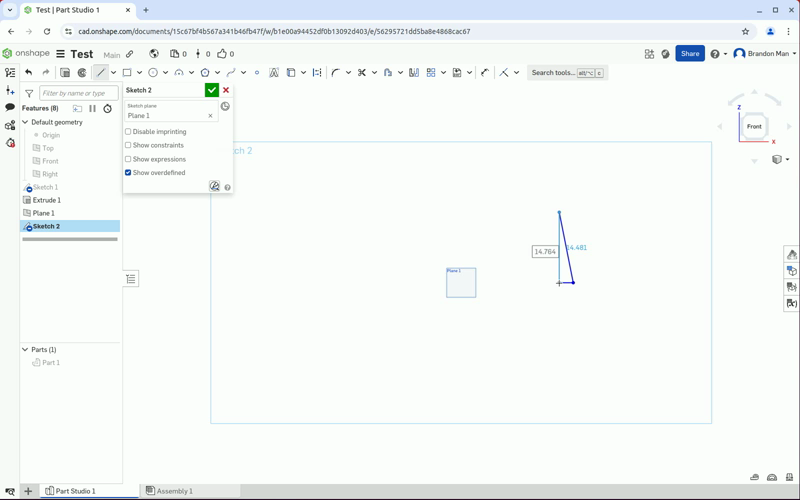
key_up(shift)
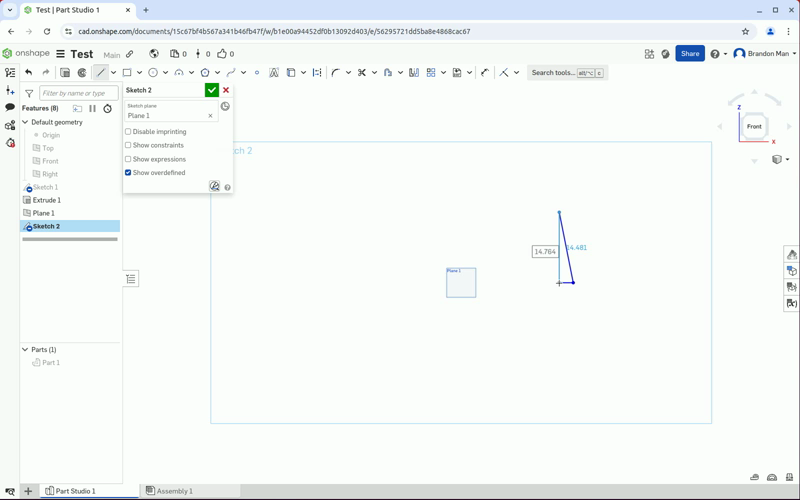
click(559, 282)
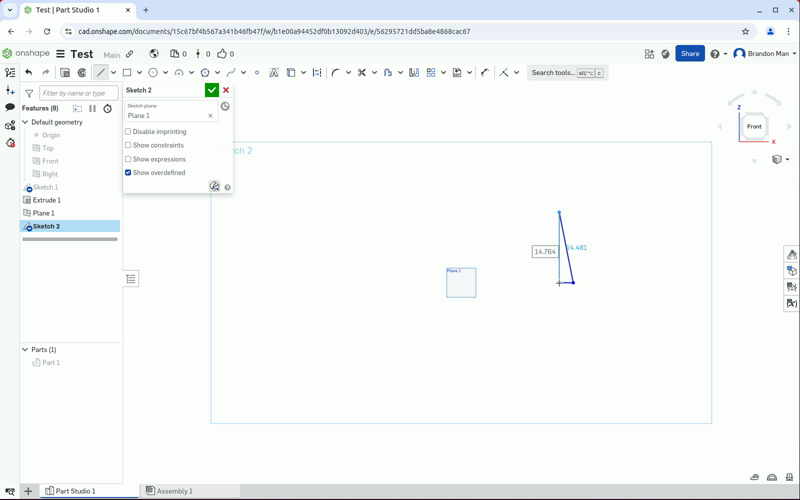
key(esc)
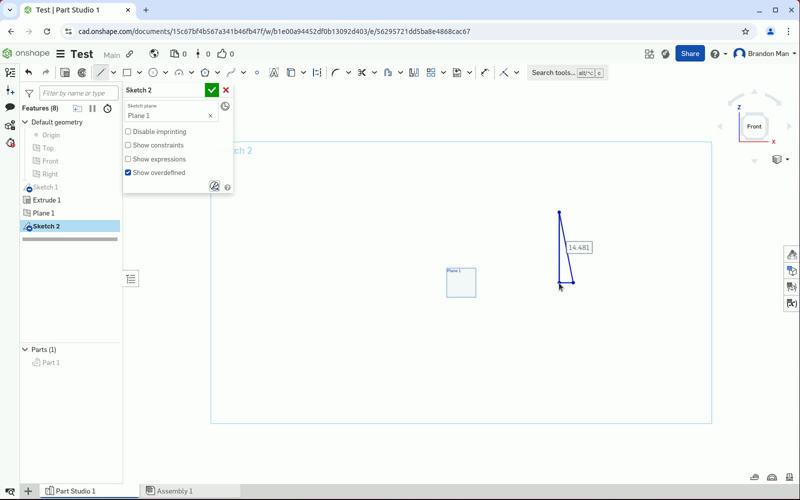
mouse_move(561, 266)
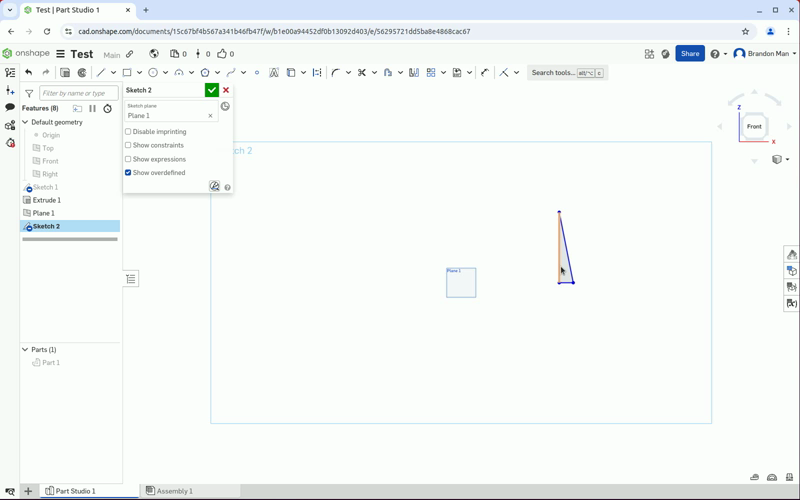
scroll(6)
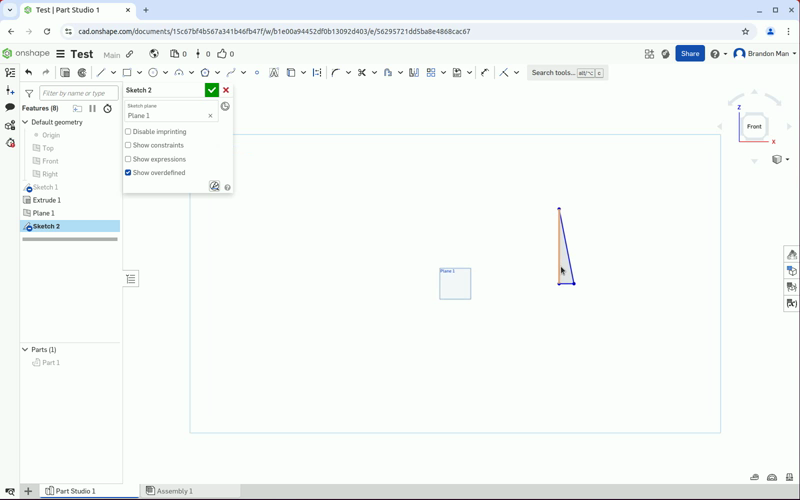
scroll(6)
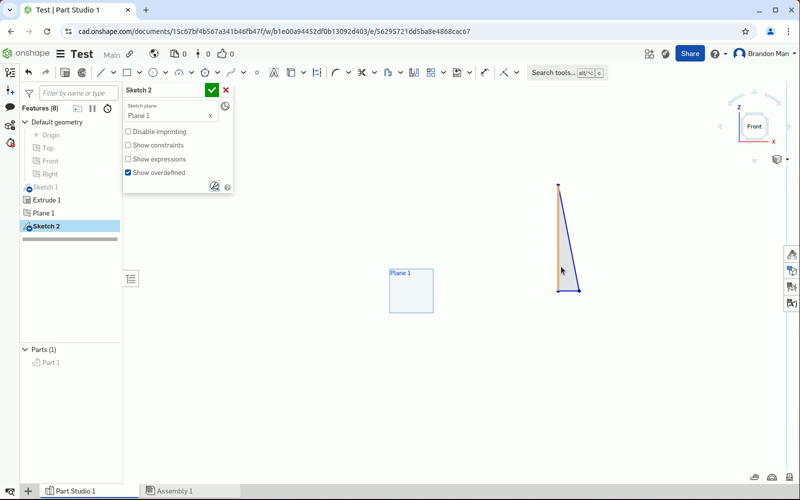
scroll(6)
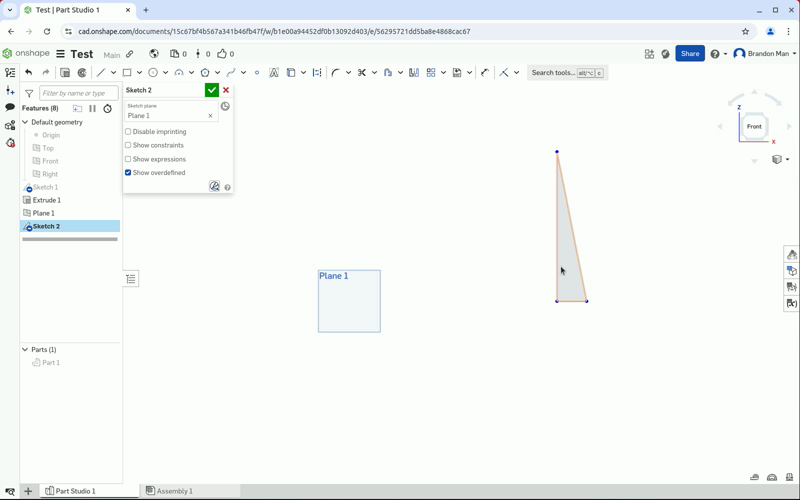
scroll(6)
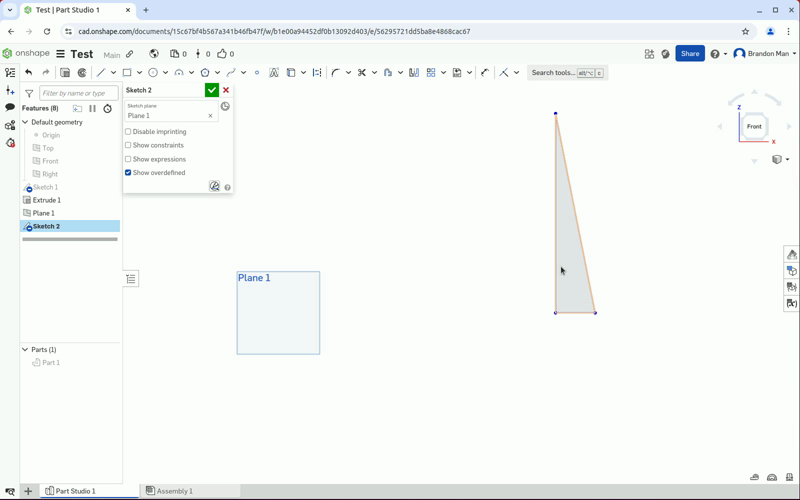
scroll(6)
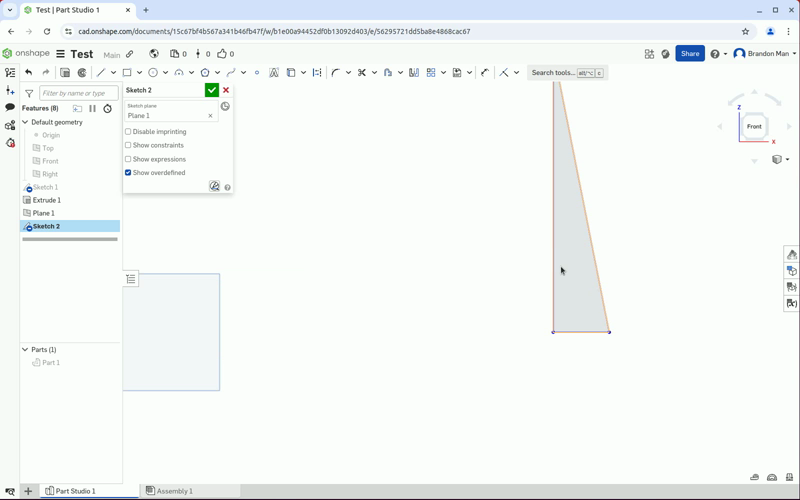
scroll(6)
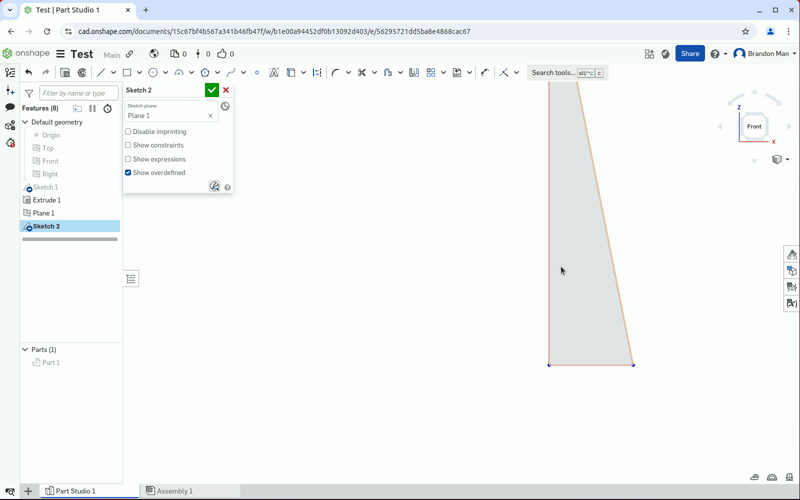
scroll(6)
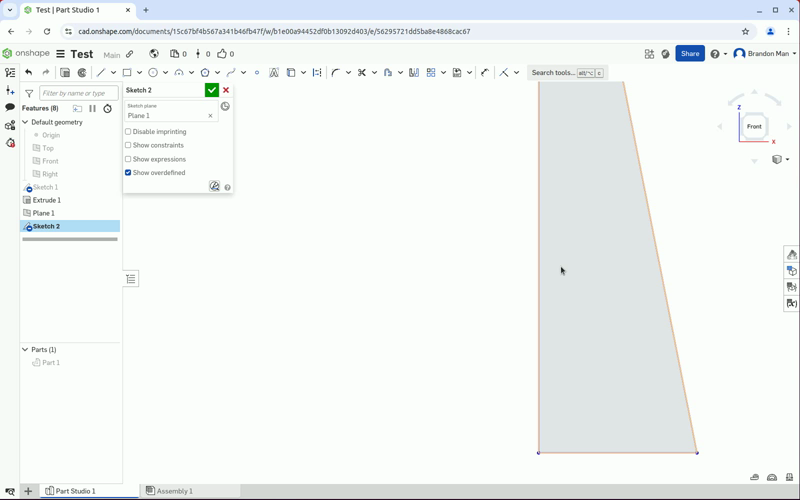
click(561, 266)
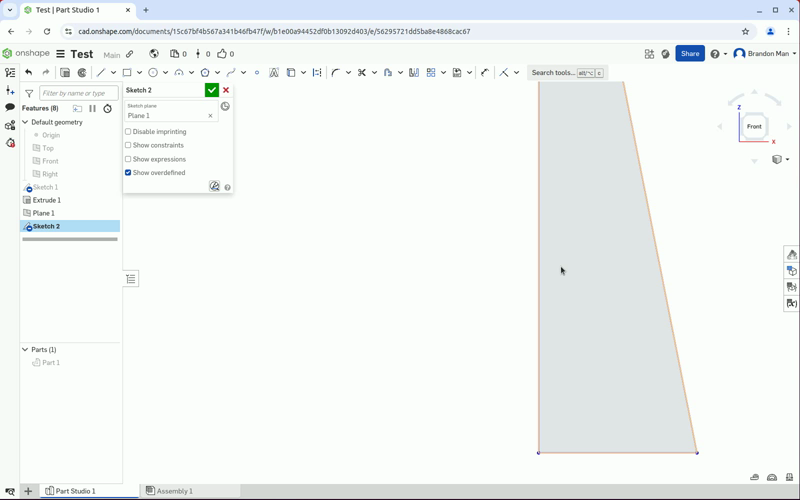
scroll(-6)
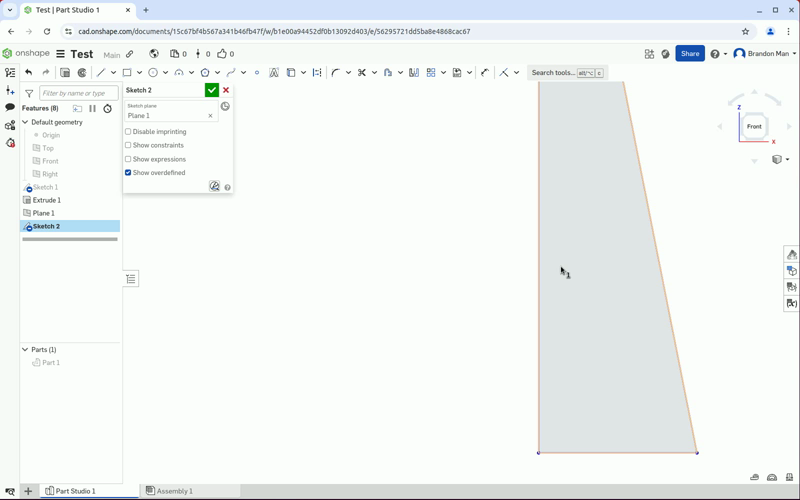
scroll(-6)
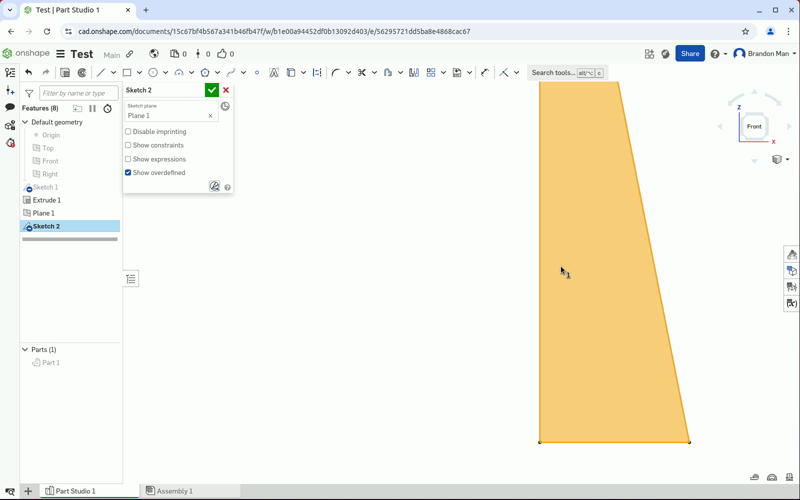
scroll(-6)
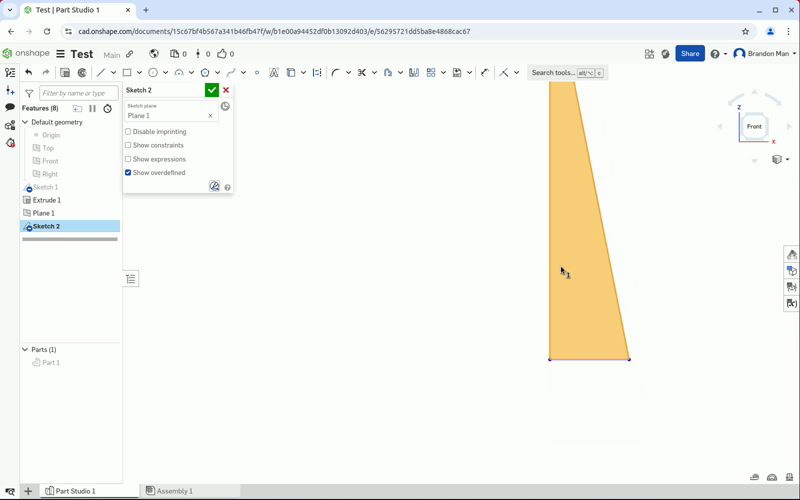
scroll(-6)
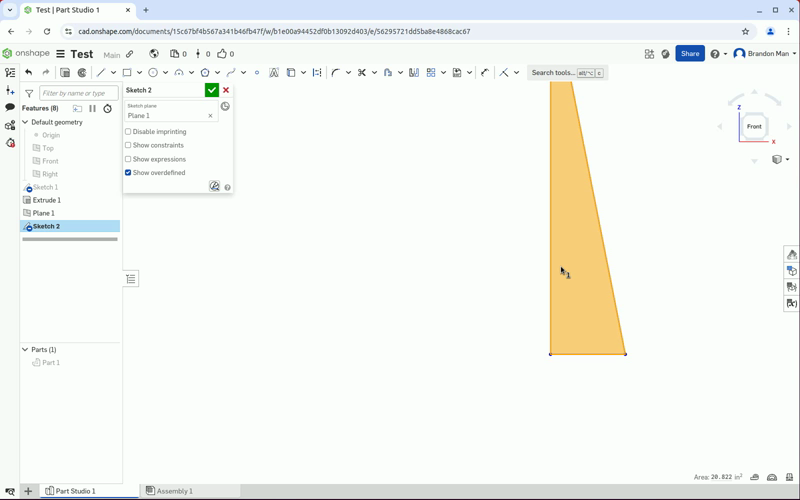
scroll(-6)
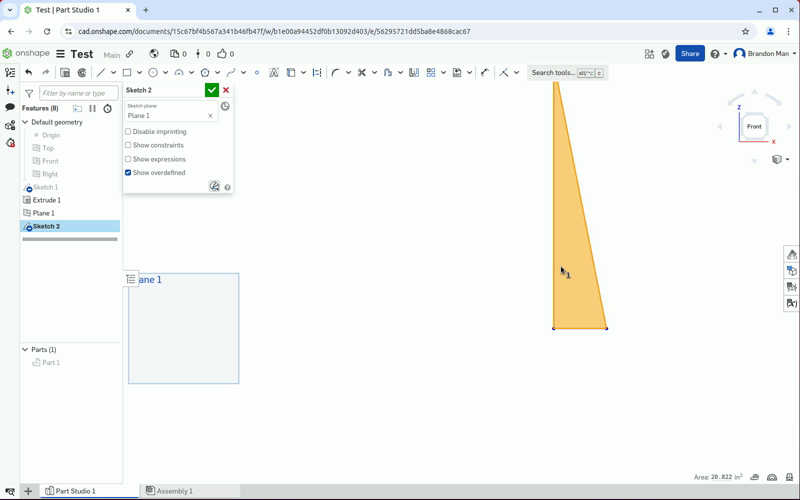
scroll(-6)
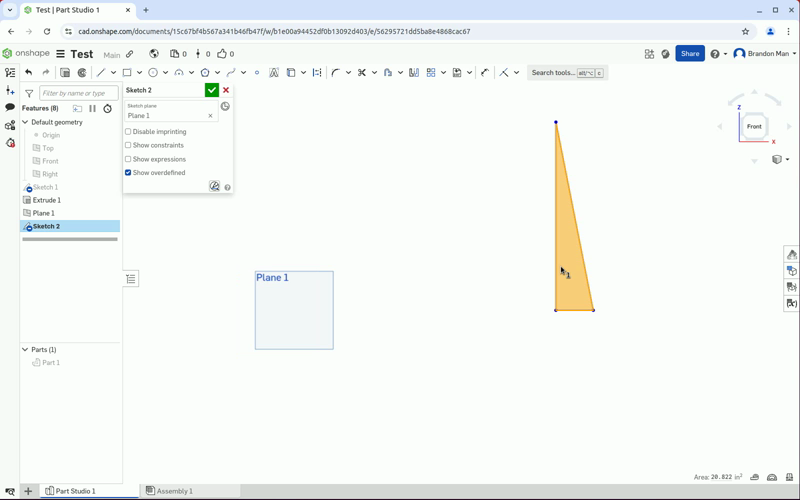
scroll(-6)
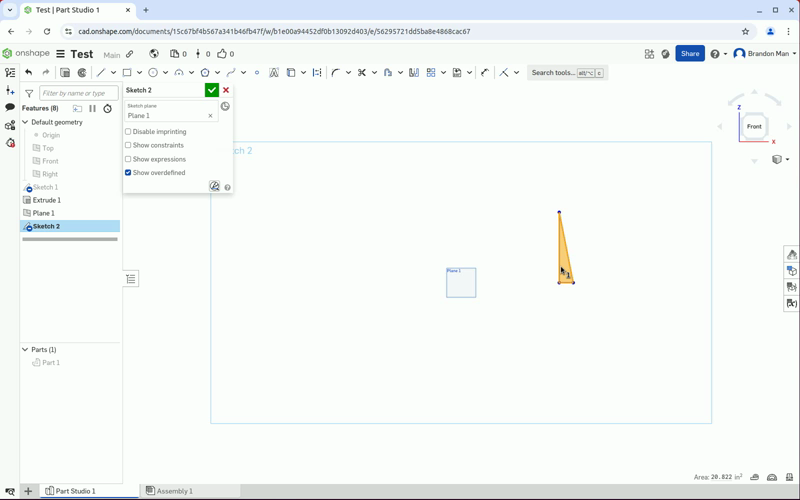
mouse_move(73, 352)
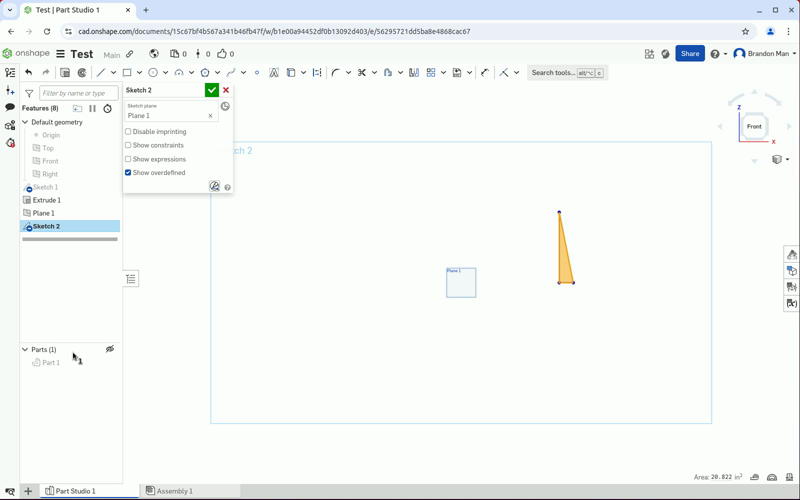
key(shift+y)
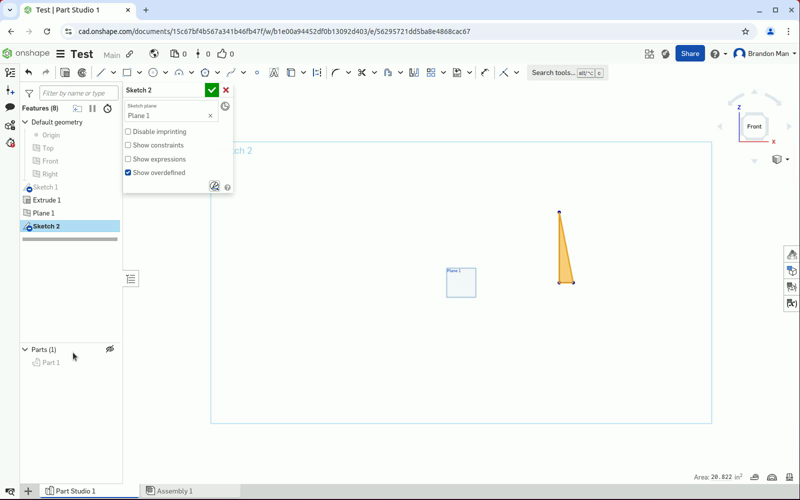
key(shift+e)
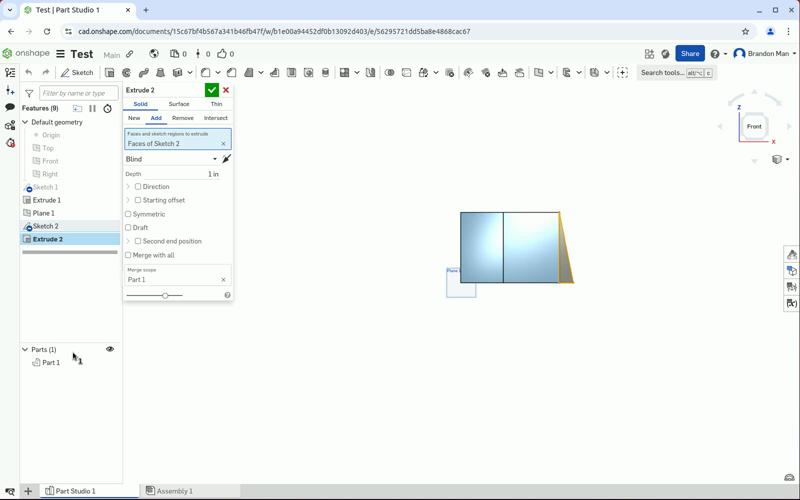
mouse_move(143, 106)
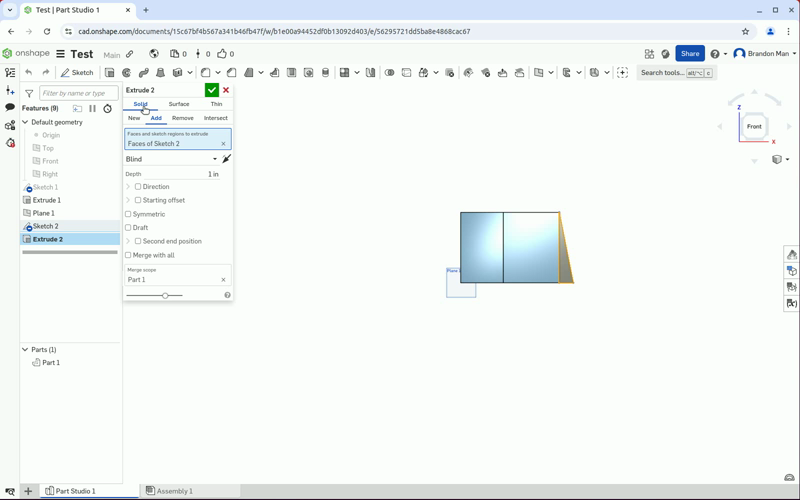
click(143, 106)
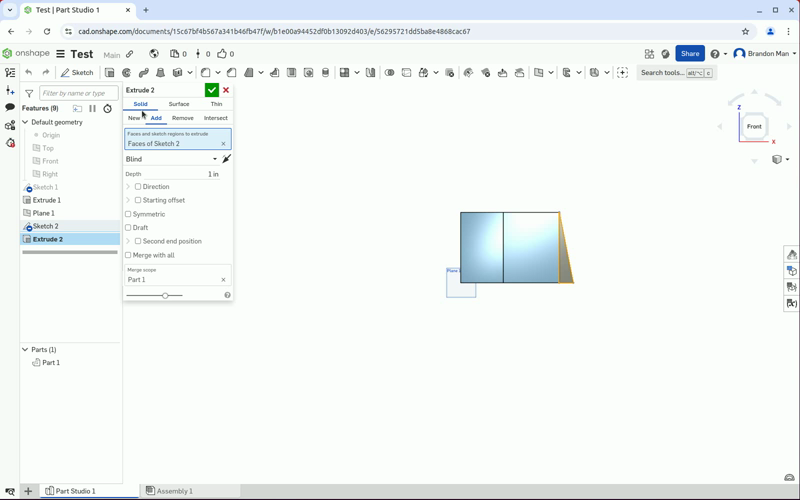
mouse_move(137, 120)
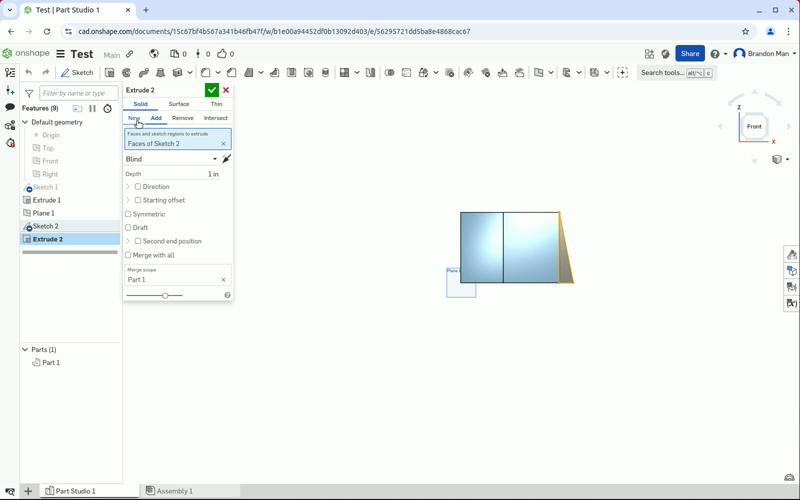
click(137, 120)
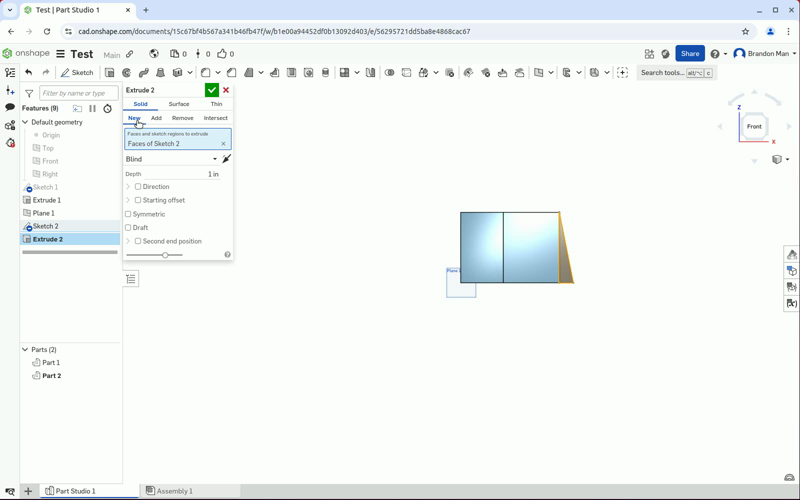
key(tab, 4)
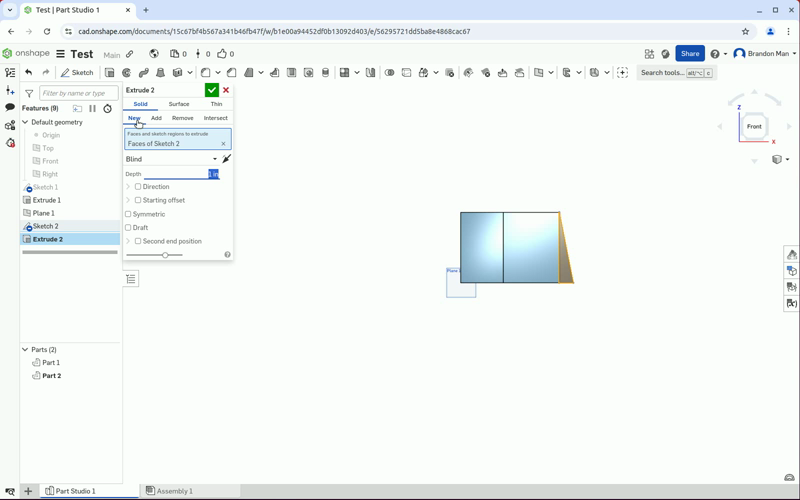
text(-5.777)
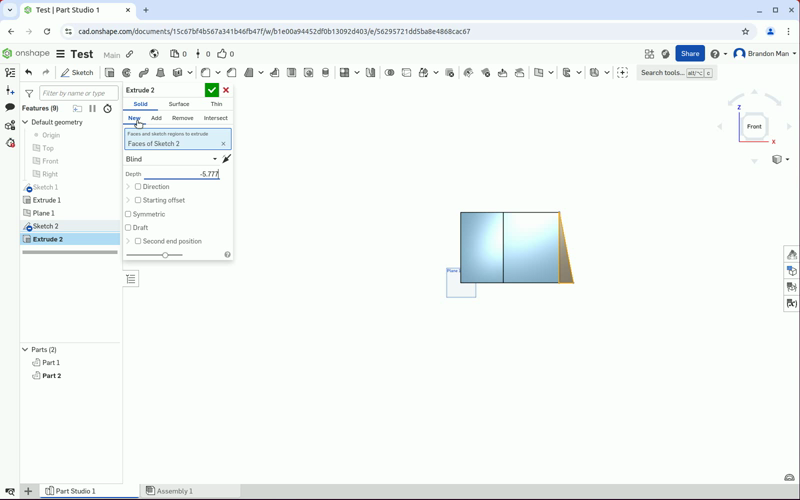
key(enter)
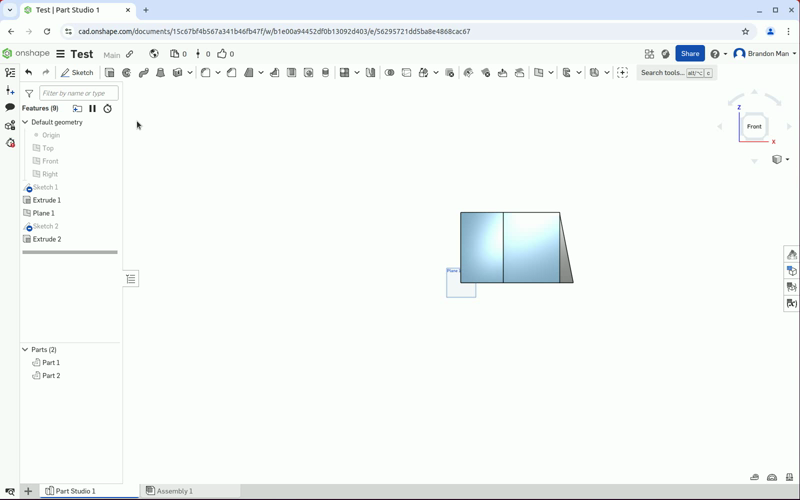
key(shift+h)
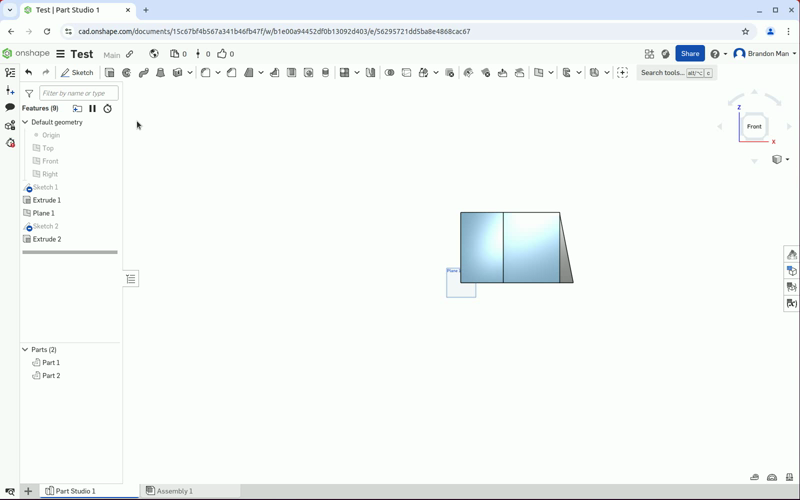
key(shift+h)
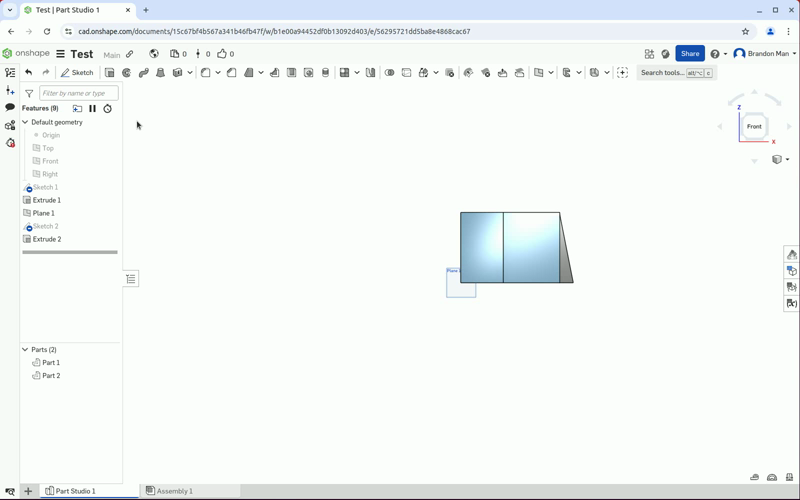
mouse_move(73, 189)
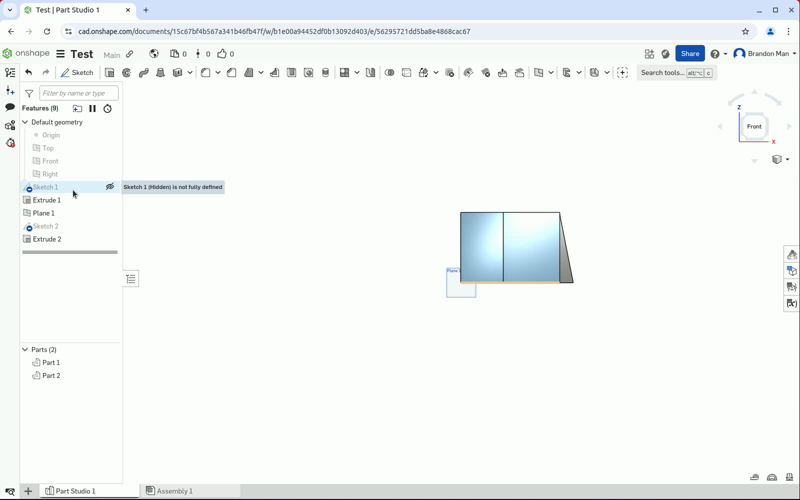
click(73, 189)
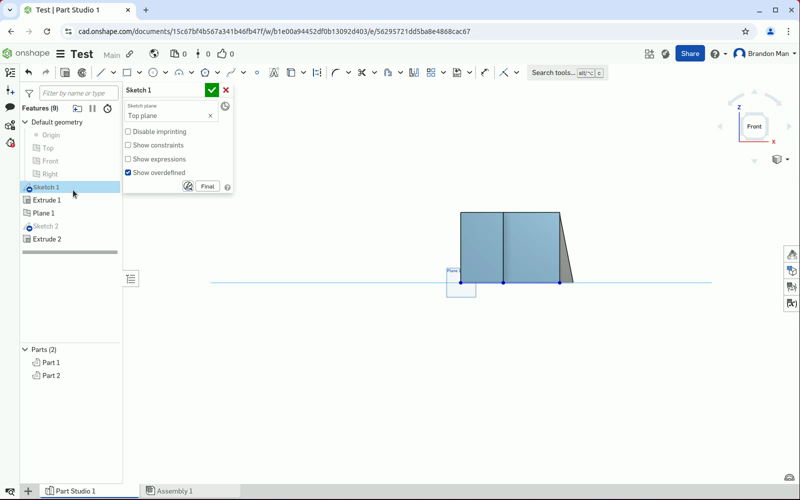
mouse_move(229, 92)
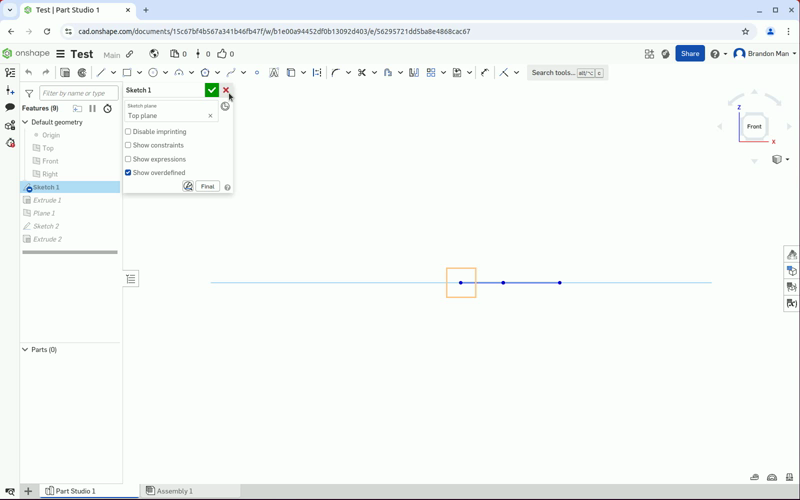
click(229, 92)
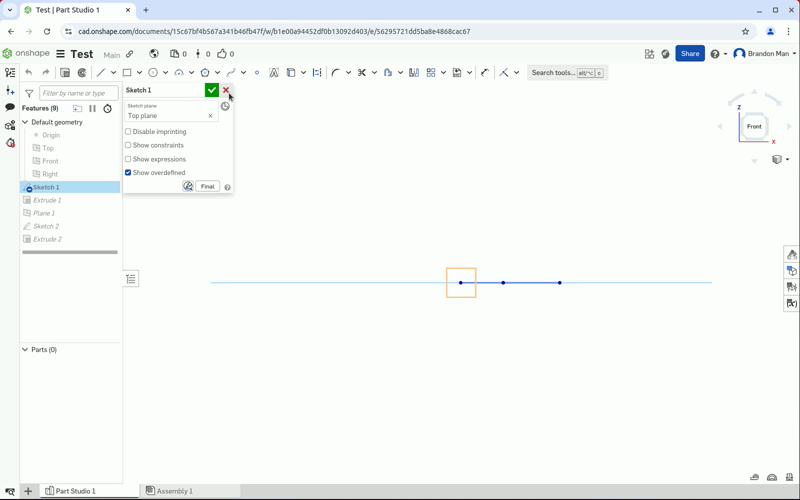
key(shift+s)
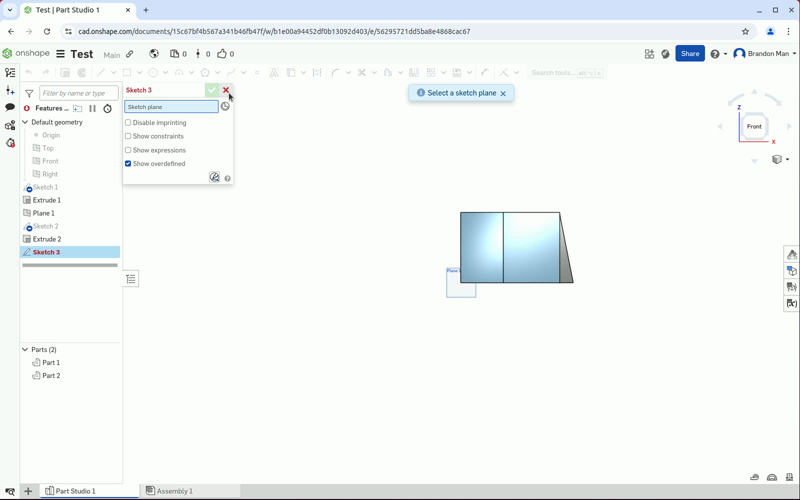
mouse_move(73, 163)
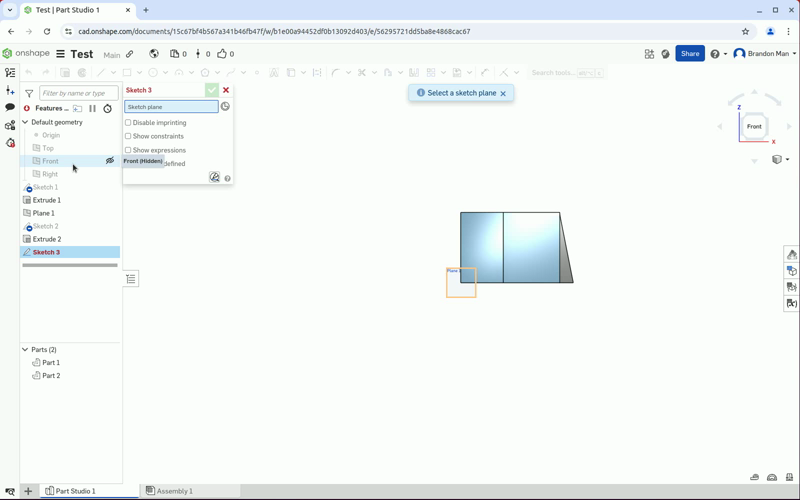
click(73, 163)
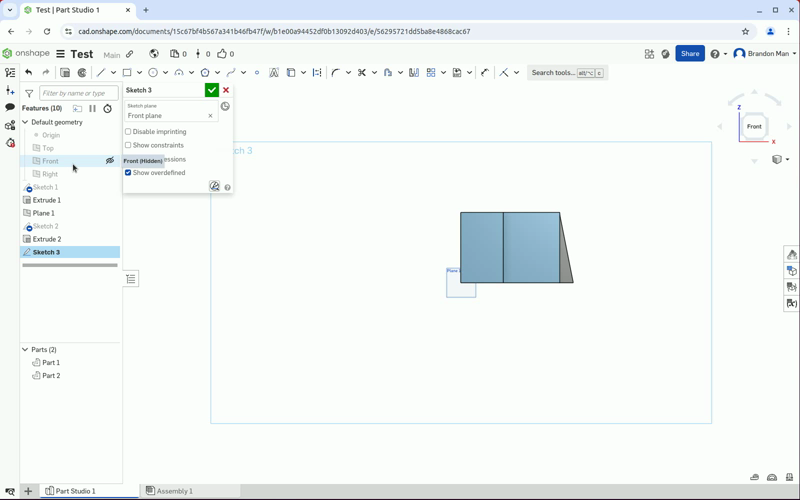
mouse_move(73, 352)
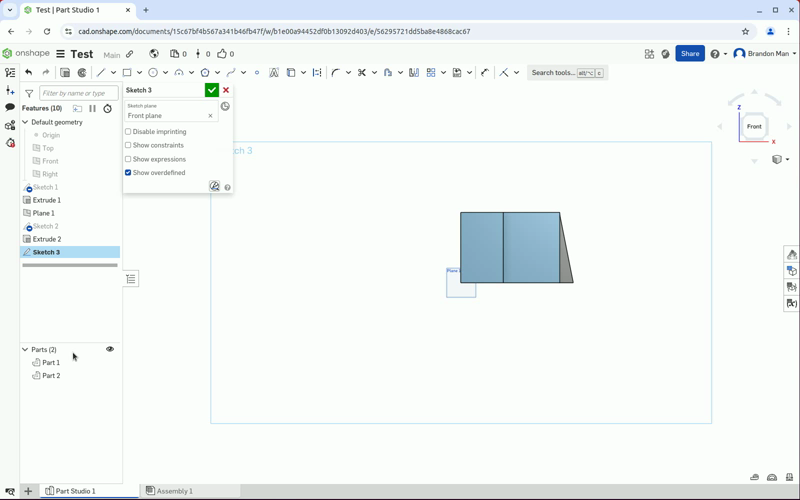
key(y)
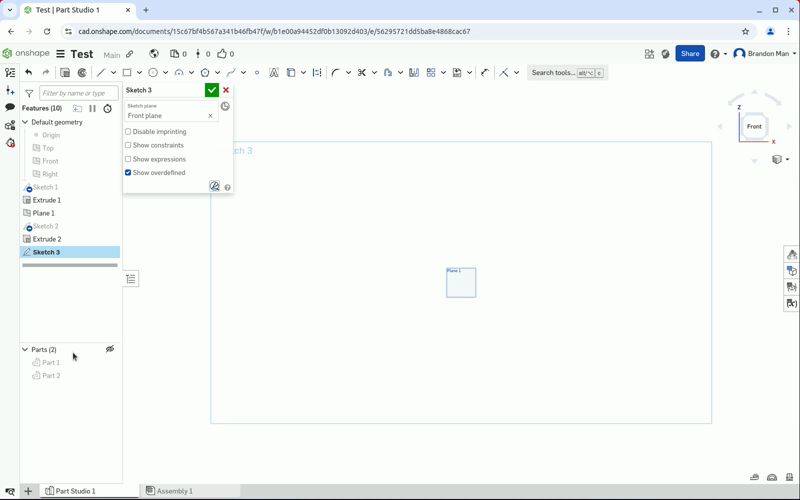
key(l)
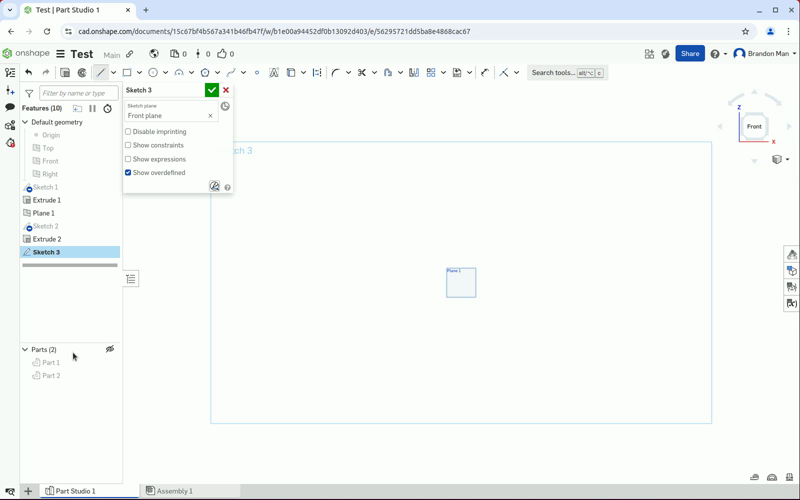
key_down(shift)
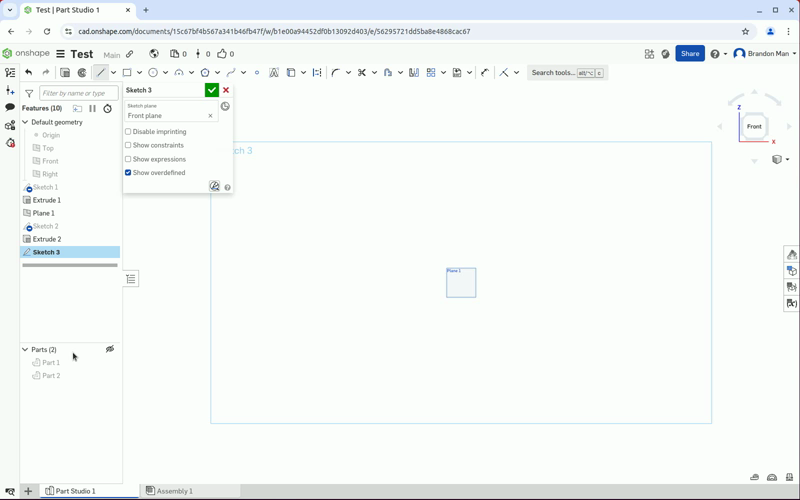
mouse_move(502, 282)
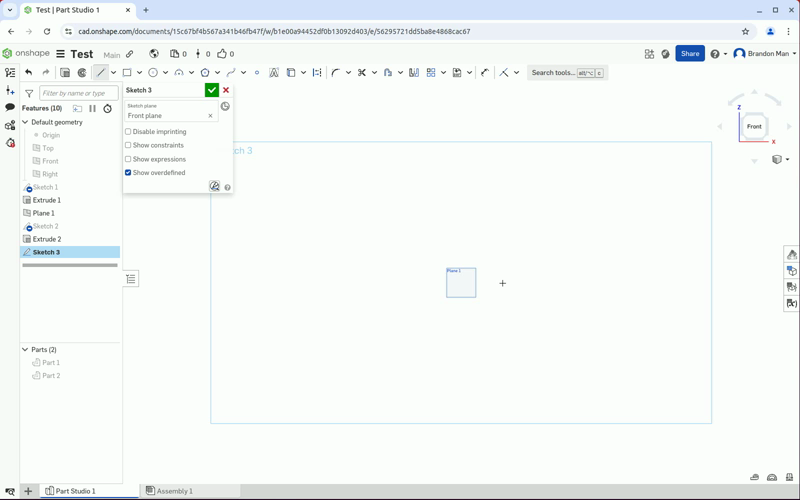
click(502, 282)
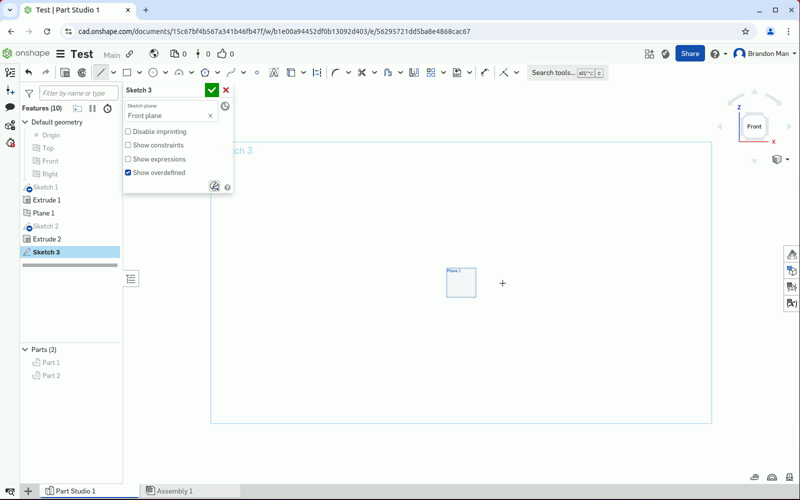
key_up(shift)
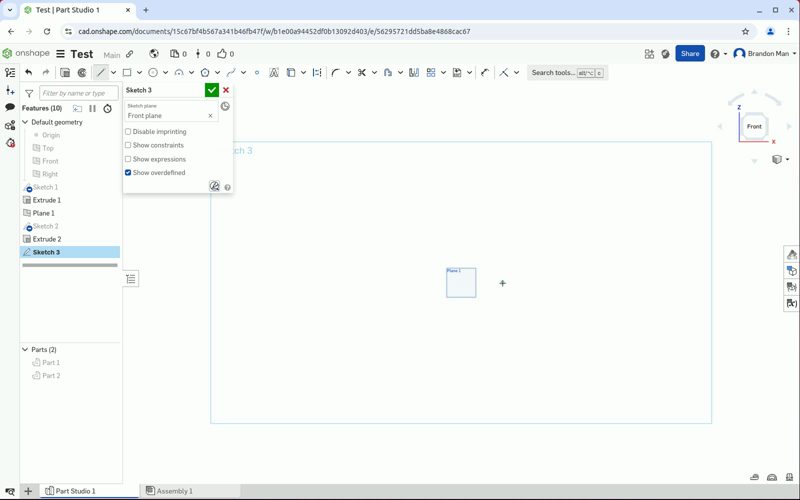
key_down(shift)
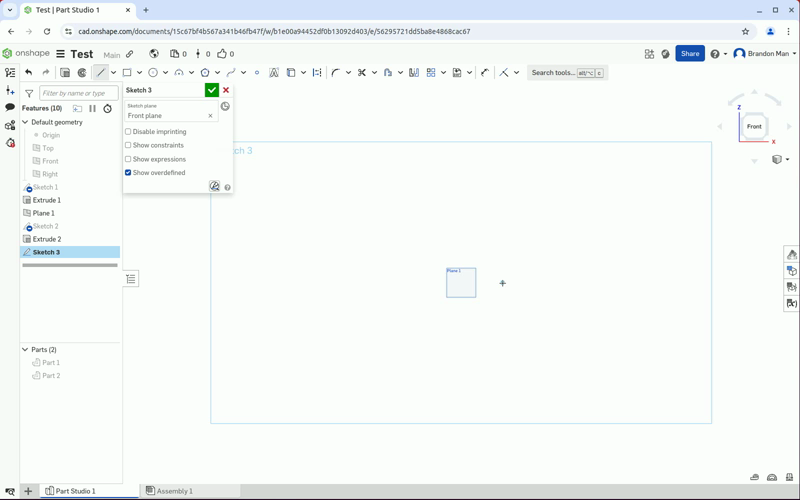
mouse_move(532, 282)
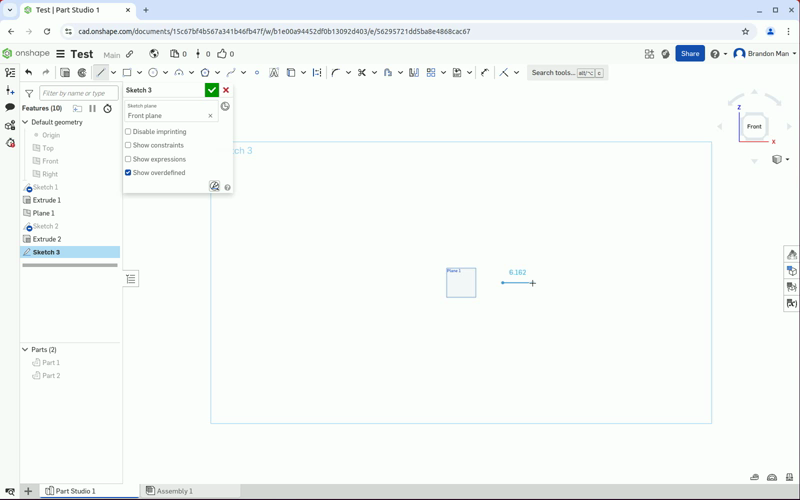
mouse_move(531, 282)
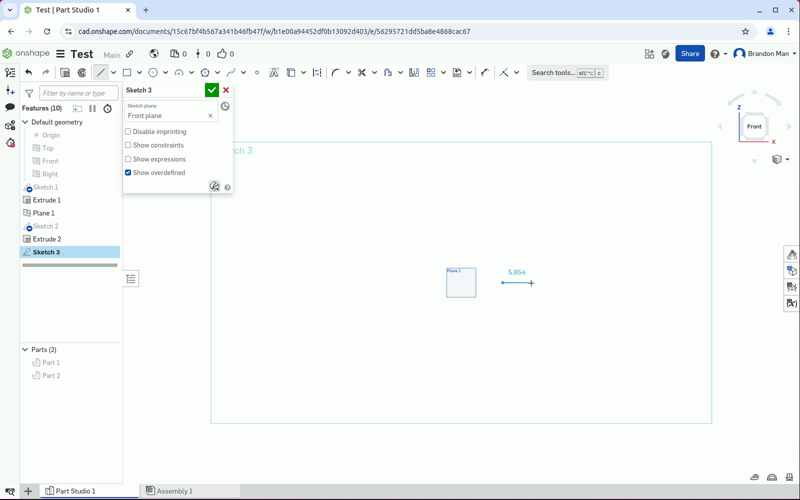
click(531, 282)
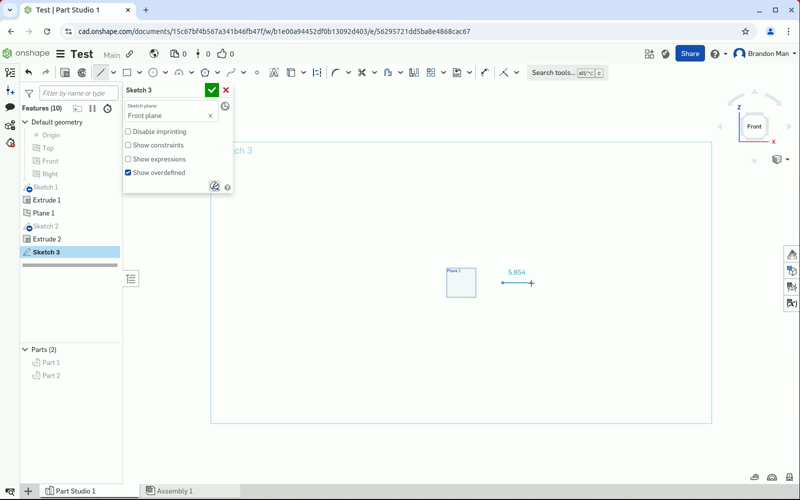
key_up(shift)
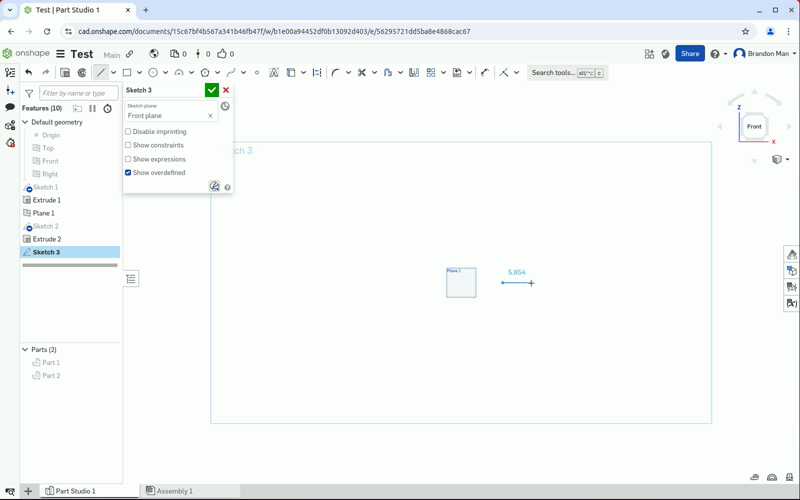
key_down(shift)
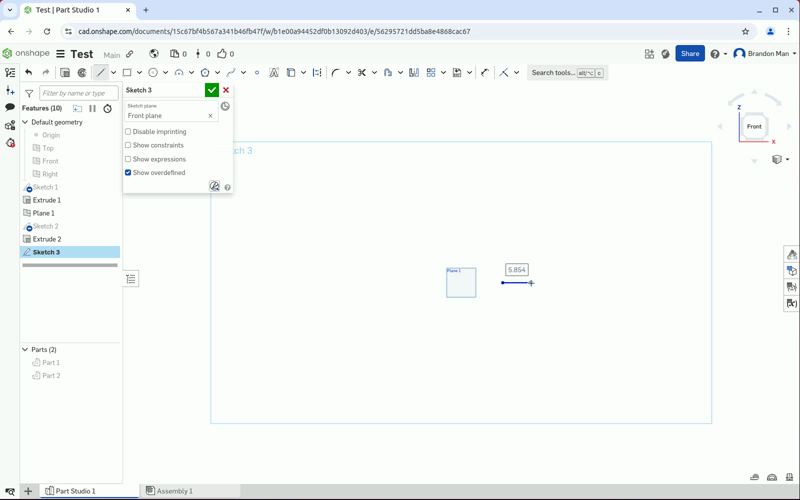
mouse_move(503, 212)
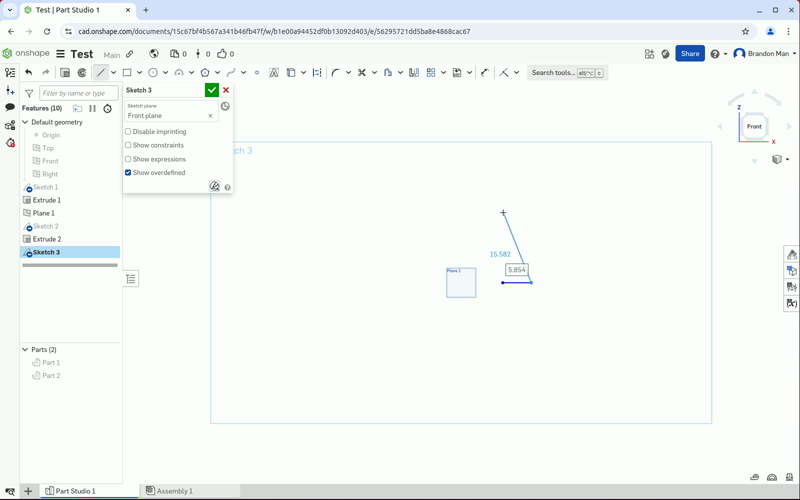
click(503, 212)
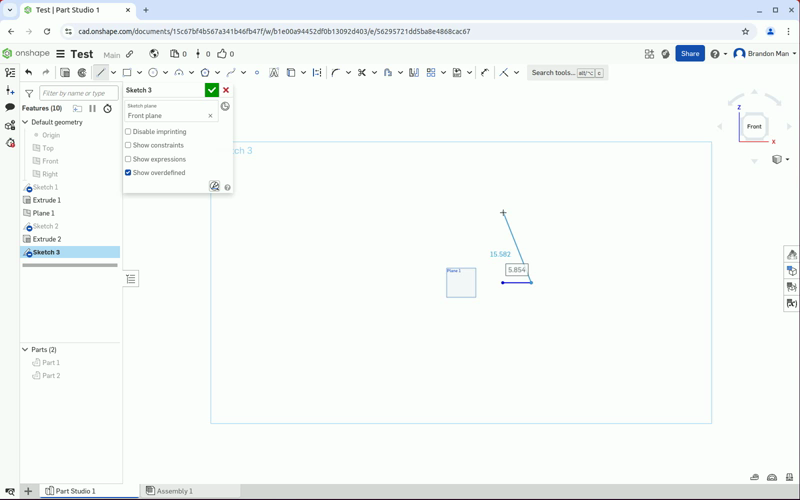
key_up(shift)
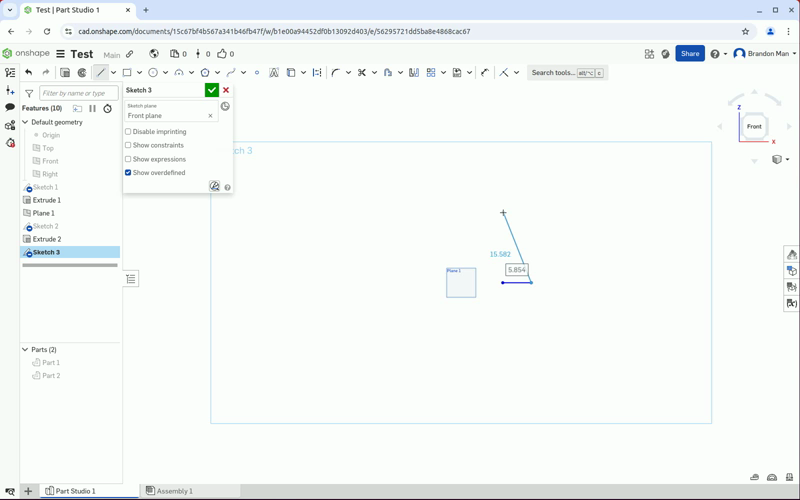
key_down(shift)
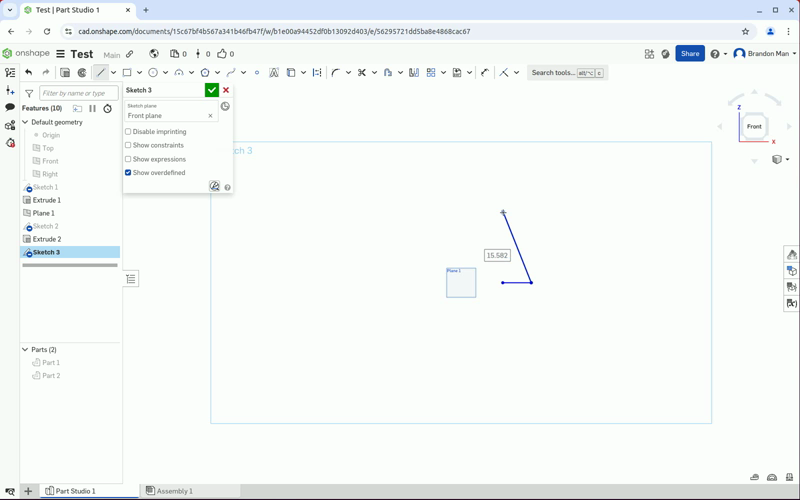
mouse_move(502, 282)
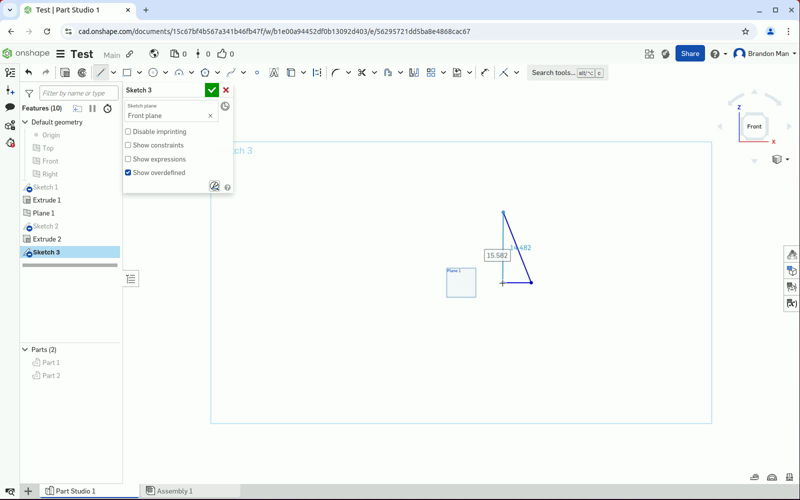
key_up(shift)
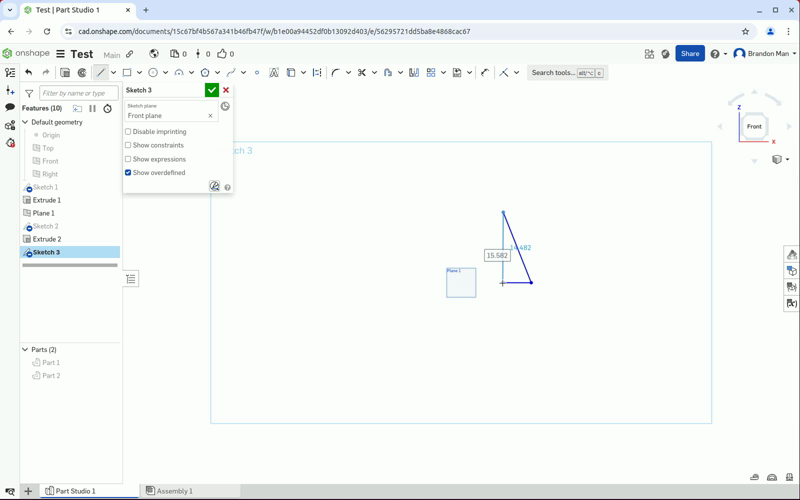
click(502, 282)
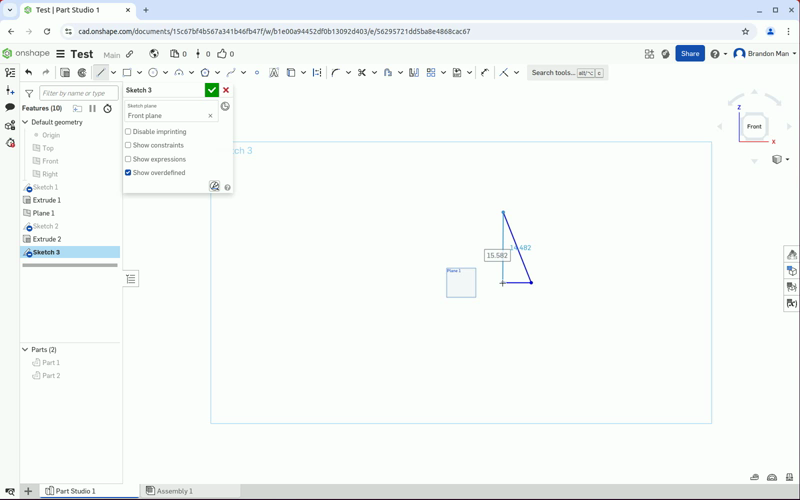
key(esc)
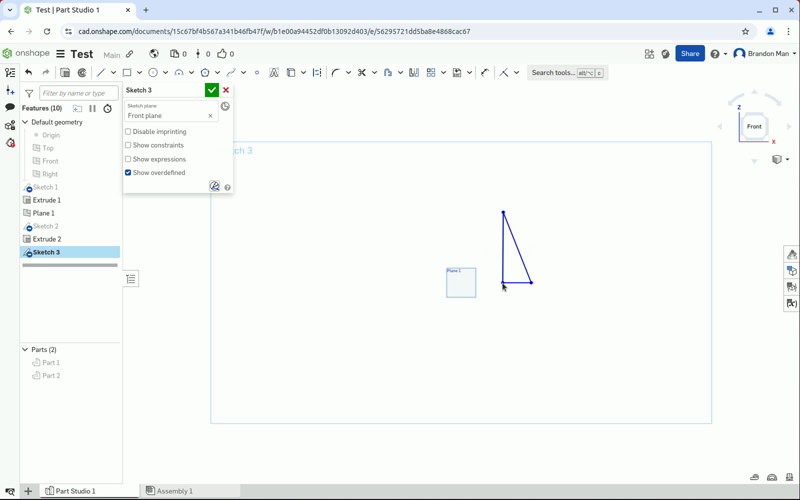
mouse_move(518, 267)
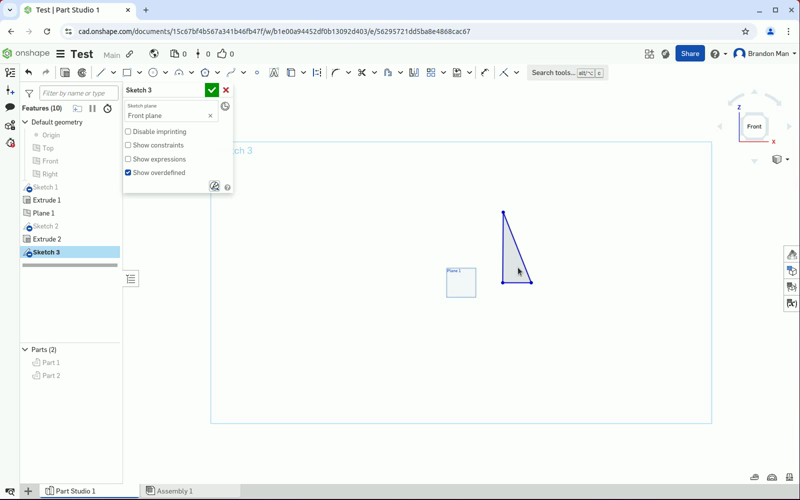
scroll(6)
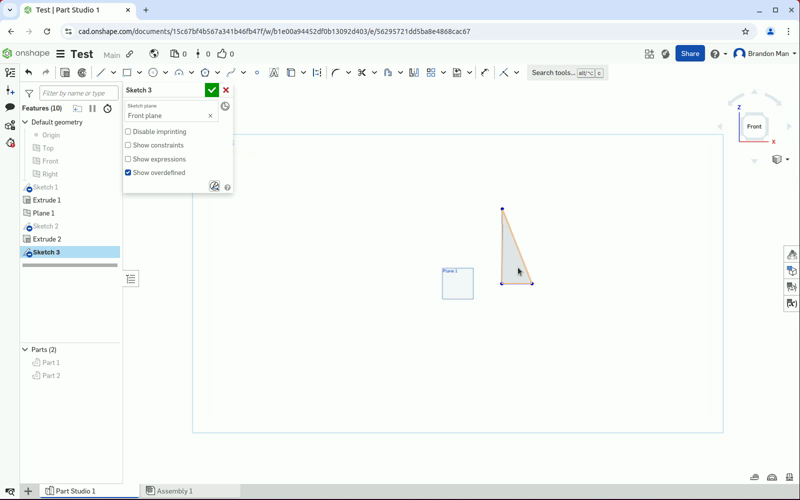
scroll(6)
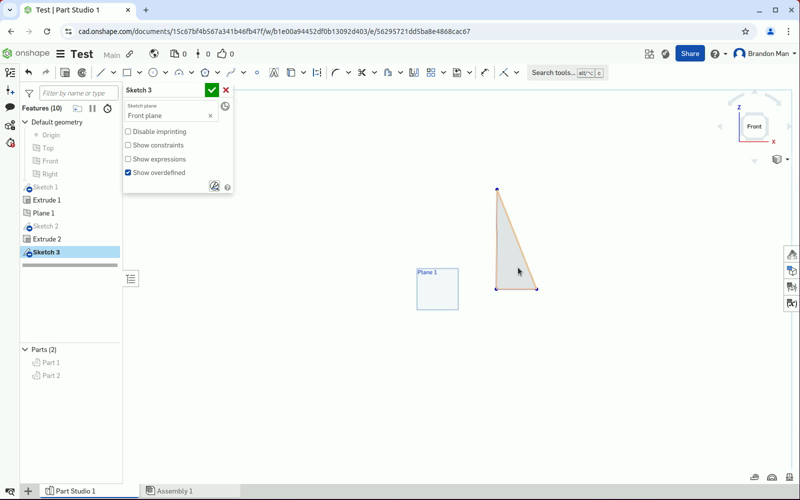
scroll(6)
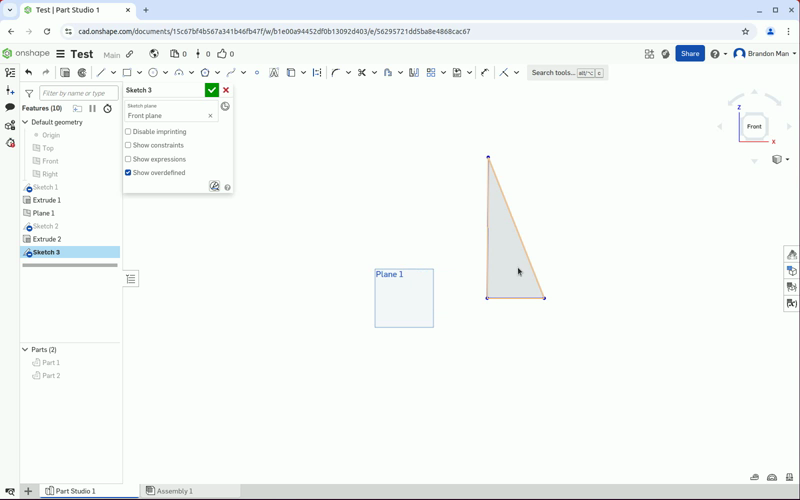
scroll(6)
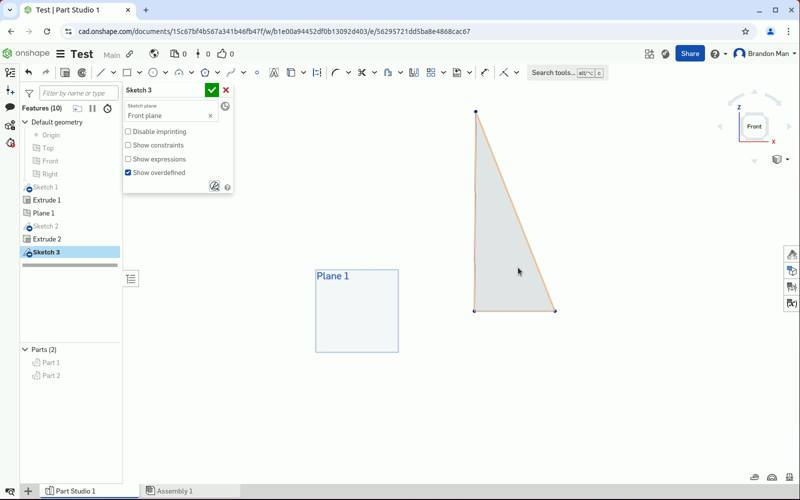
scroll(6)
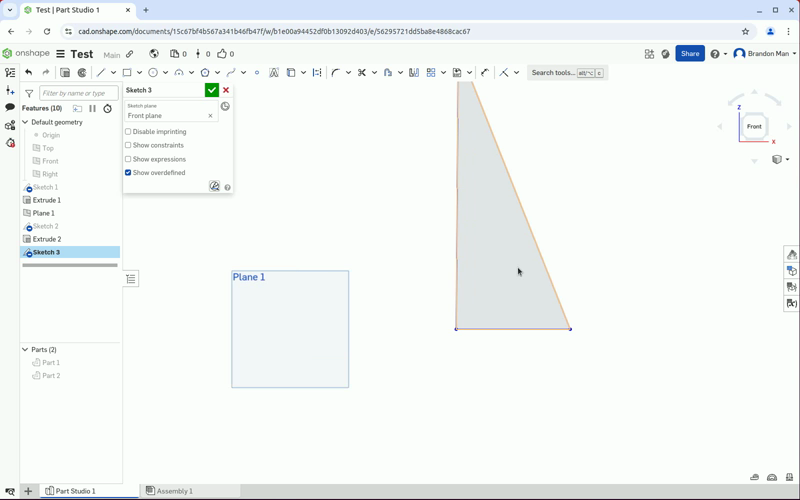
scroll(6)
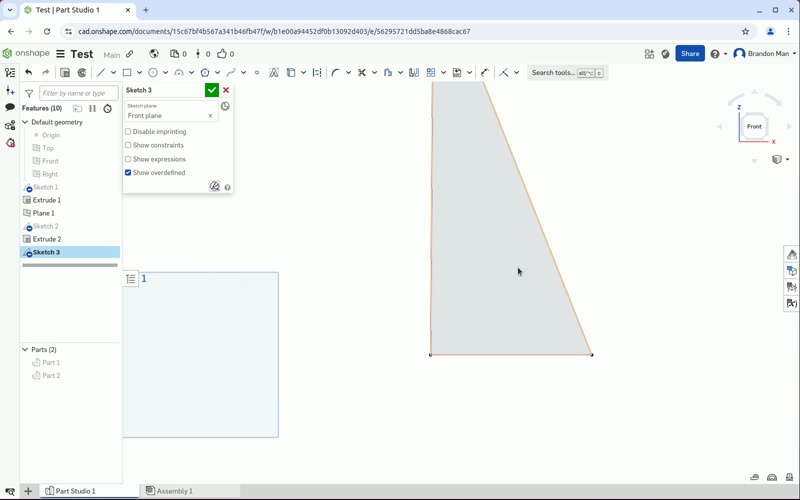
scroll(6)
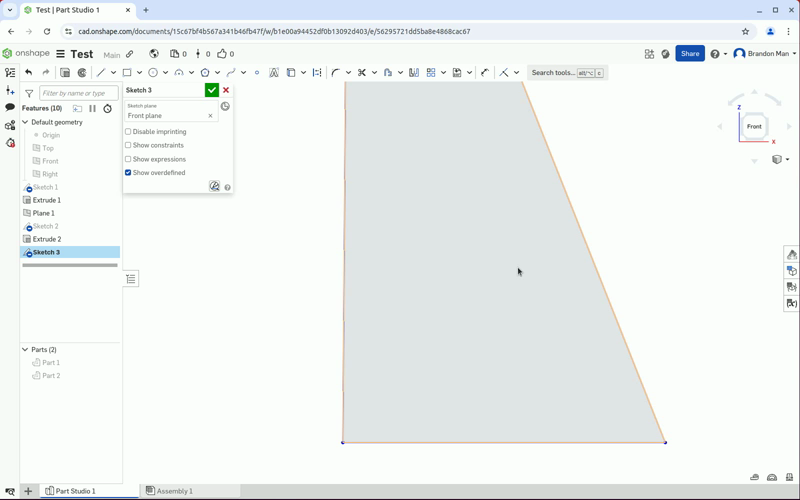
click(518, 267)
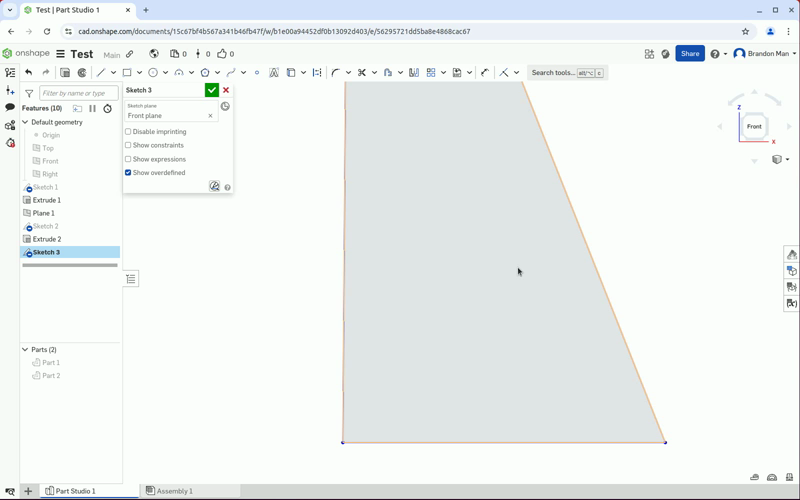
scroll(-6)
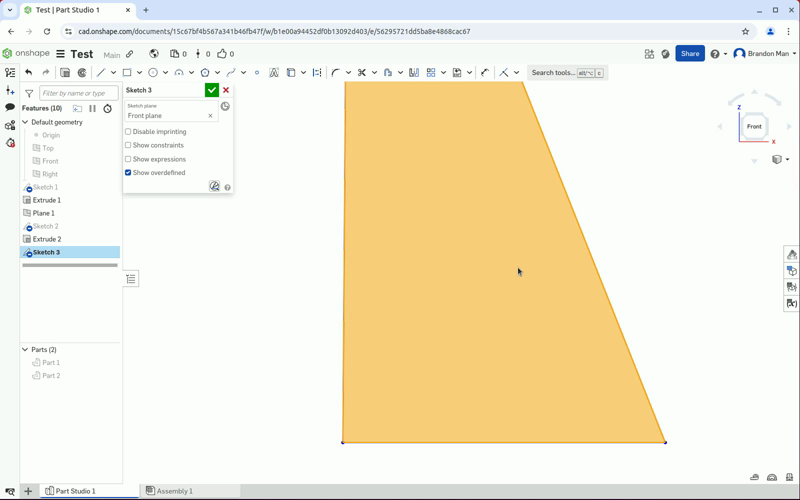
scroll(-6)
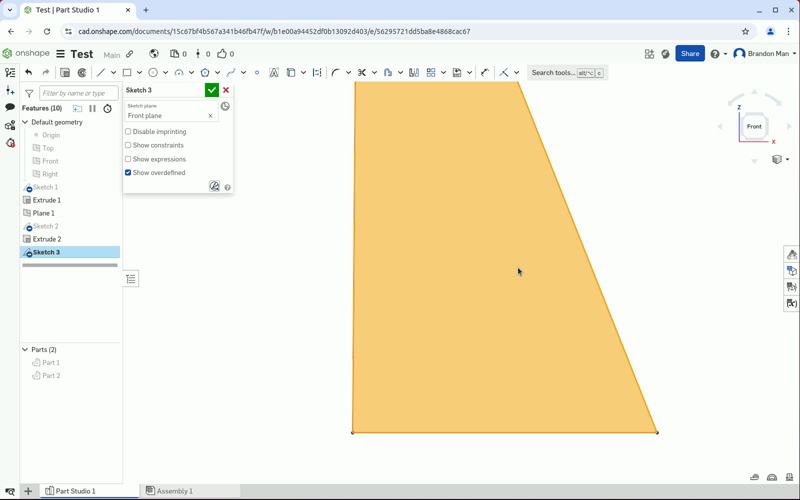
scroll(-6)
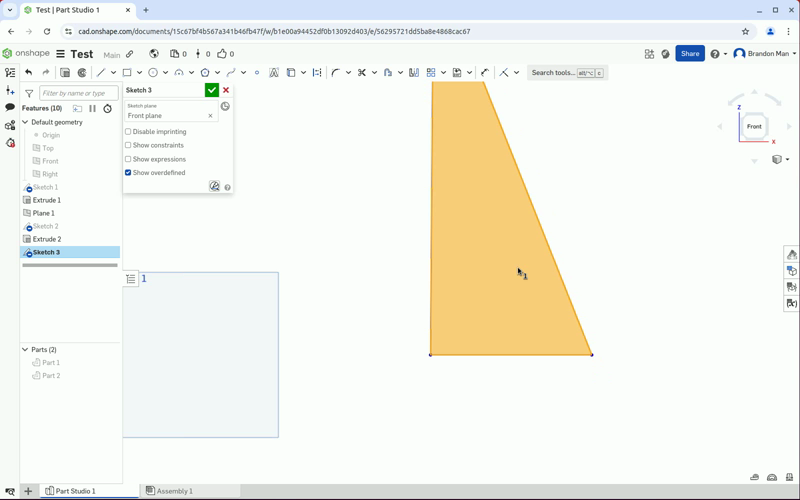
scroll(-6)
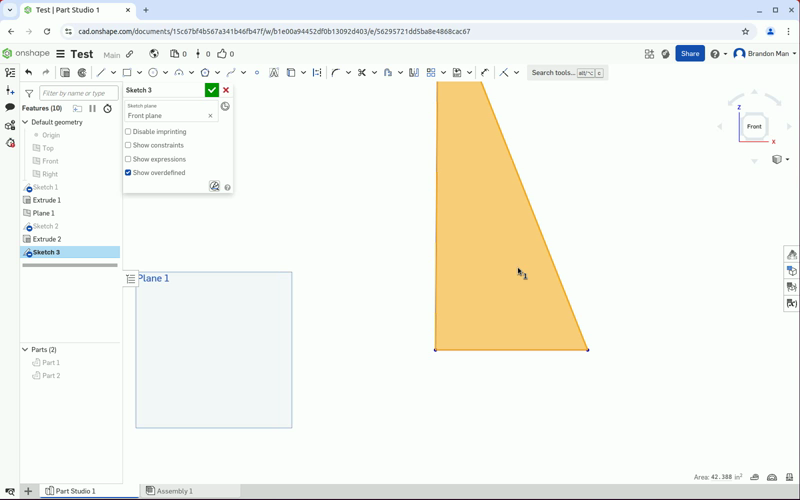
scroll(-6)
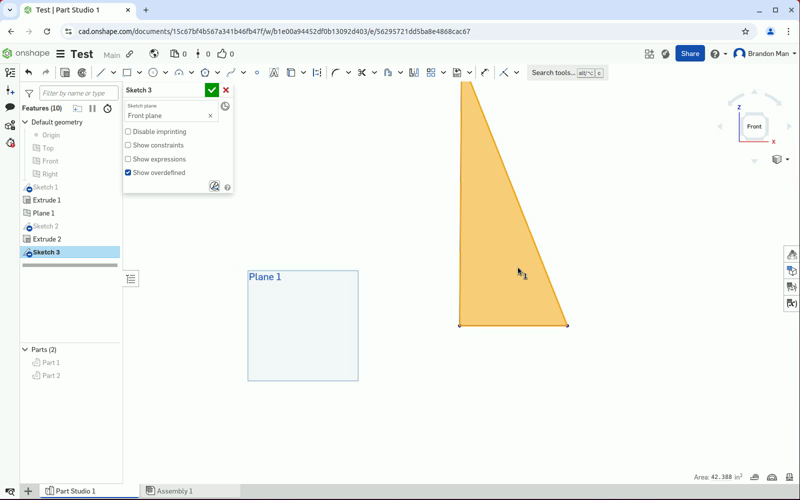
scroll(-6)
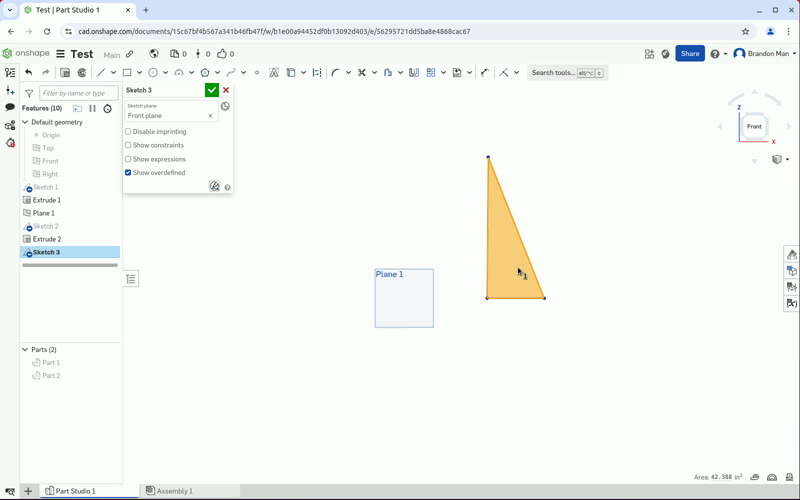
scroll(-6)
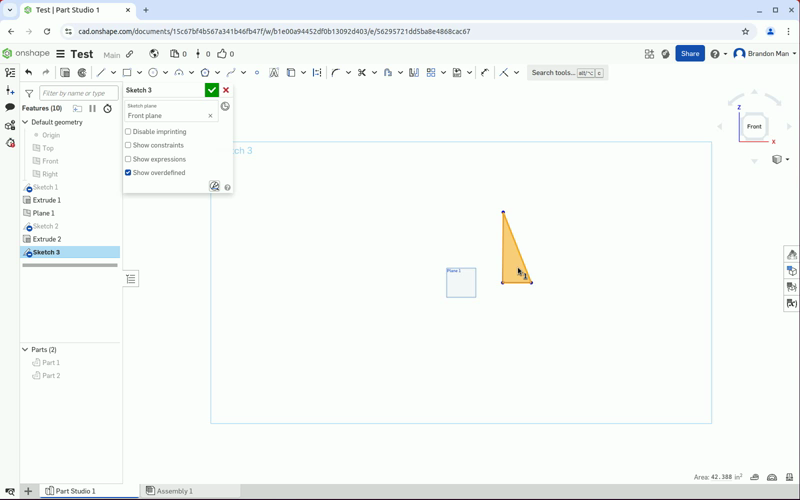
mouse_move(73, 352)
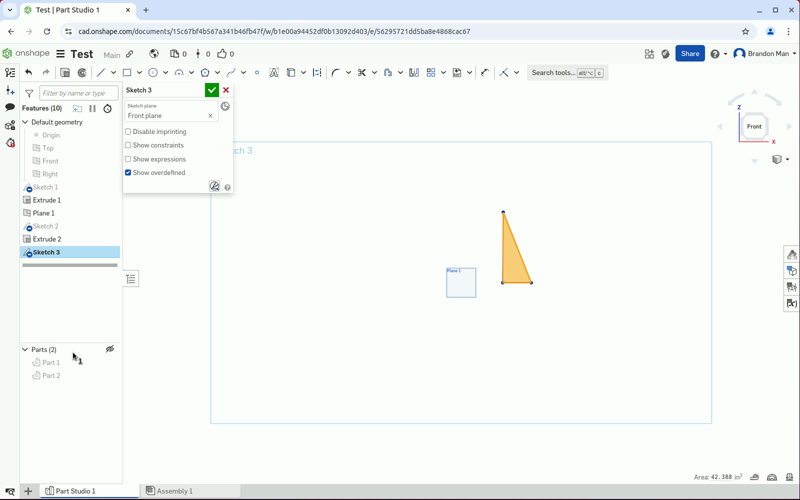
key(shift+y)
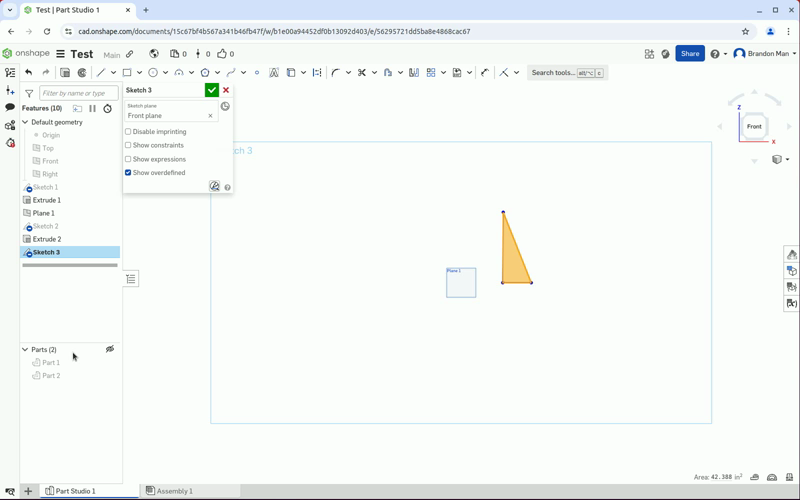
key(shift+e)
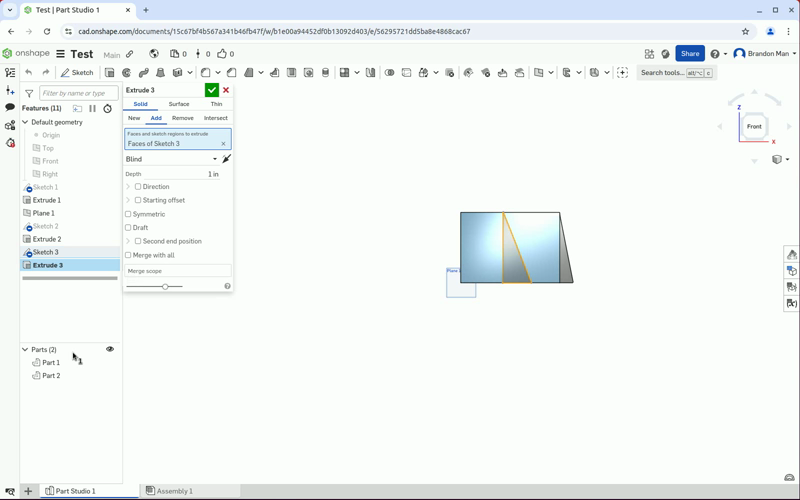
mouse_move(143, 106)
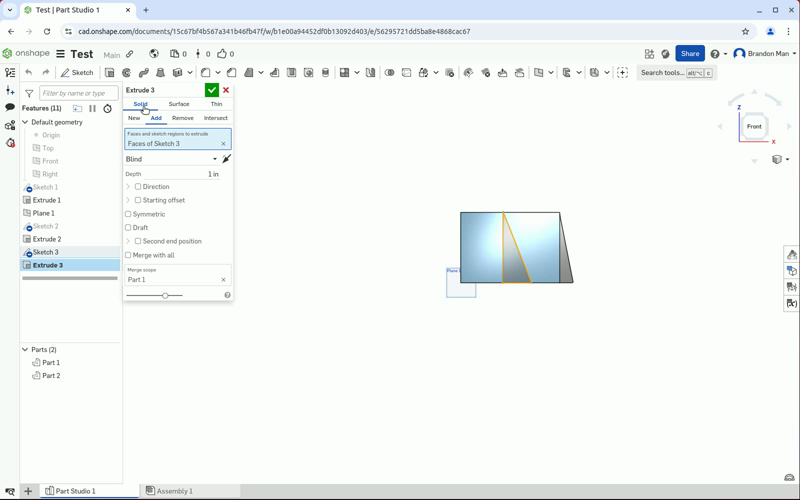
click(143, 106)
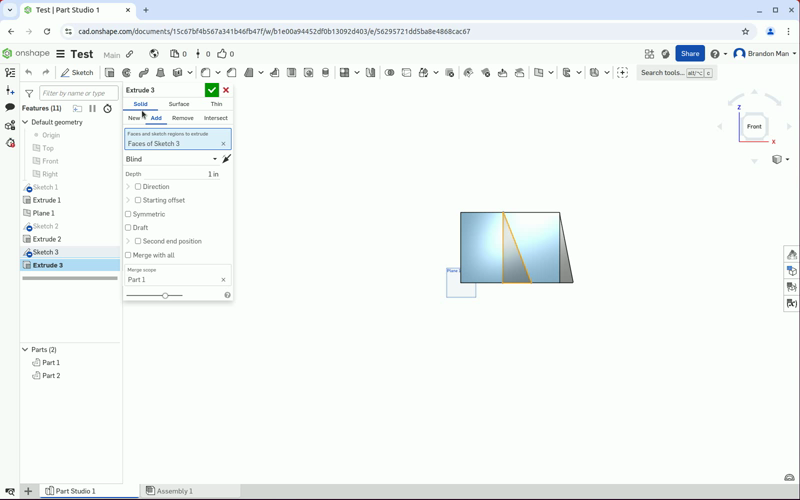
mouse_move(137, 120)
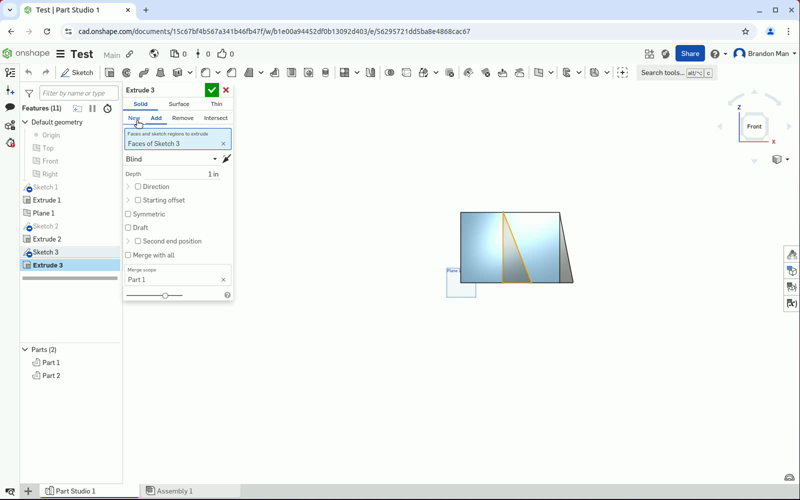
click(137, 120)
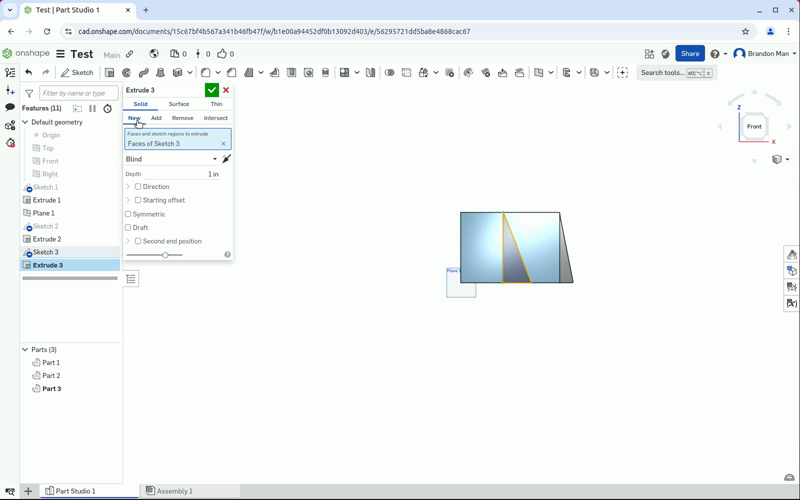
key(tab, 4)
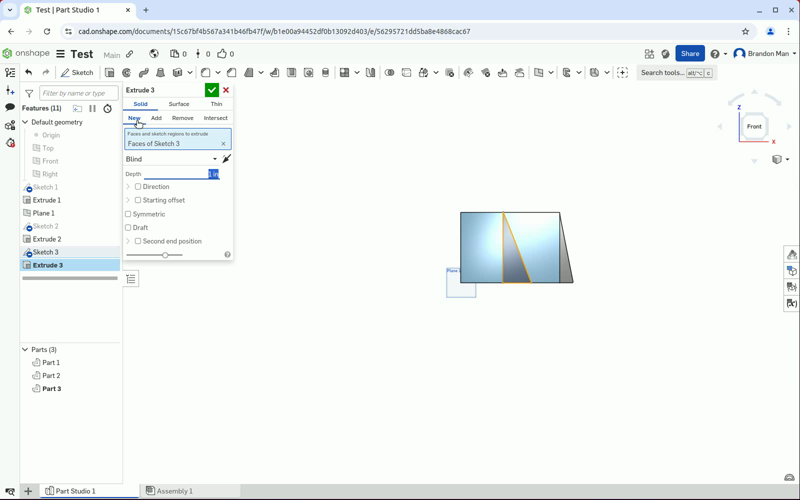
text(-17.331)
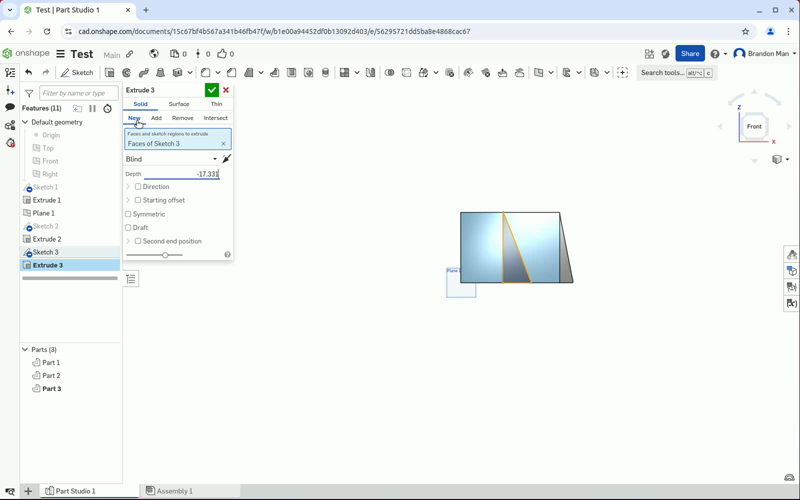
key(enter)
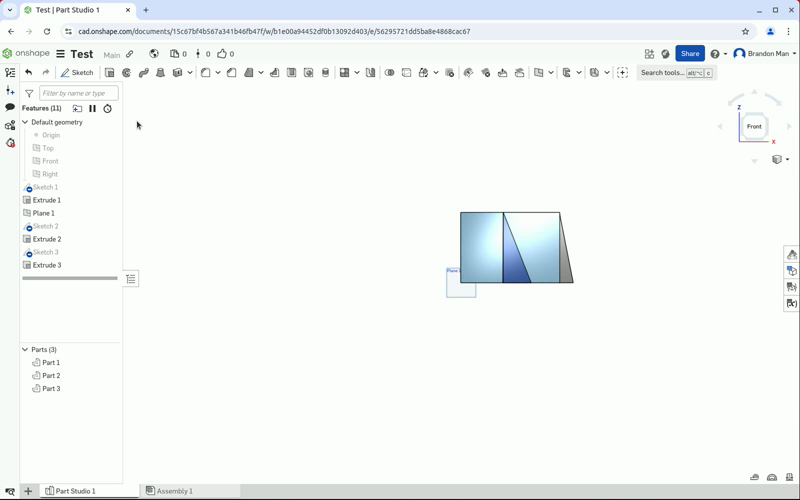
key(shift+h)
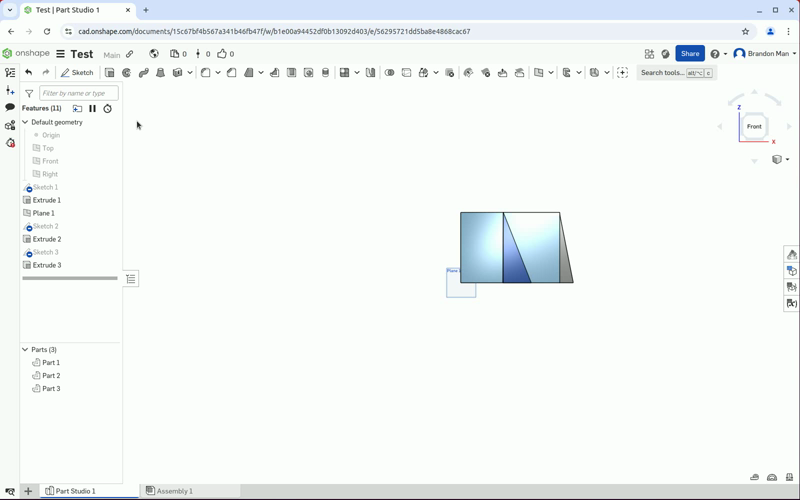
key(shift+h)
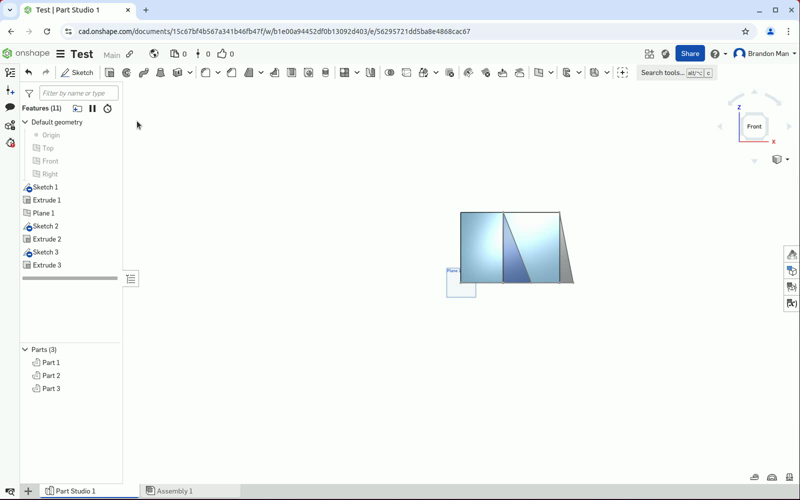
key(shift+7)
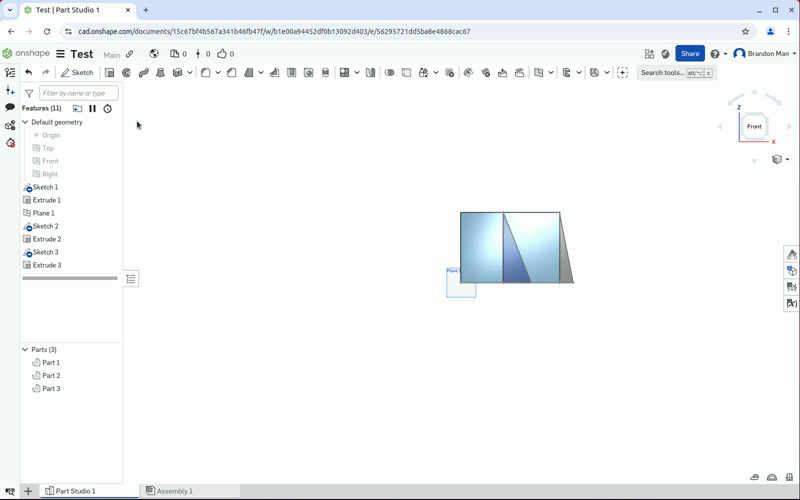
key(left, 2)
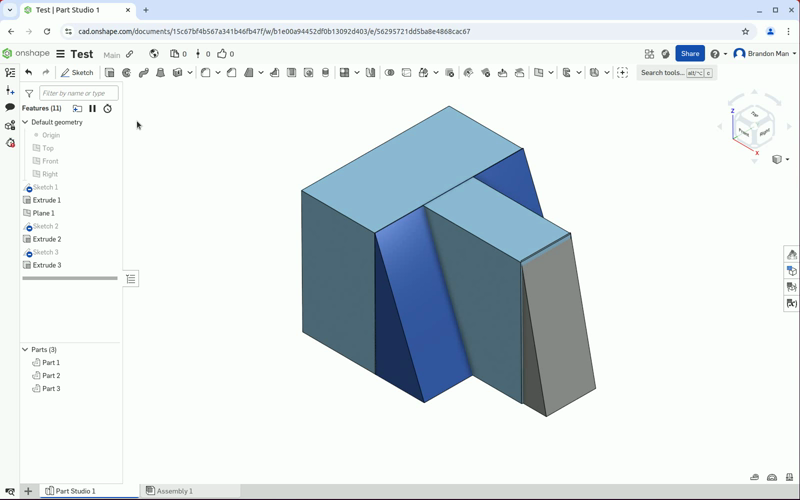
key(down, 2)
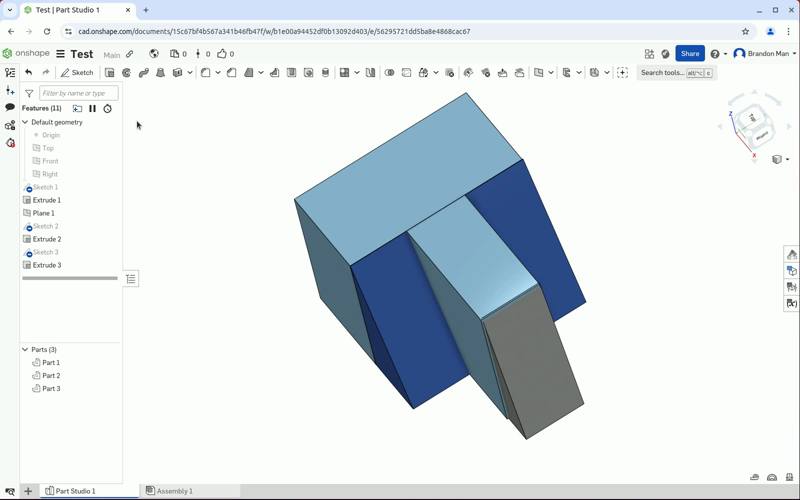
key(up, 2)
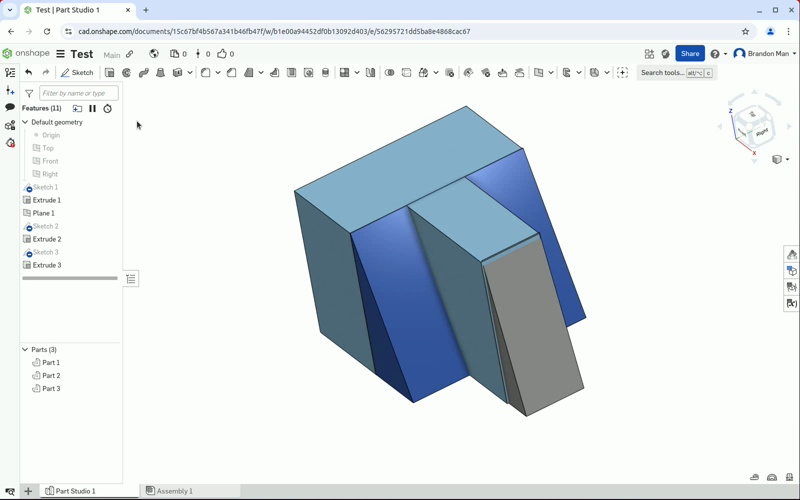
key(right, 2)
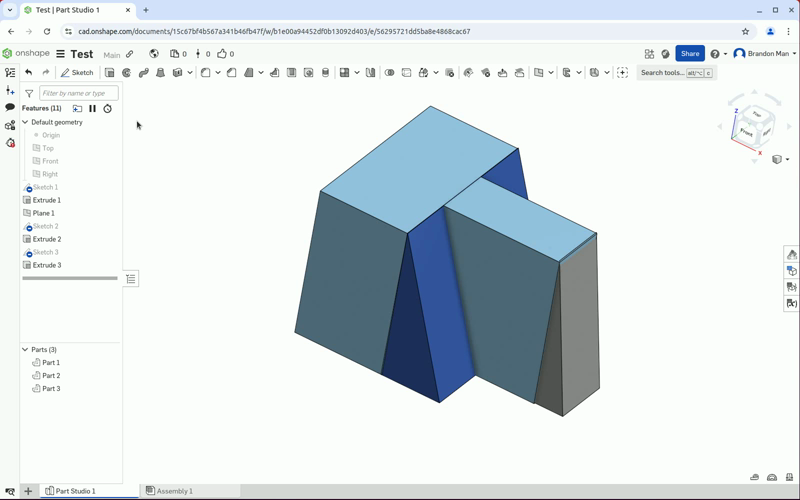
mouse_move(73, 189)
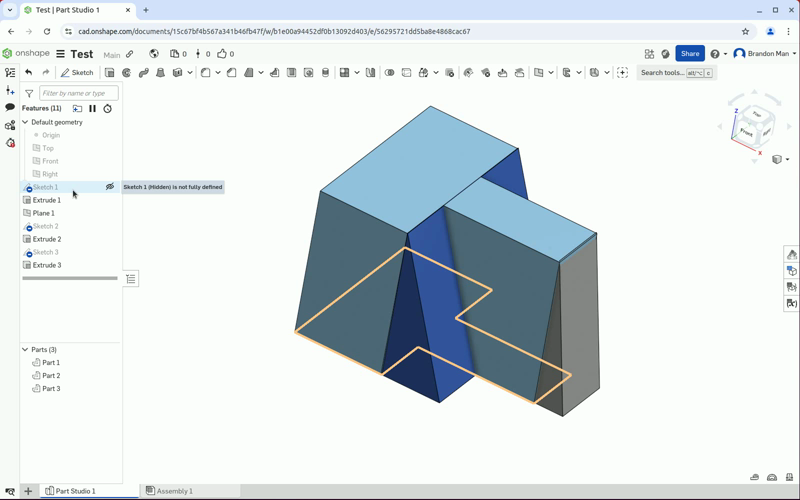
click(73, 189)